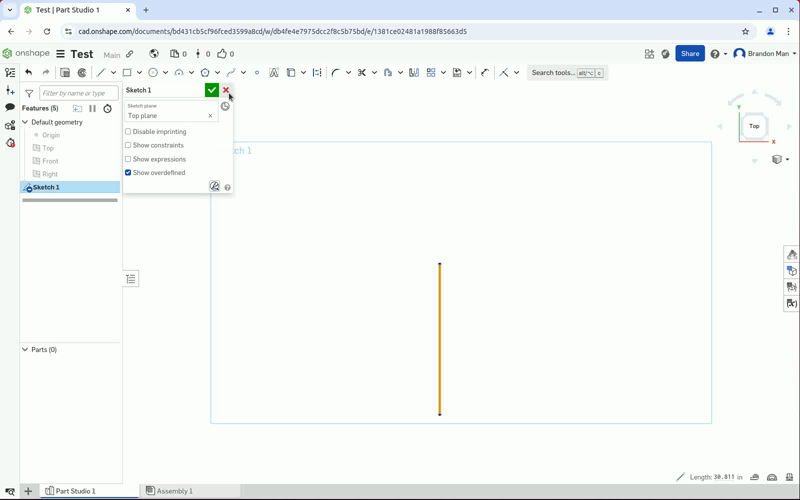
key(shift+h)
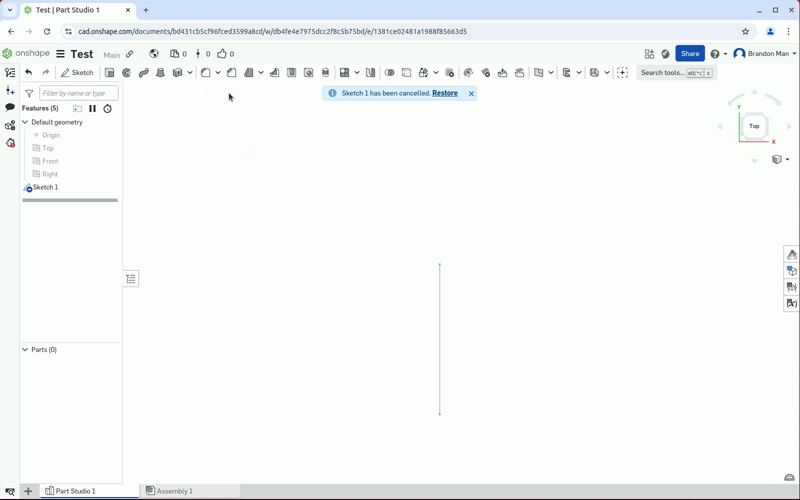
key(shift+s)
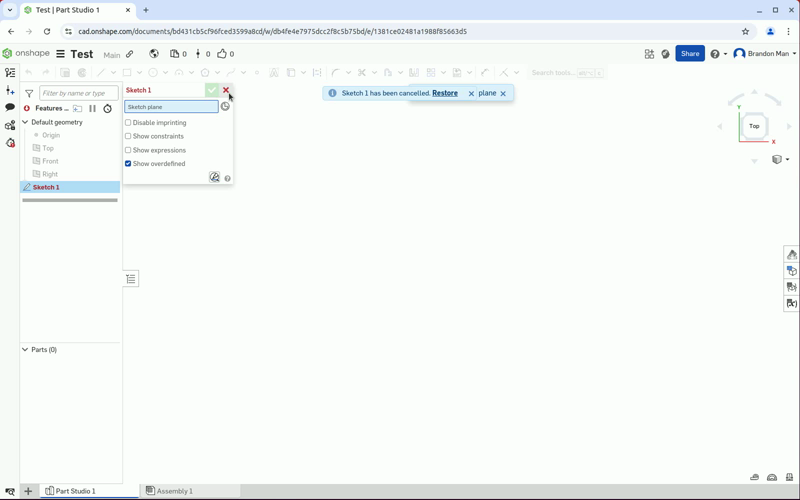
mouse_move(73, 150)
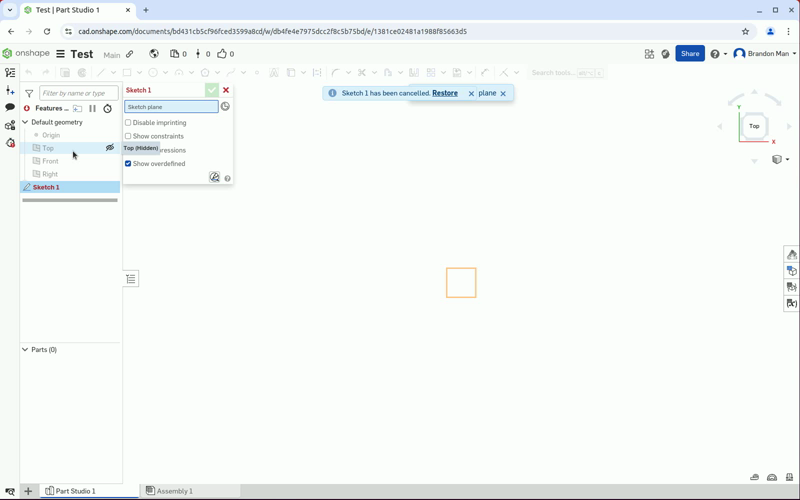
click(73, 150)
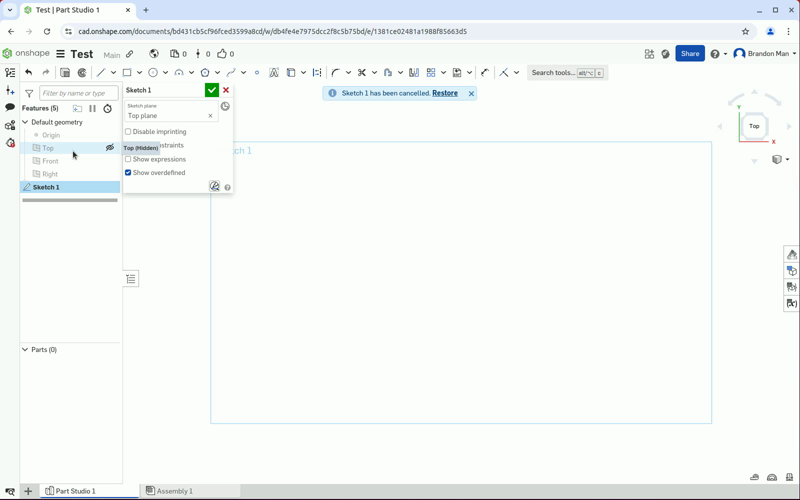
mouse_move(73, 352)
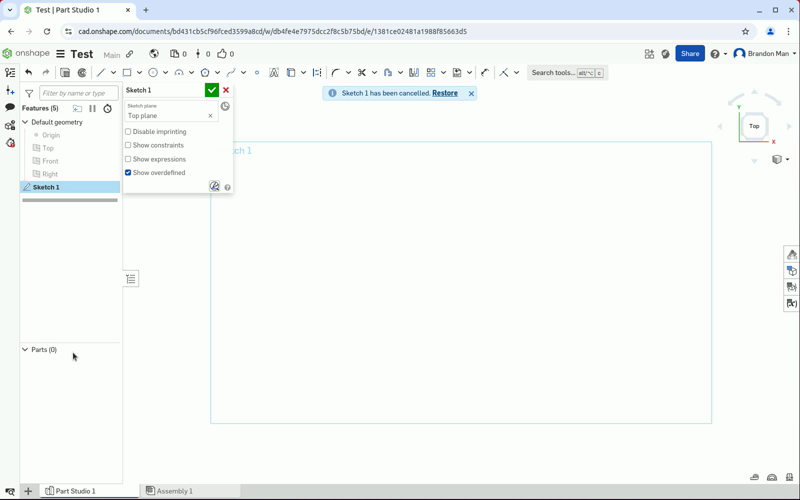
key(y)
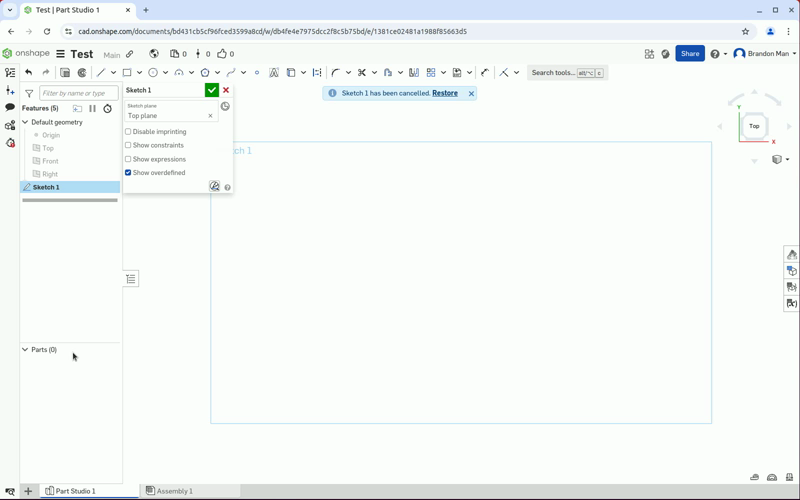
key(c)
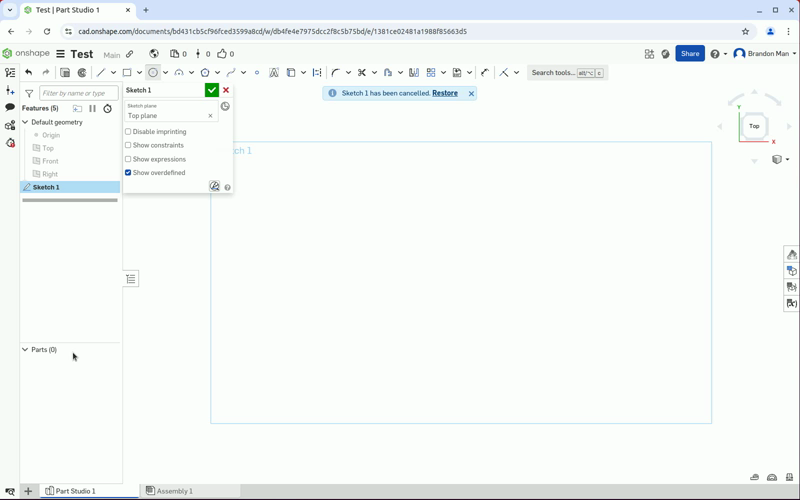
key_down(shift)
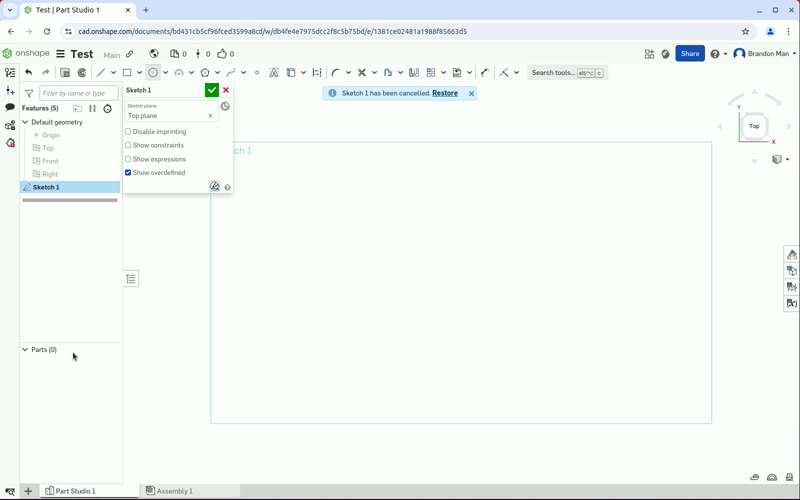
mouse_move(461, 282)
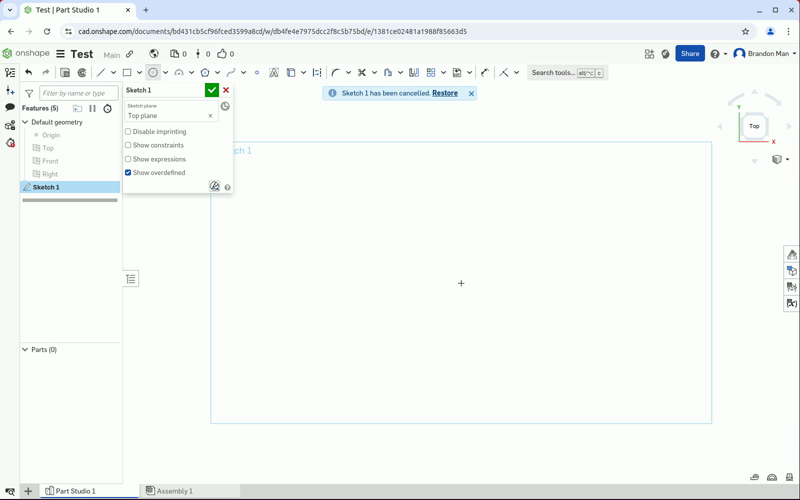
click(461, 282)
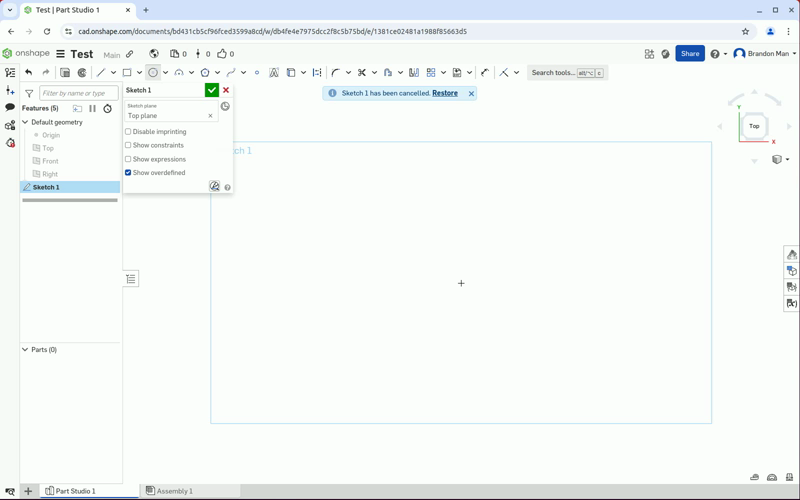
key_up(shift)
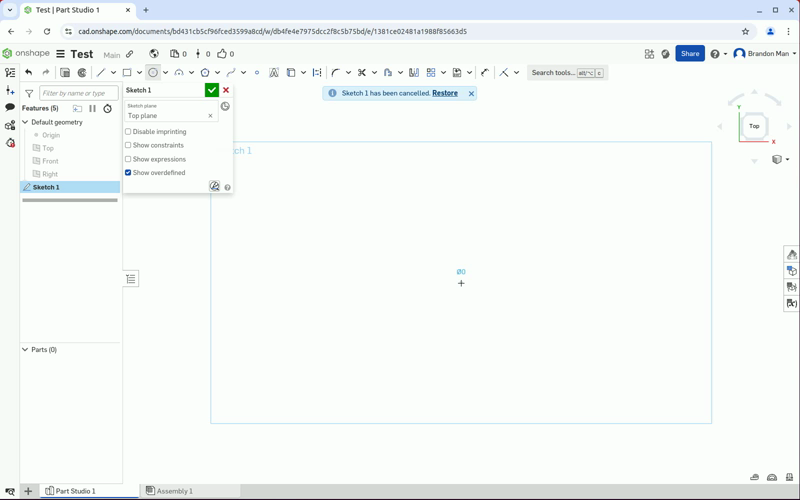
mouse_move(574, 282)
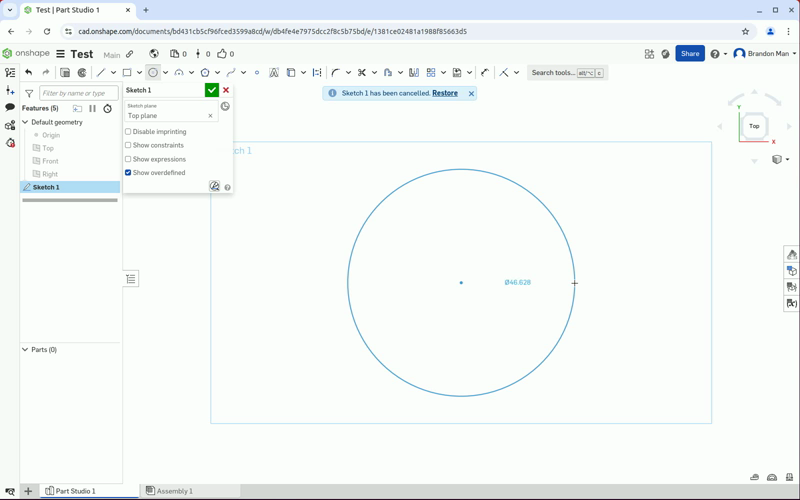
click(574, 282)
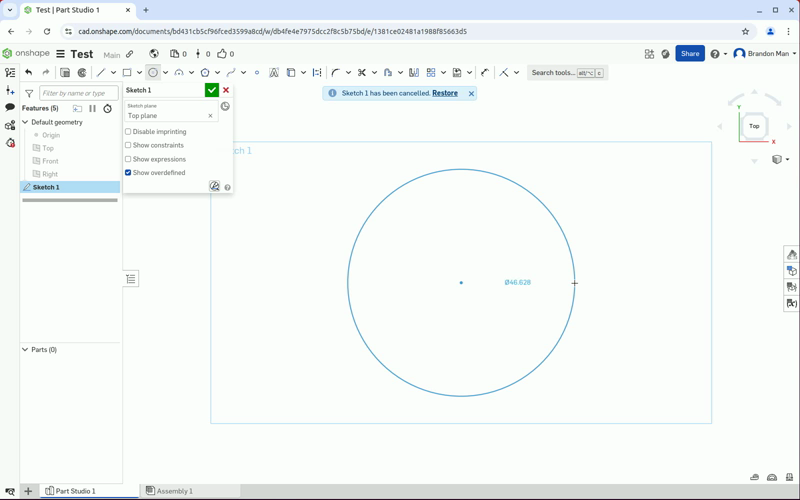
key(esc)
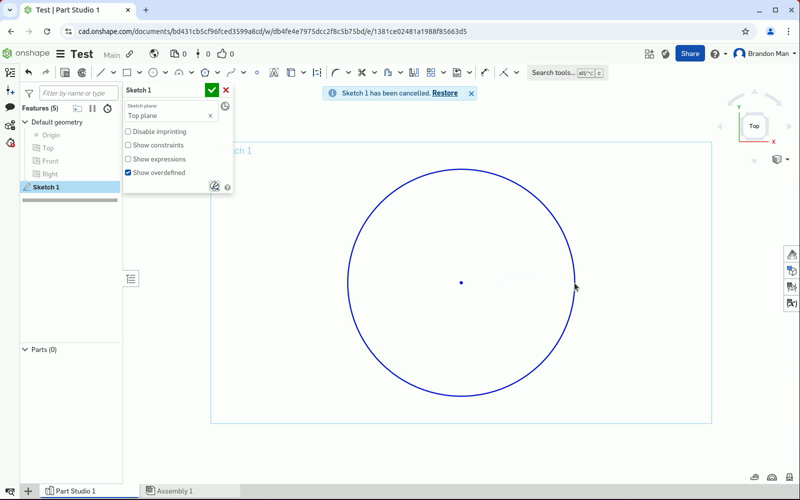
key(c)
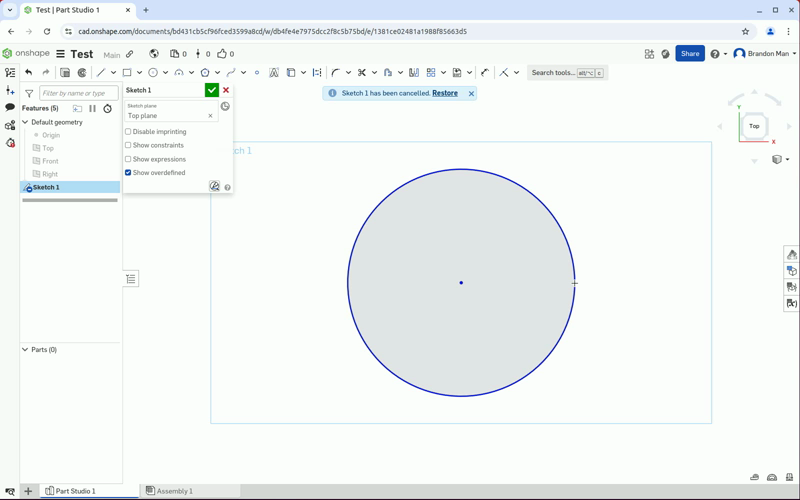
key_down(shift)
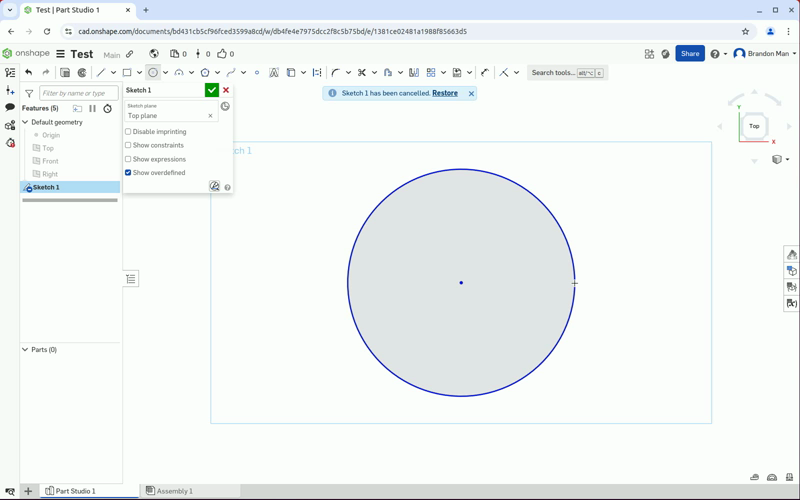
mouse_move(461, 282)
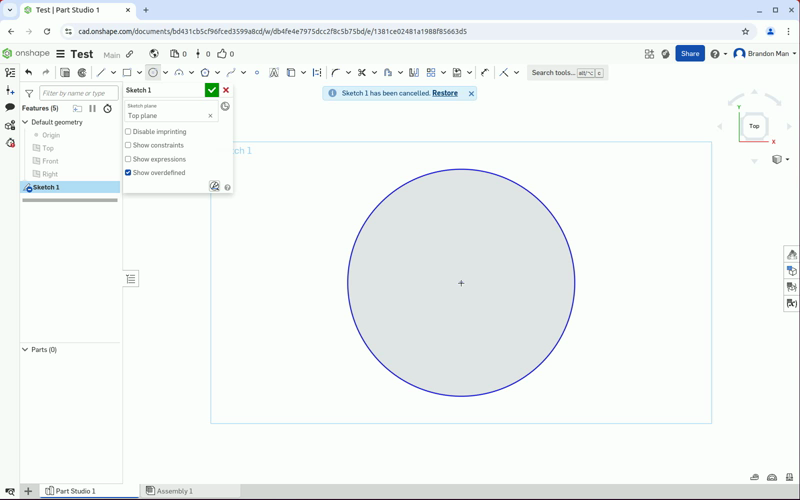
click(461, 282)
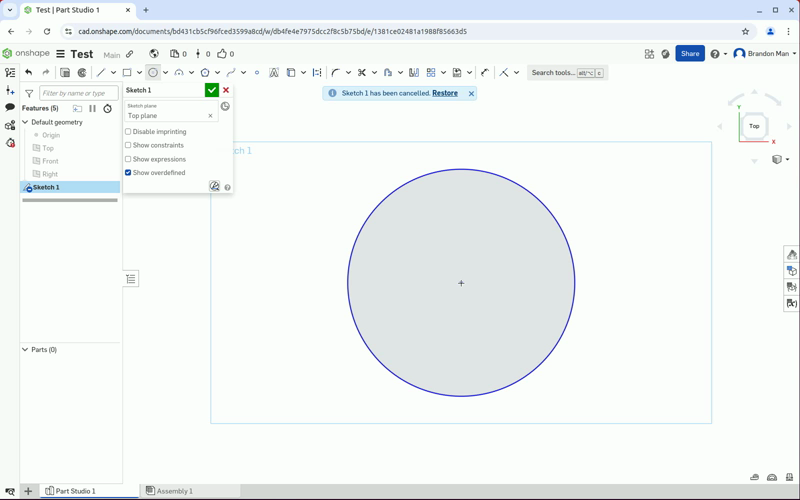
key_up(shift)
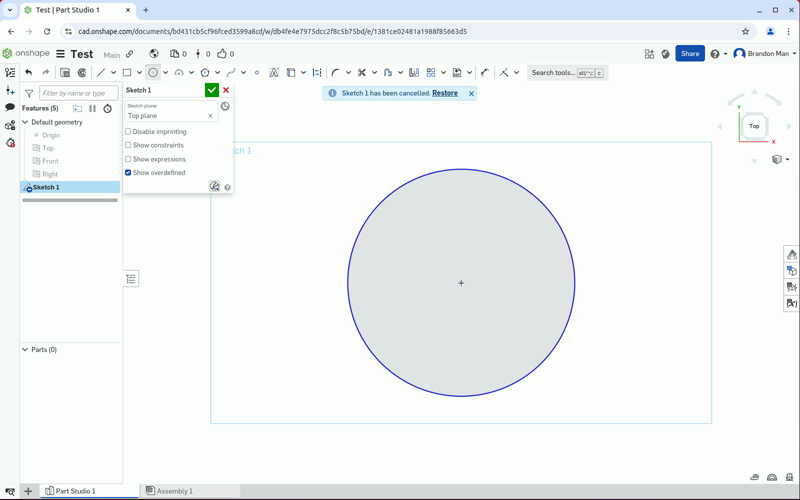
mouse_move(475, 282)
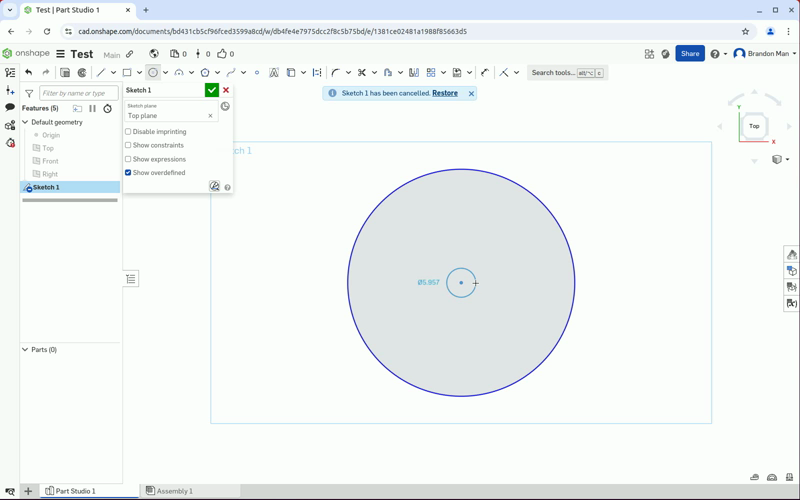
click(475, 282)
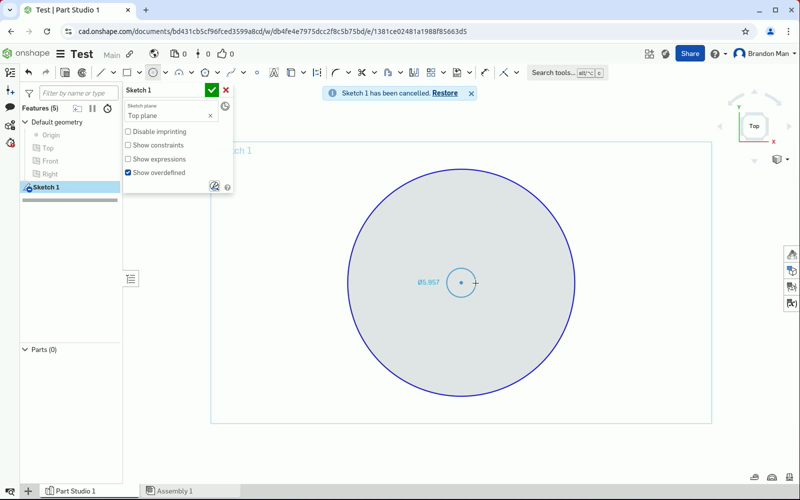
key(esc)
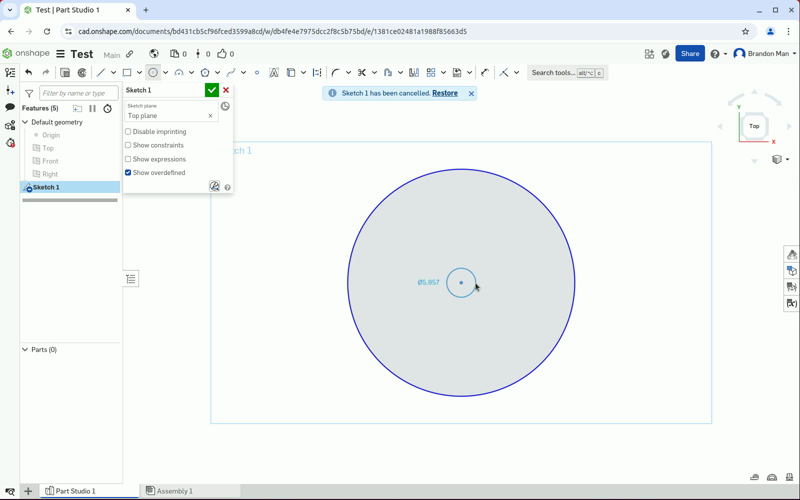
mouse_move(395, 275)
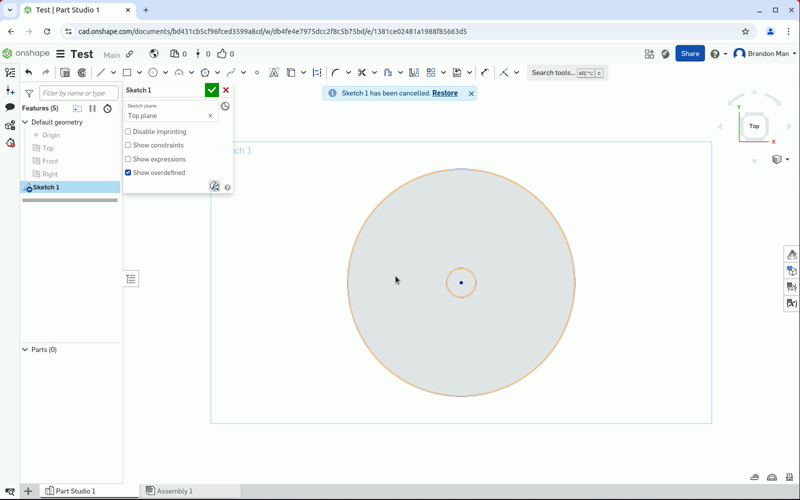
click(395, 275)
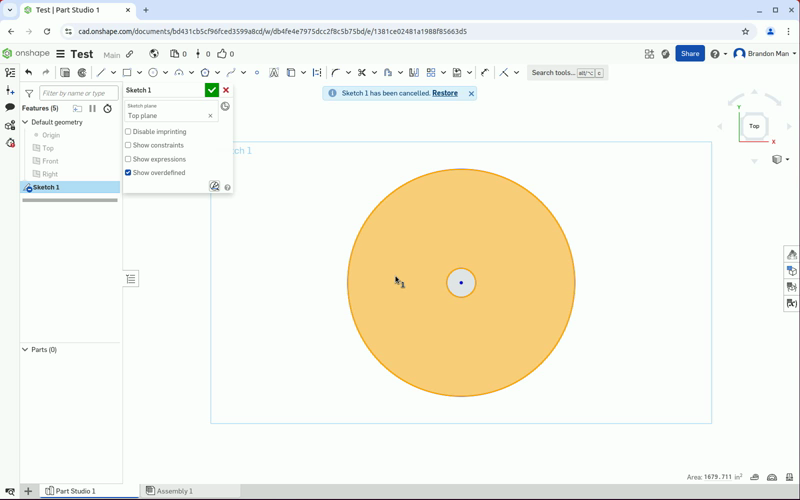
mouse_move(73, 352)
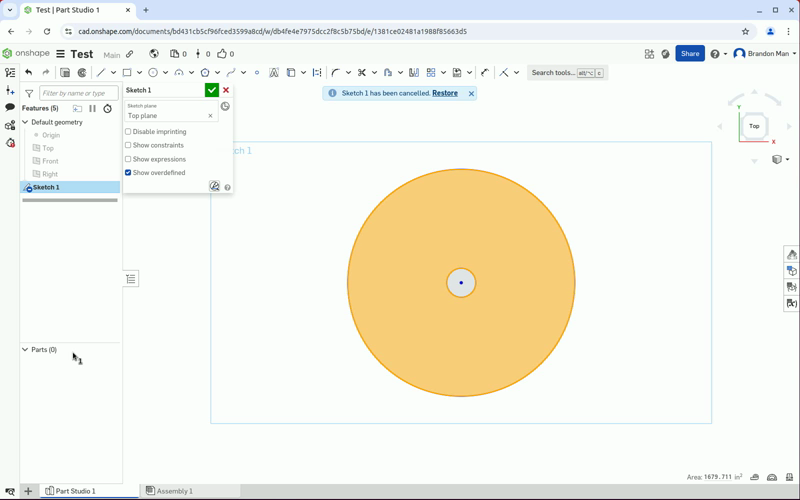
key(shift+y)
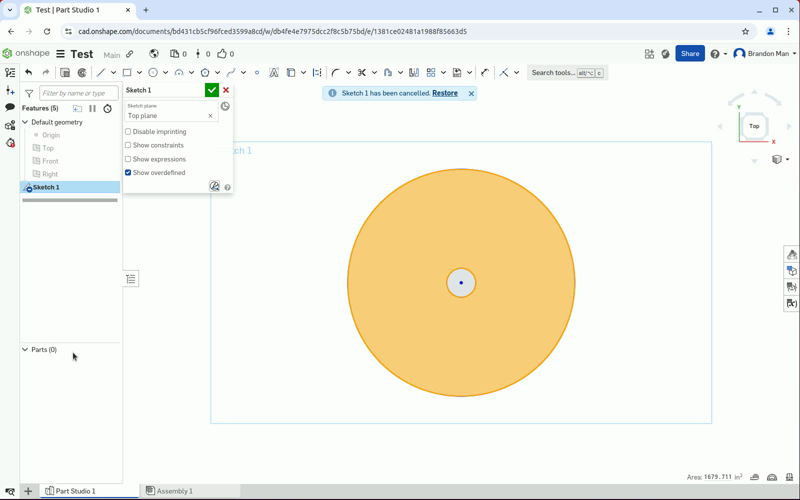
key(shift+e)
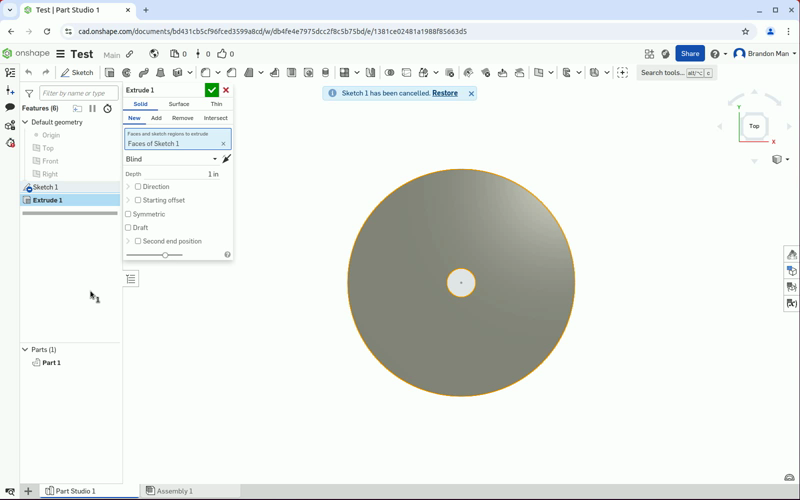
mouse_move(143, 106)
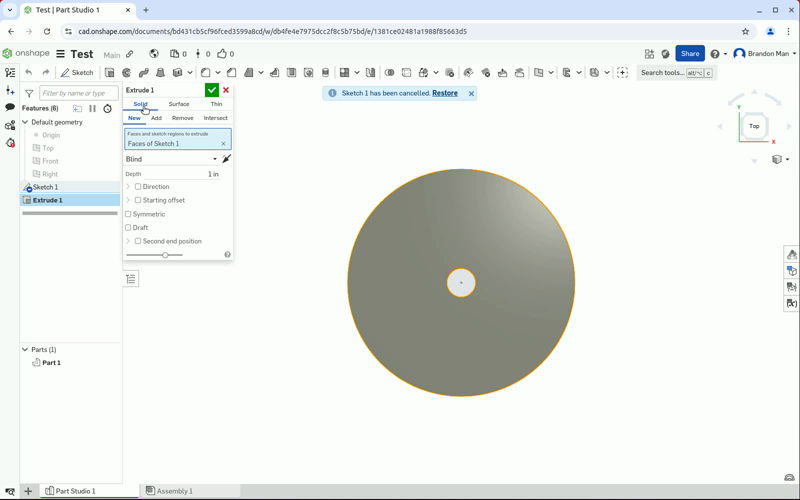
click(143, 106)
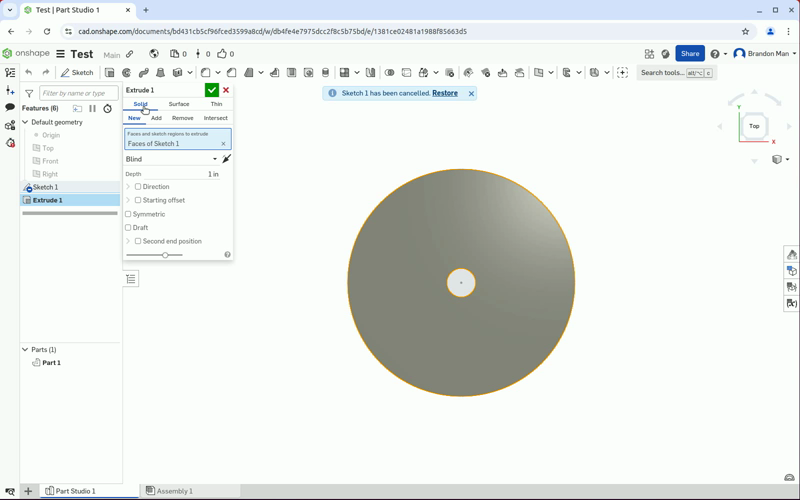
mouse_move(137, 120)
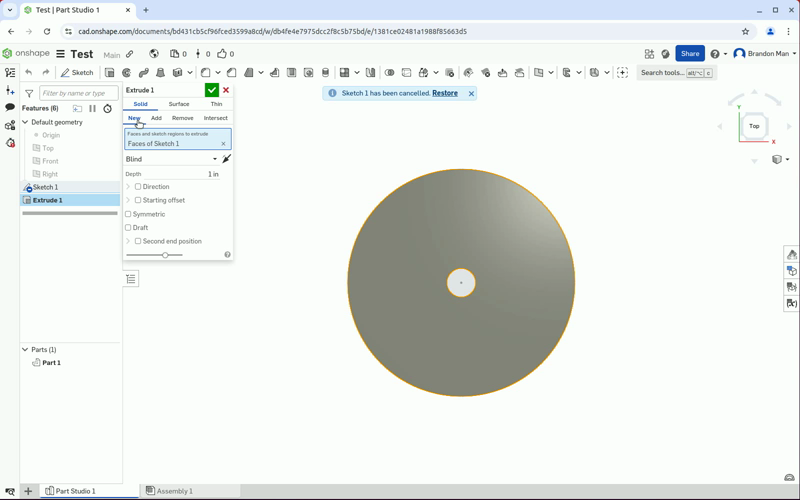
click(137, 120)
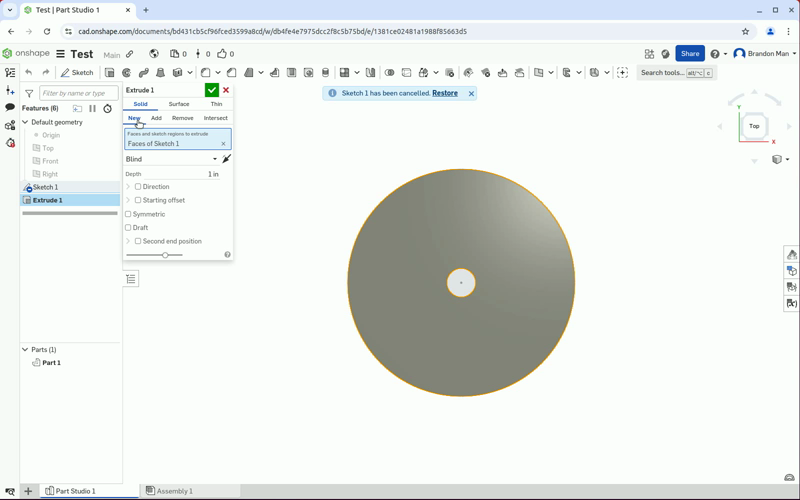
key(tab, 4)
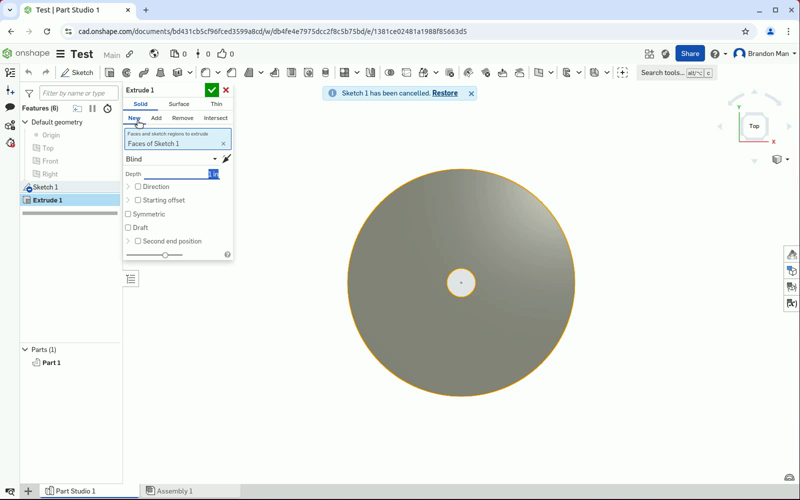
text(7.221)
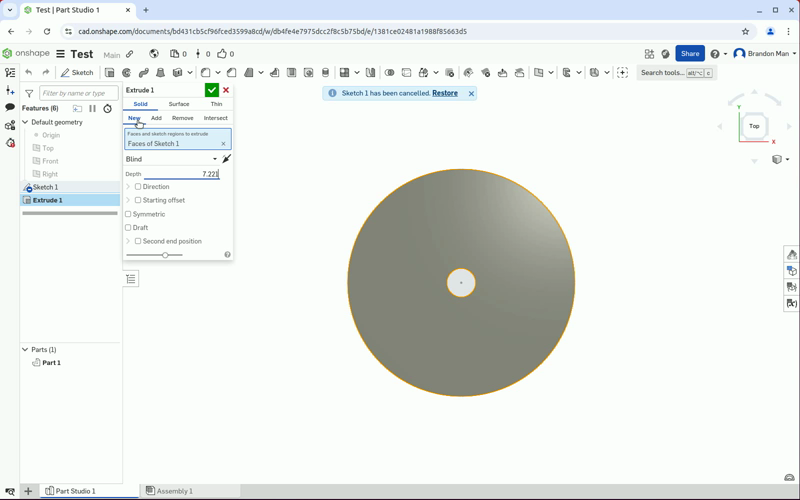
key(enter)
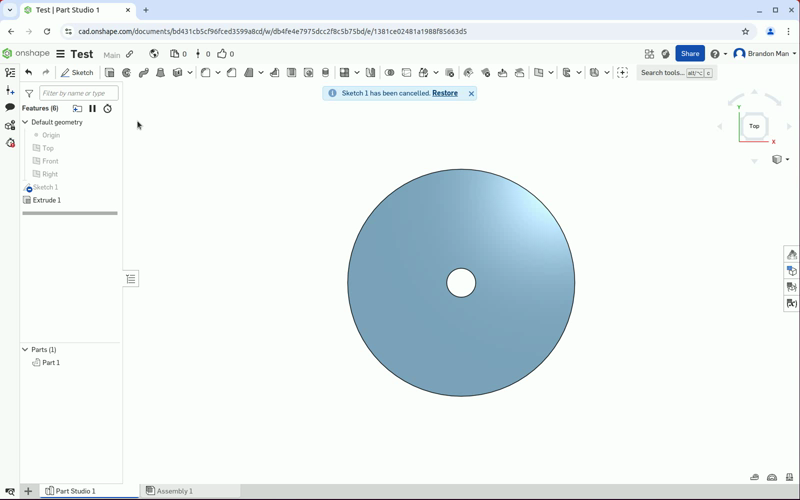
key(shift+h)
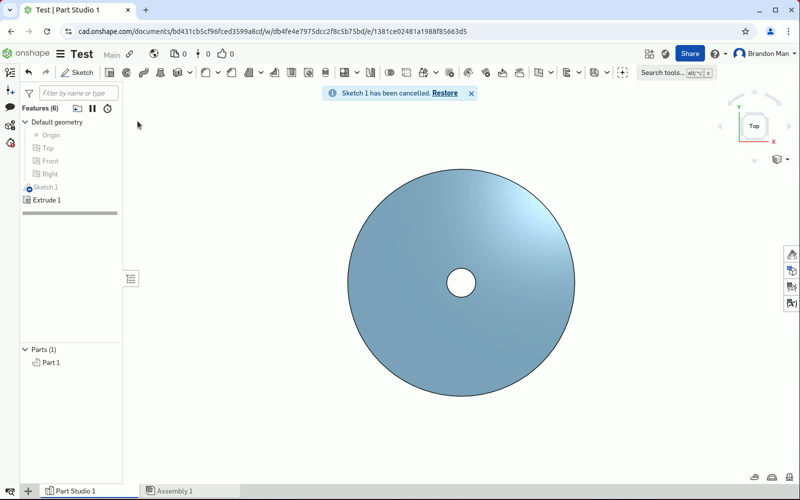
key(shift+h)
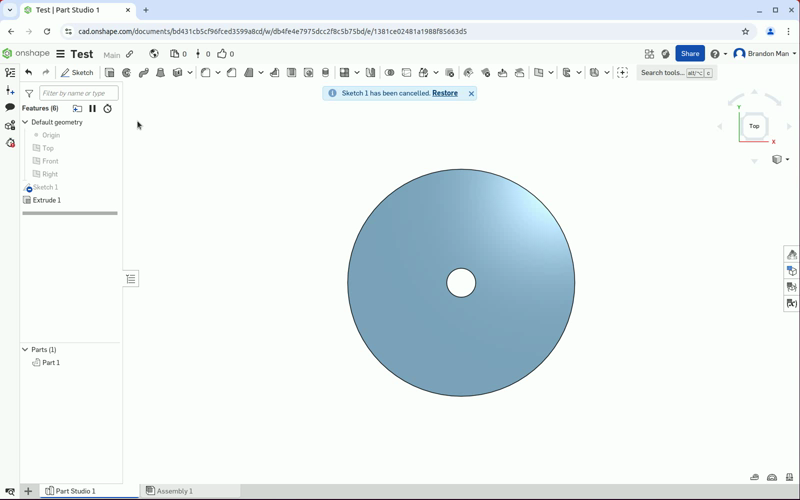
mouse_move(73, 189)
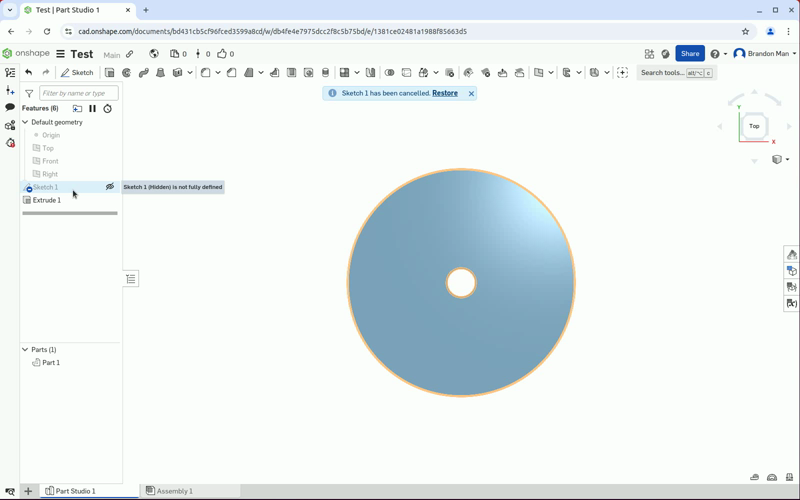
click(73, 189)
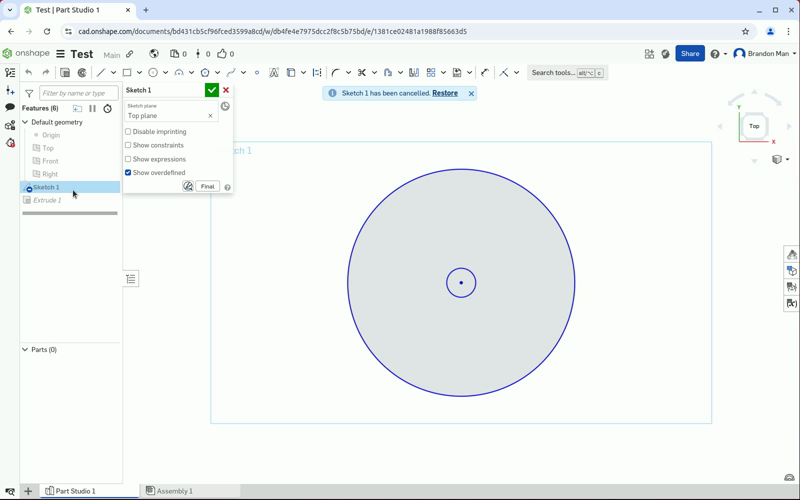
mouse_move(229, 92)
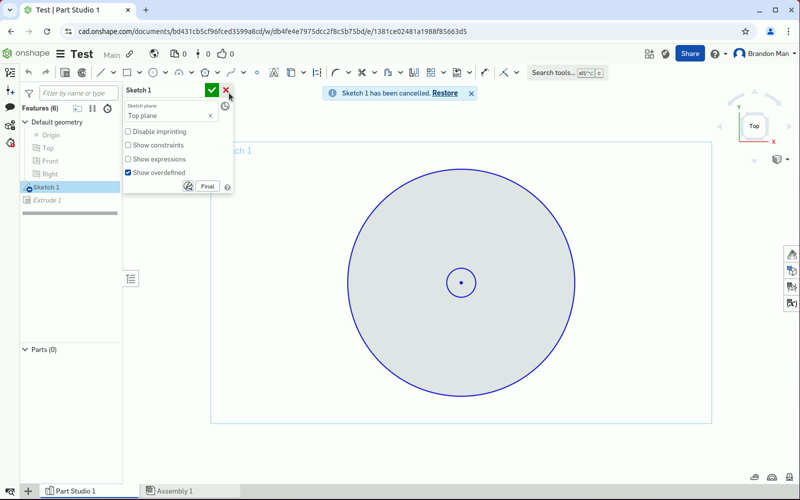
click(229, 92)
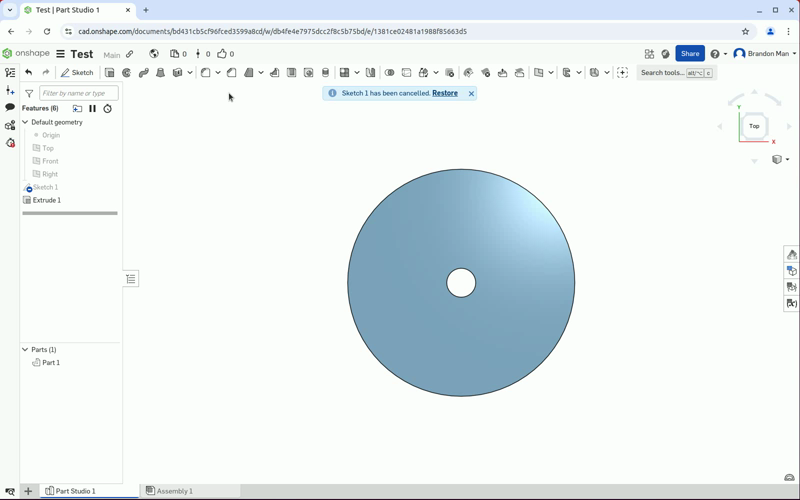
mouse_move(541, 75)
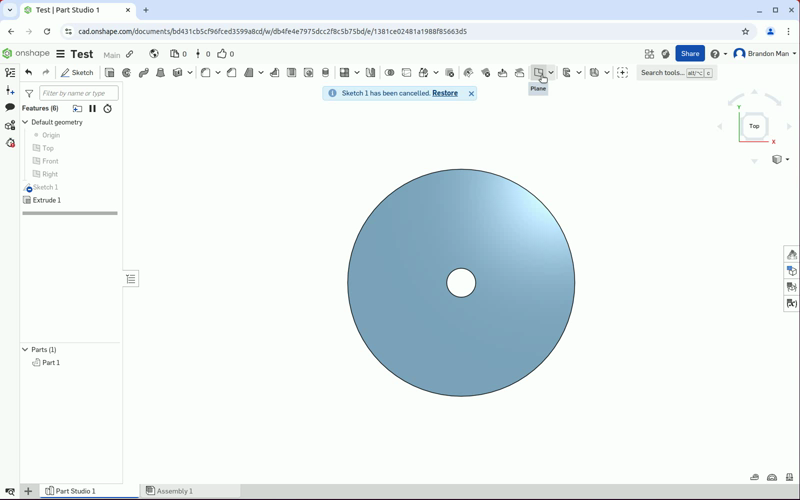
click(541, 75)
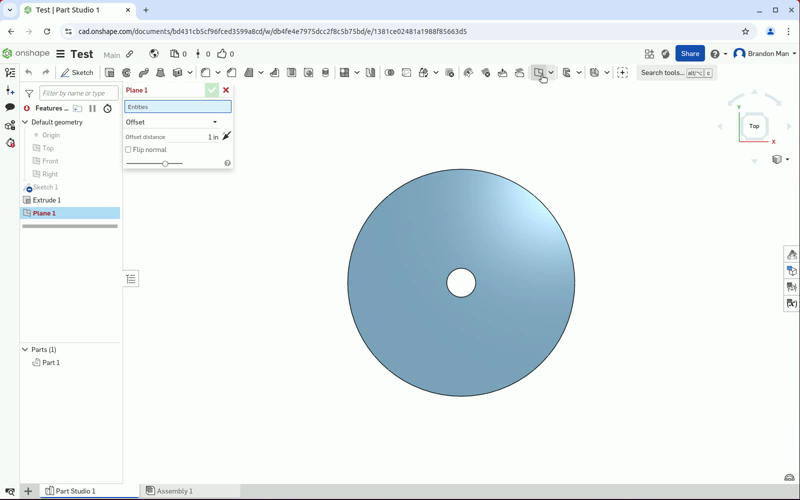
mouse_move(73, 150)
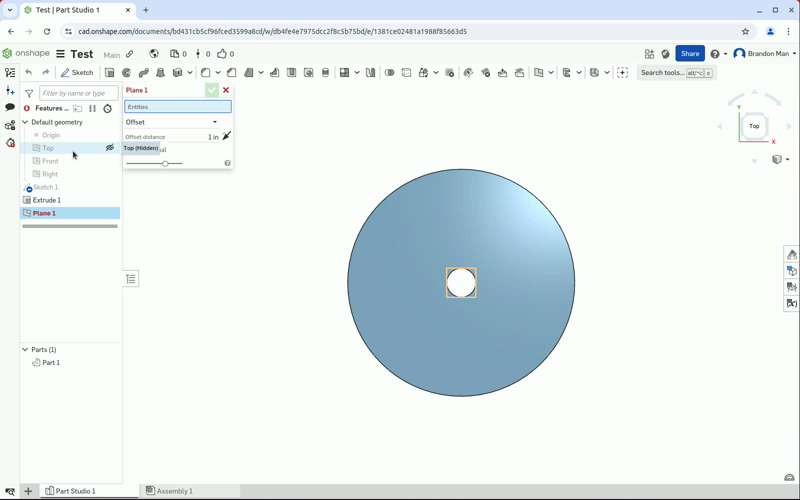
click(73, 150)
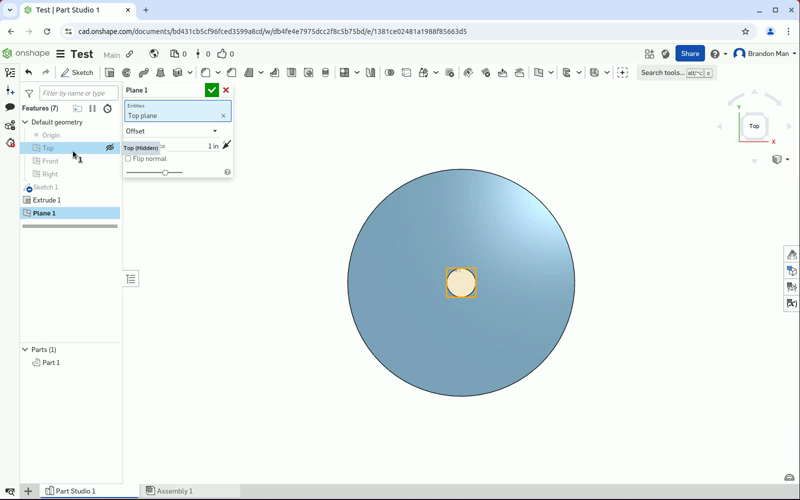
key(tab, 2)
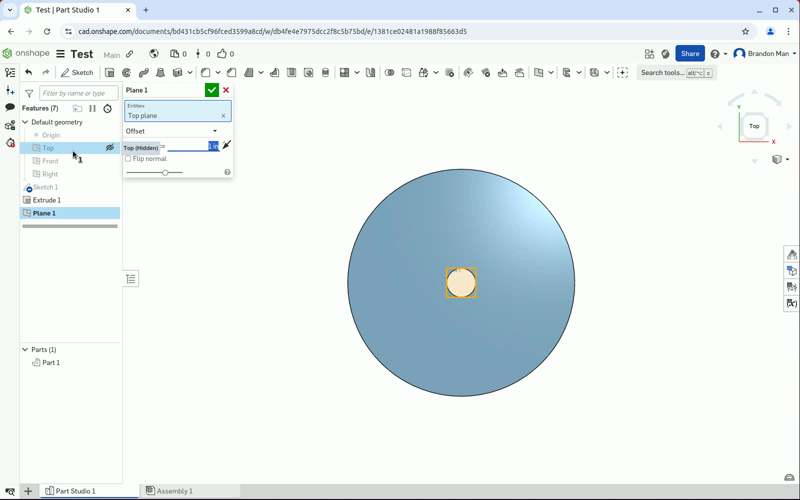
text(7.21)
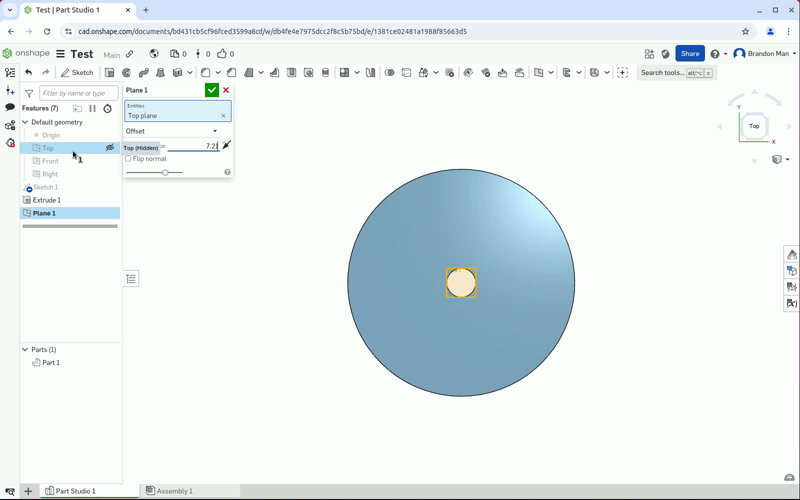
key(enter, 2)
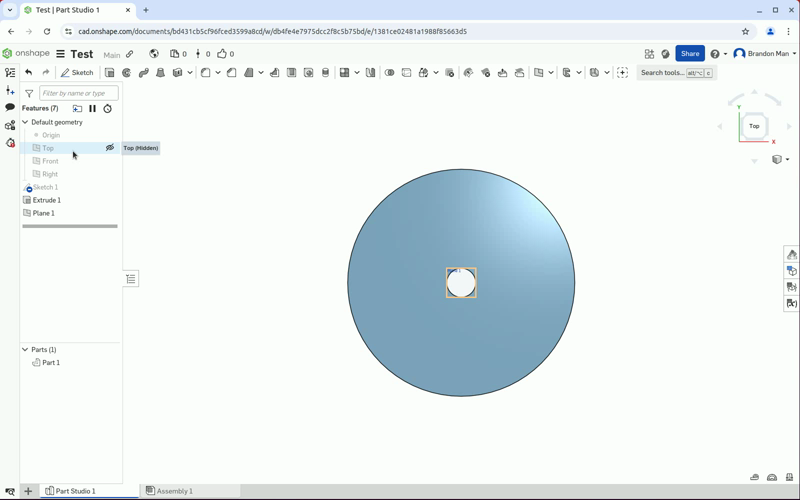
key(shift+s)
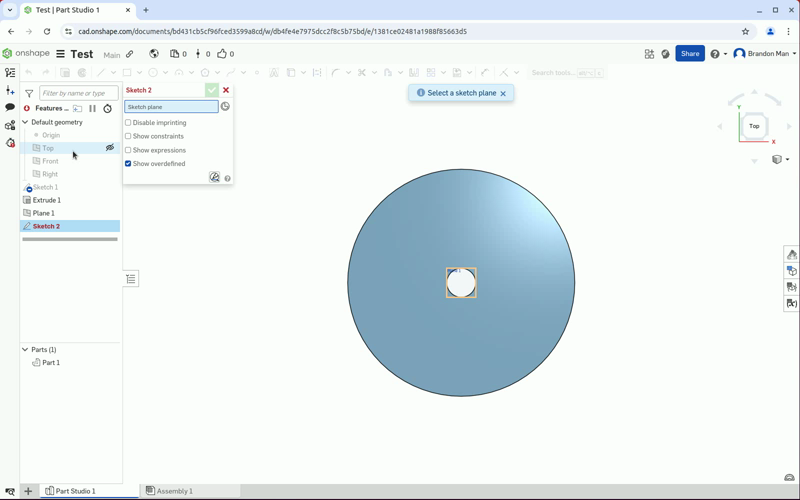
mouse_move(73, 215)
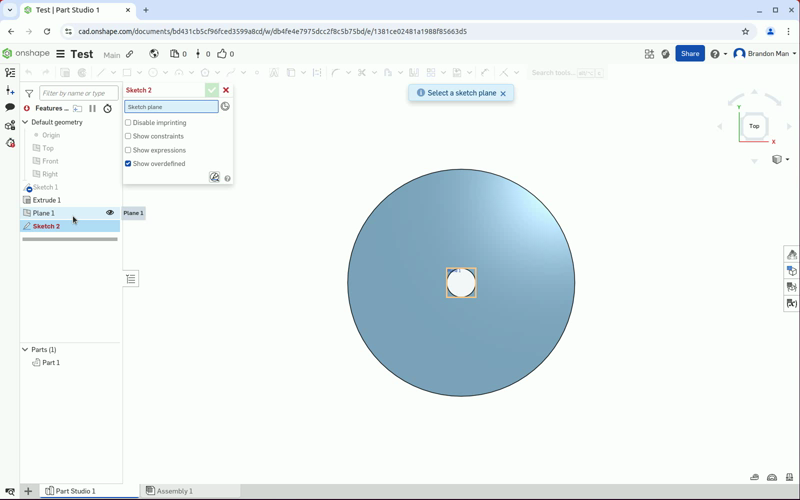
click(73, 215)
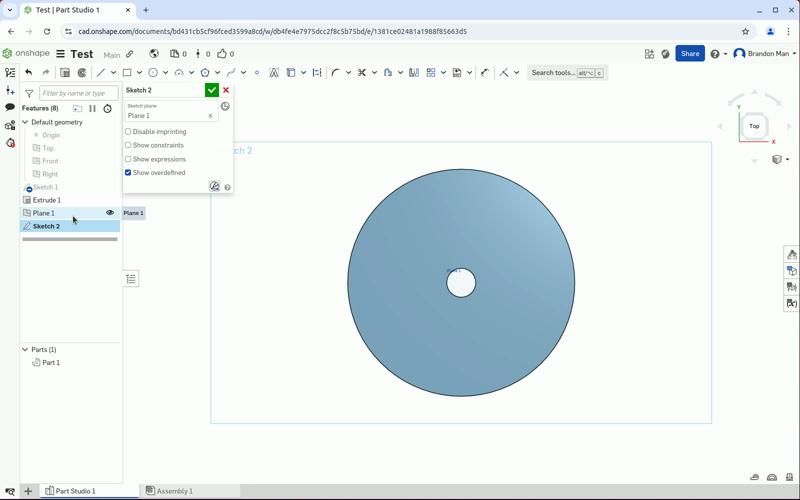
mouse_move(73, 352)
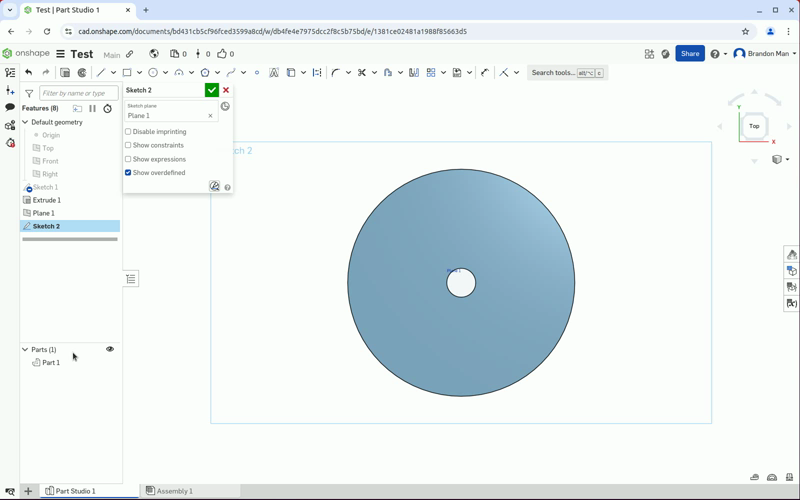
key(y)
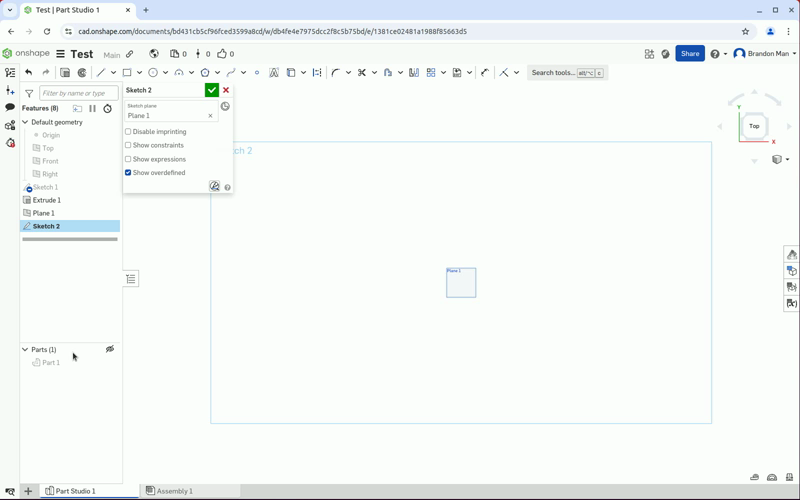
key(c)
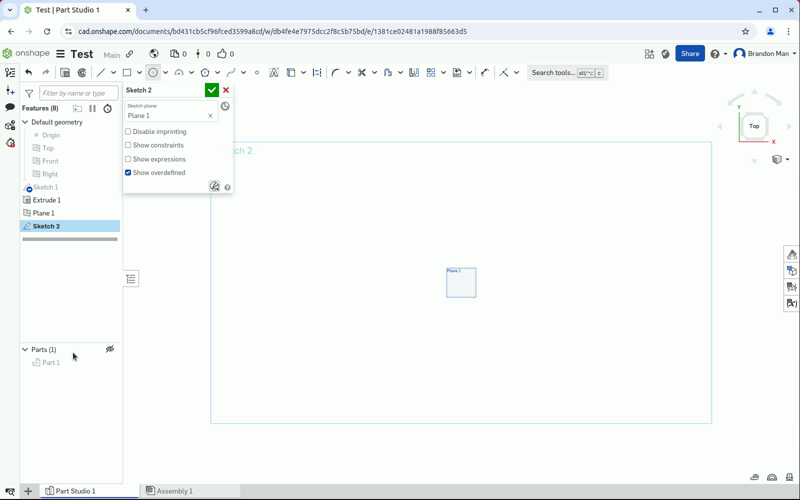
key_down(shift)
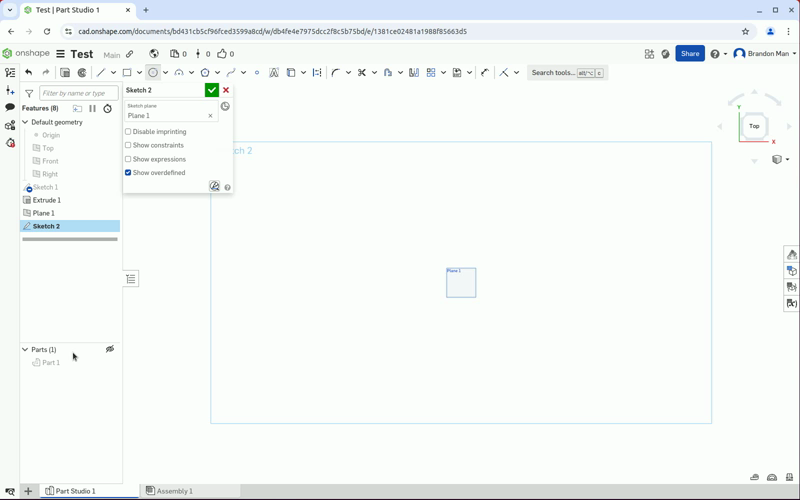
mouse_move(461, 198)
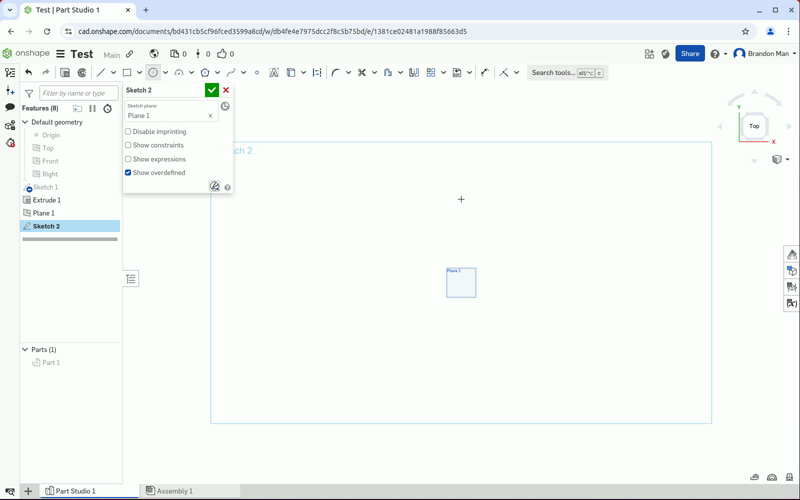
click(461, 198)
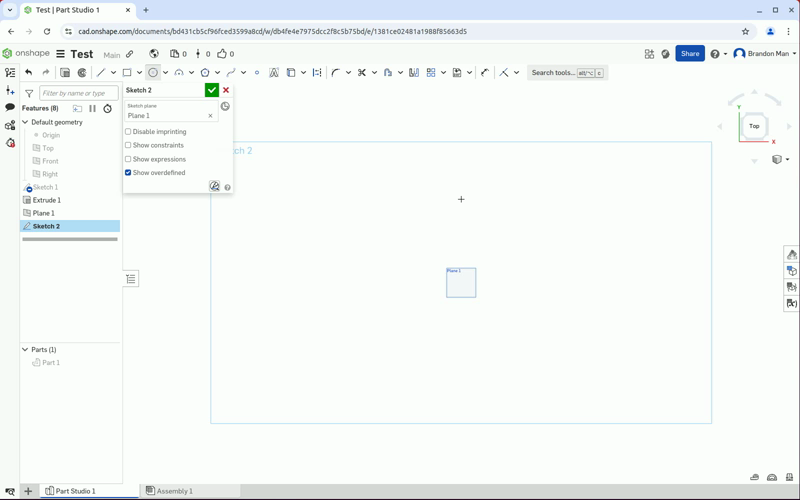
key_up(shift)
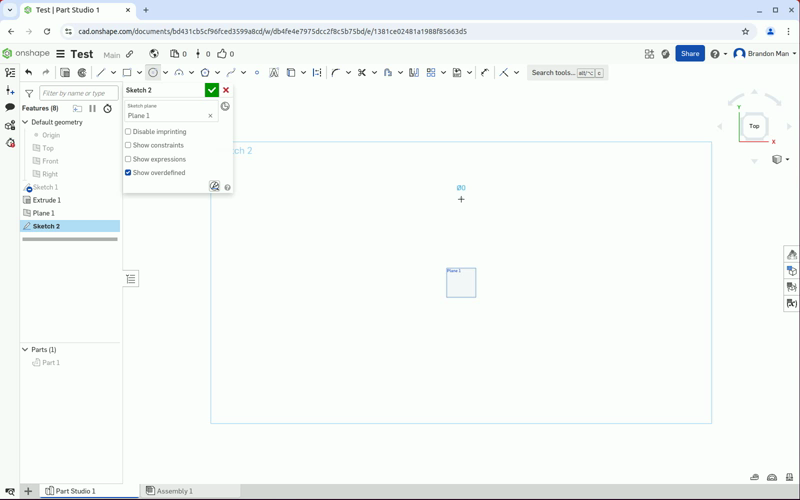
mouse_move(472, 198)
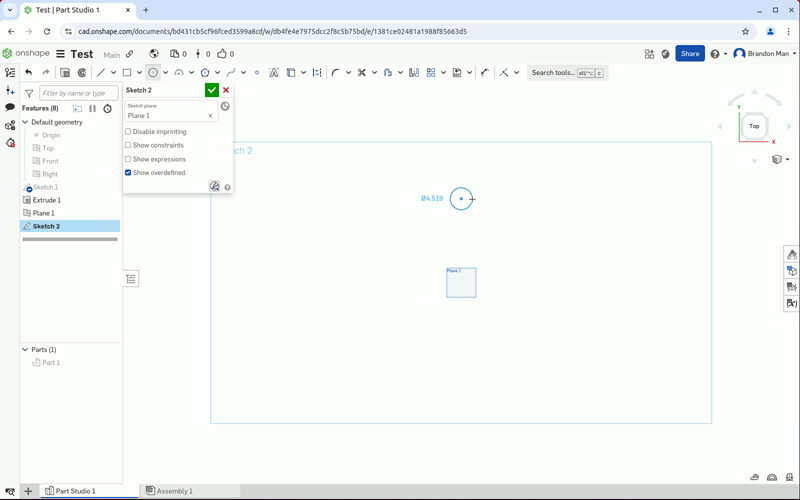
click(472, 198)
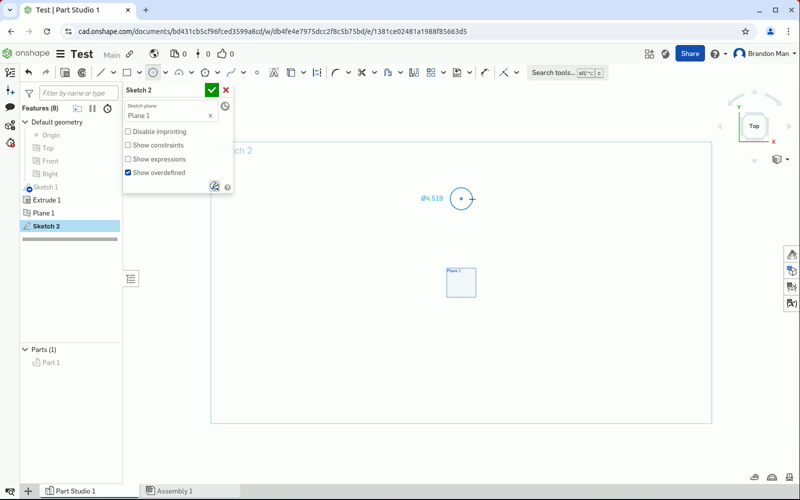
key(esc)
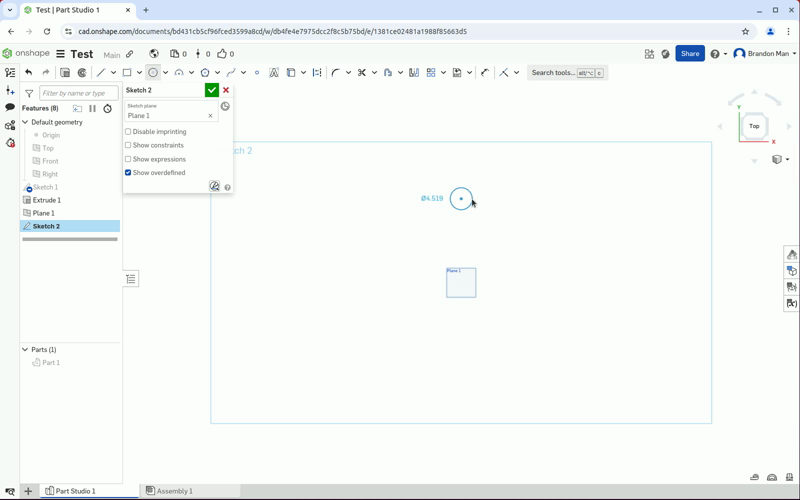
mouse_move(468, 204)
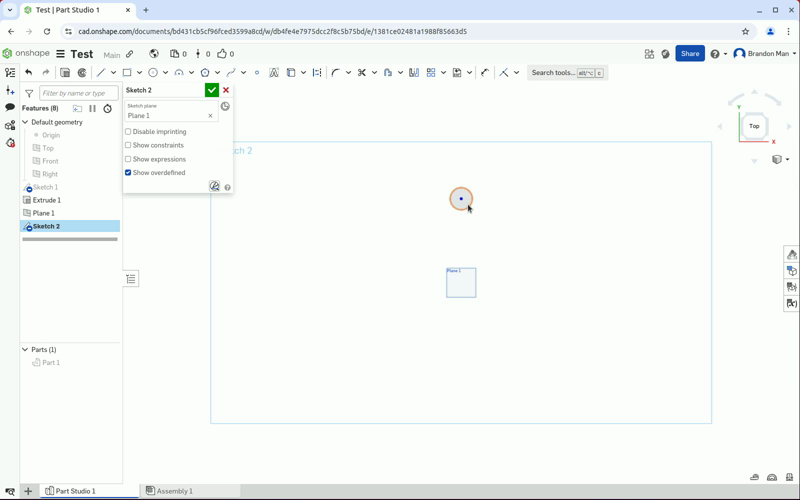
scroll(6)
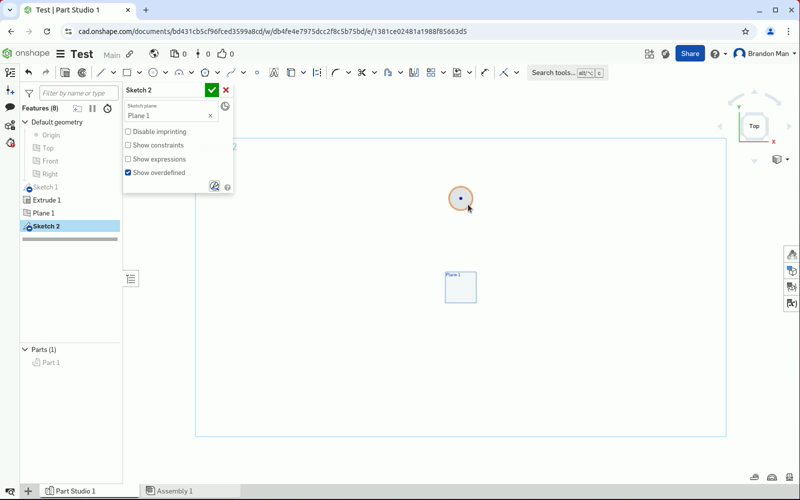
scroll(6)
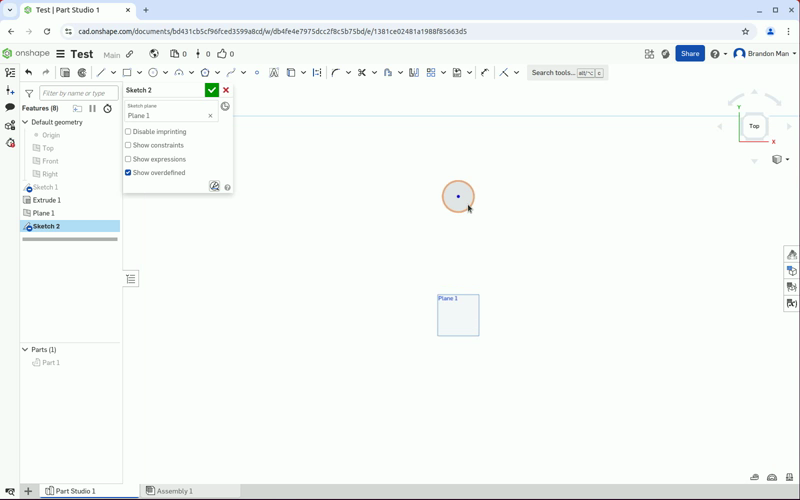
scroll(6)
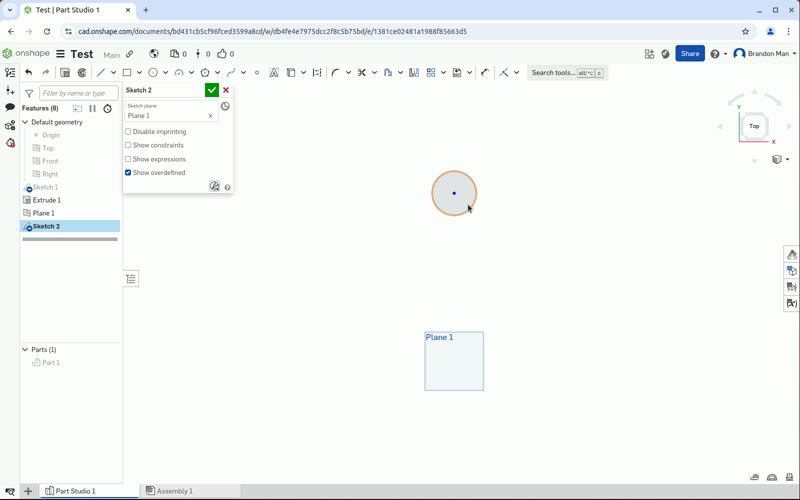
scroll(6)
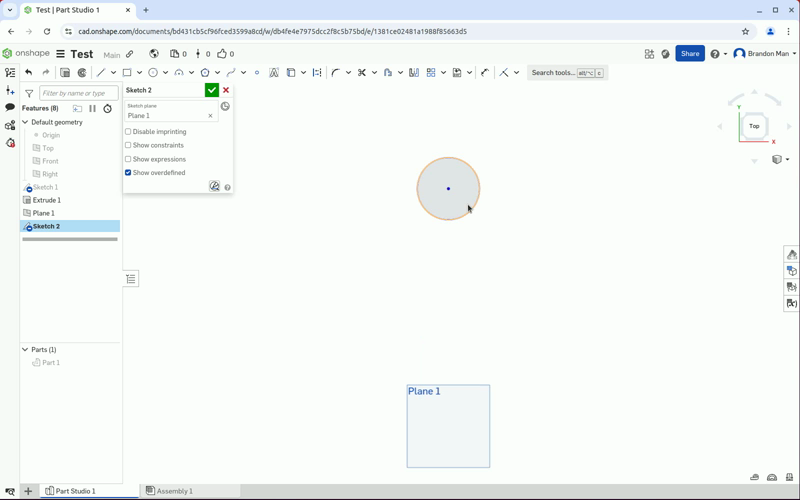
scroll(6)
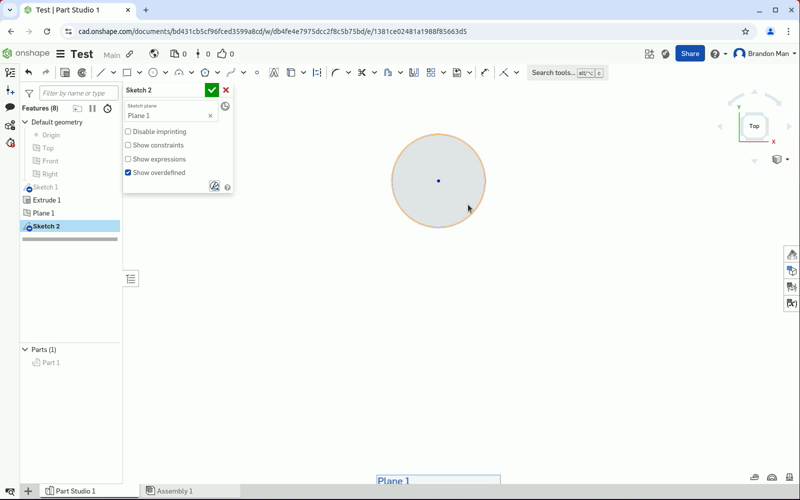
scroll(6)
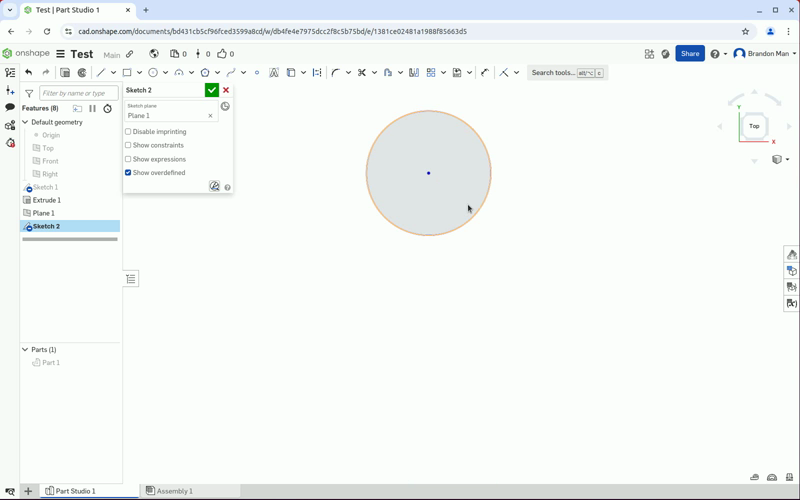
scroll(6)
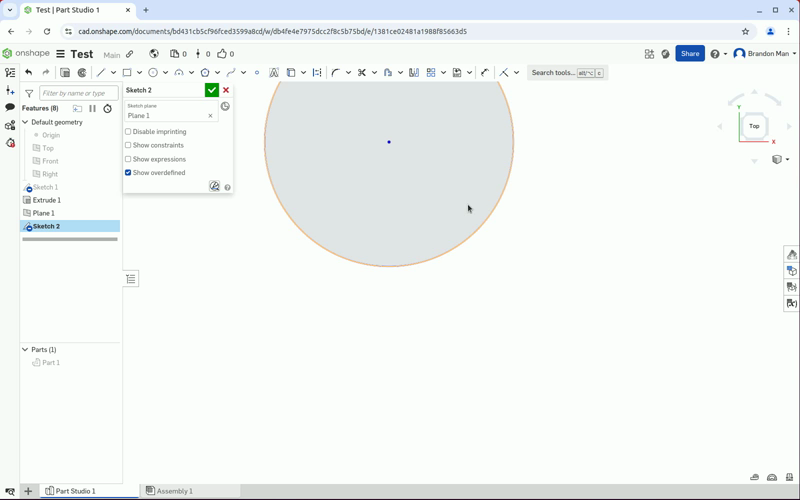
click(468, 204)
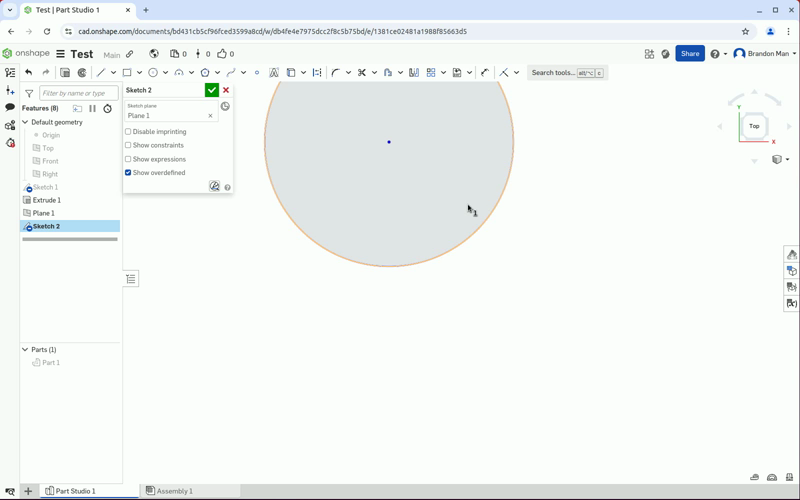
scroll(-6)
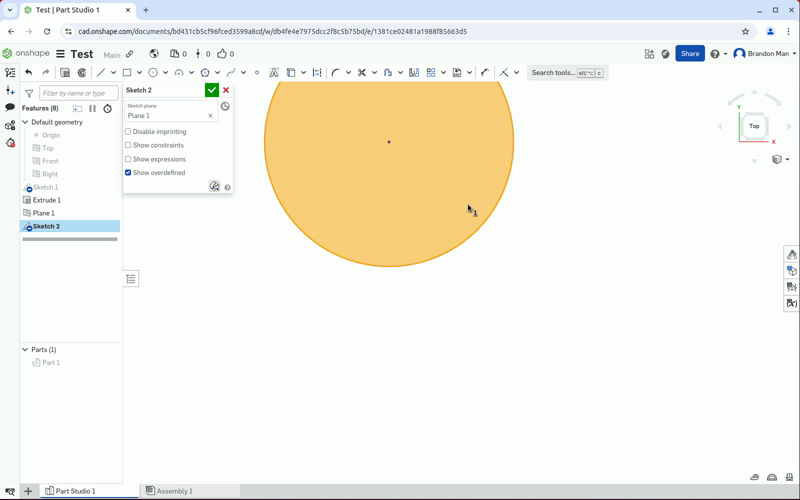
scroll(-6)
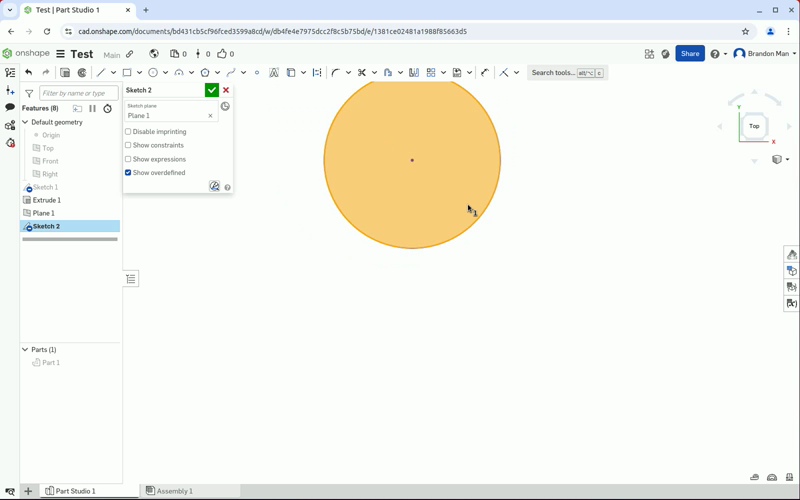
scroll(-6)
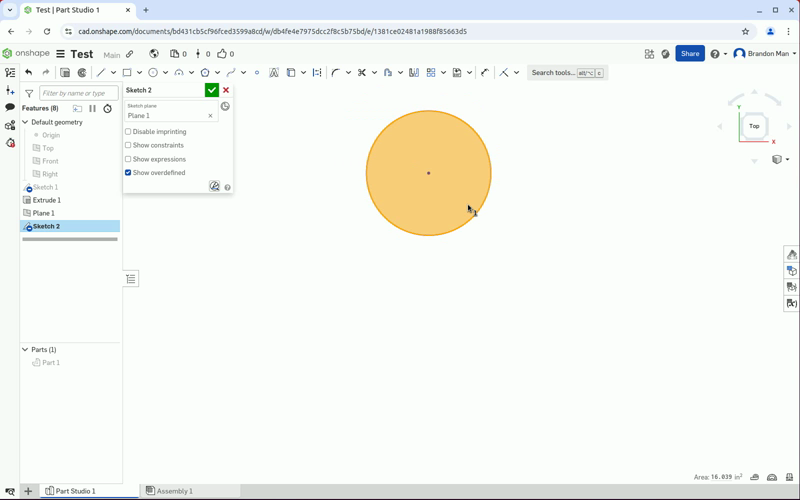
scroll(-6)
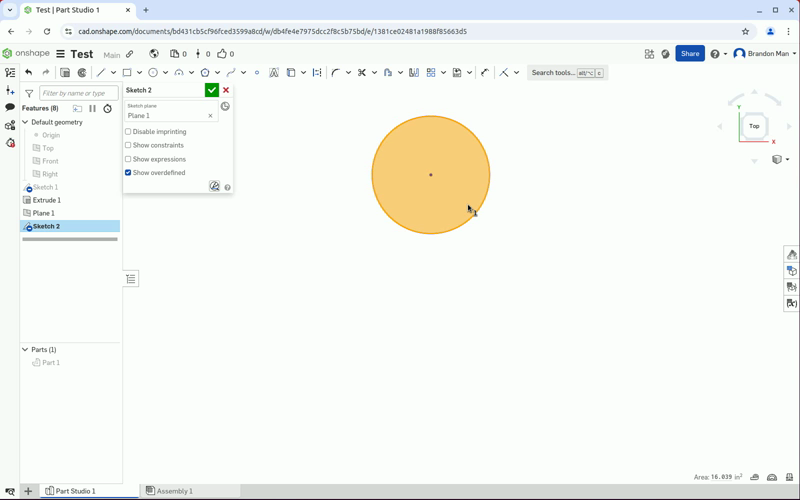
scroll(-6)
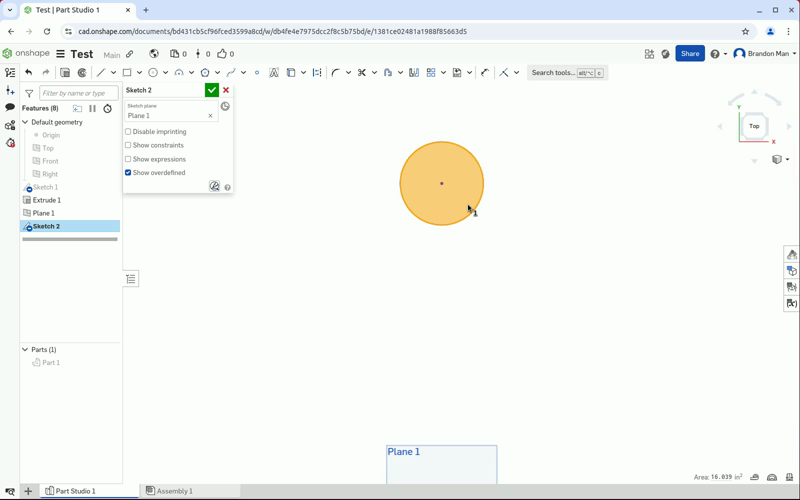
scroll(-6)
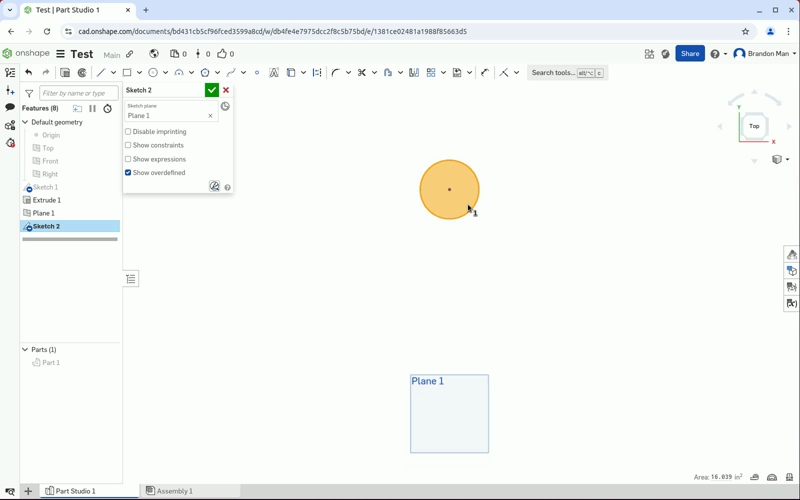
scroll(-6)
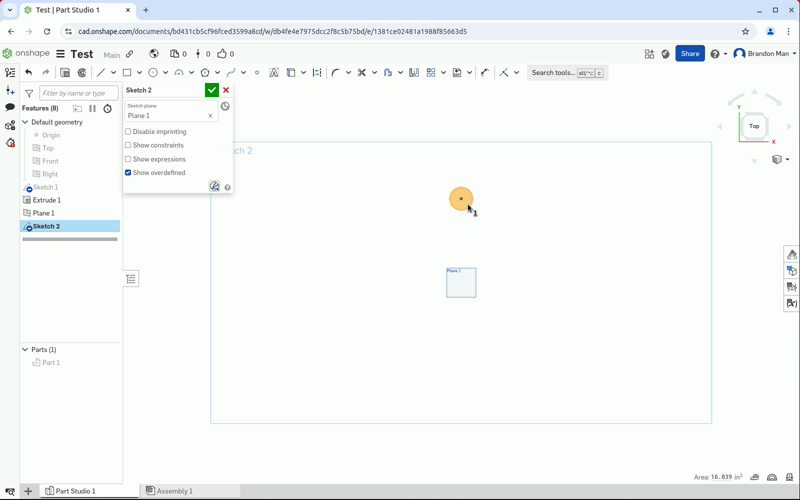
mouse_move(73, 352)
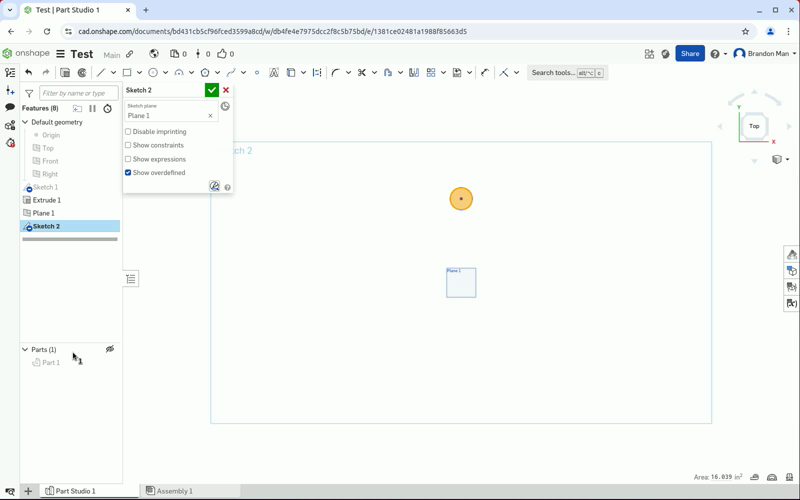
key(shift+y)
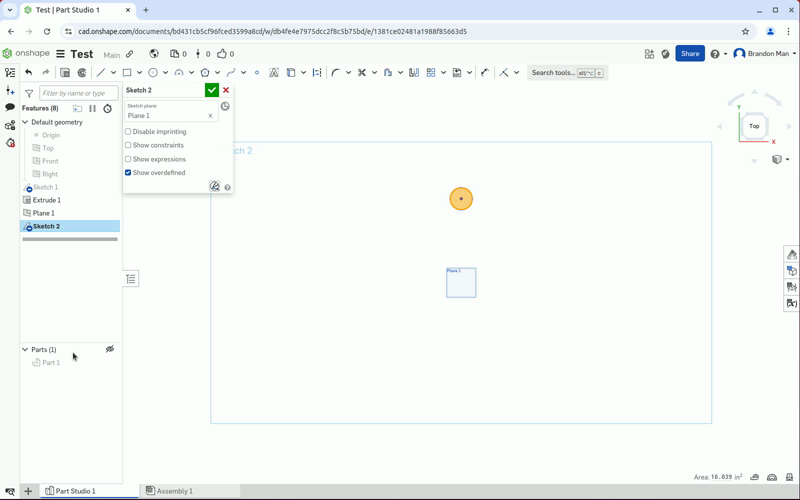
key(shift+e)
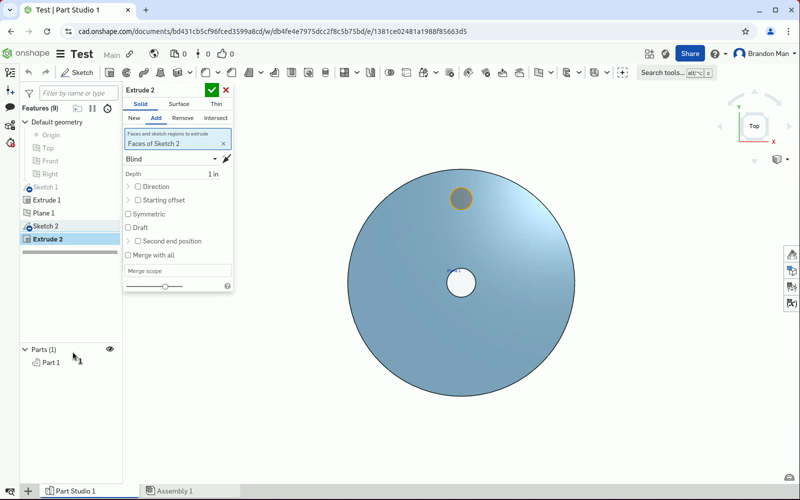
mouse_move(143, 106)
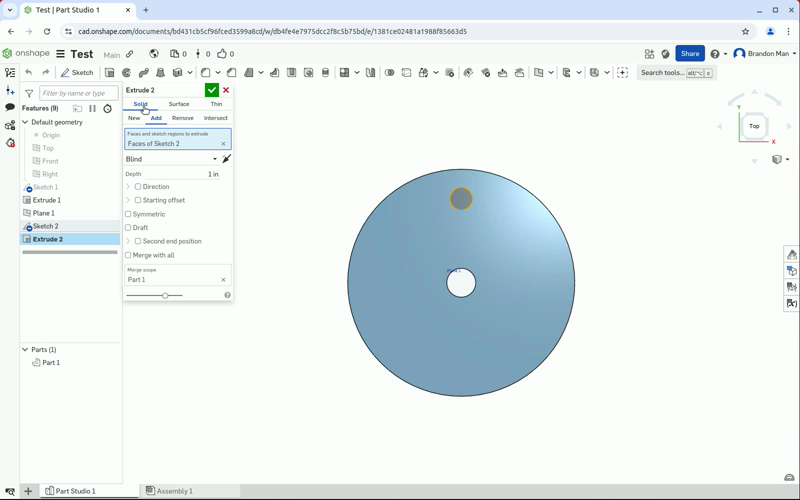
click(143, 106)
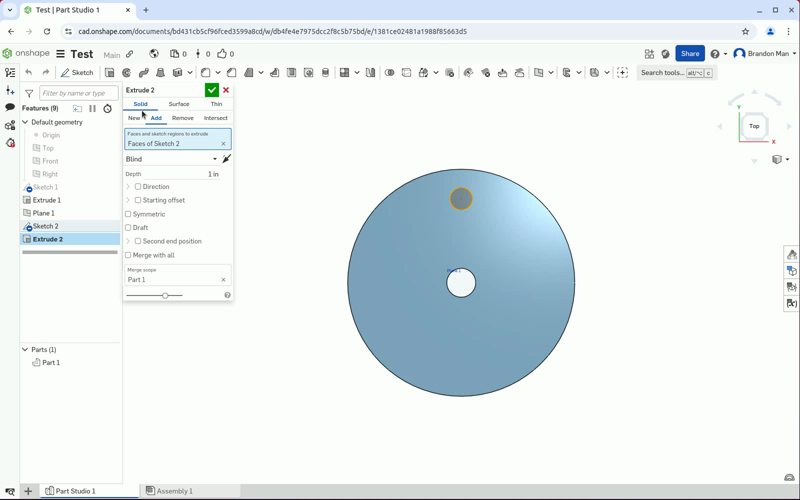
mouse_move(137, 120)
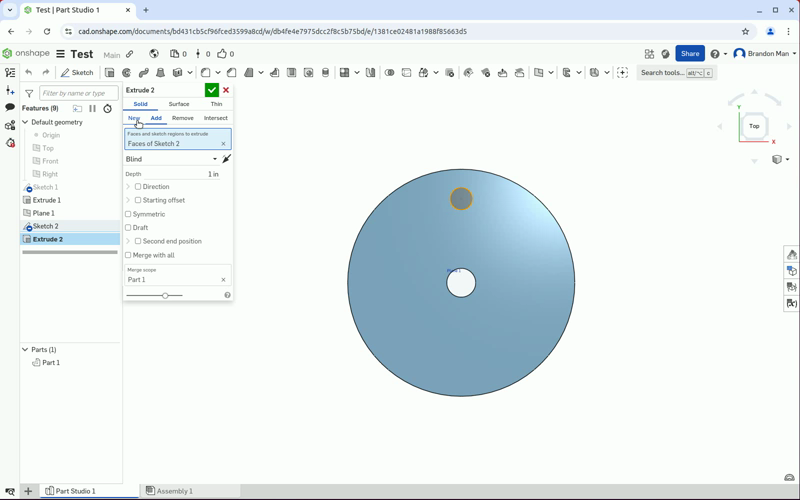
click(137, 120)
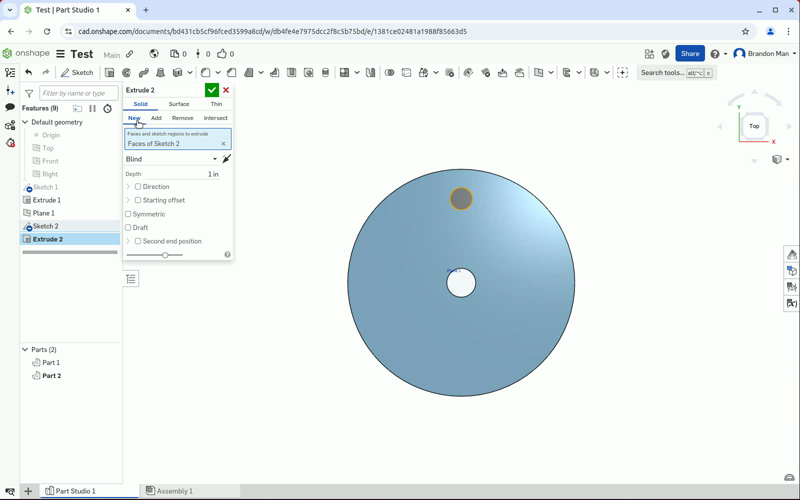
key(tab, 4)
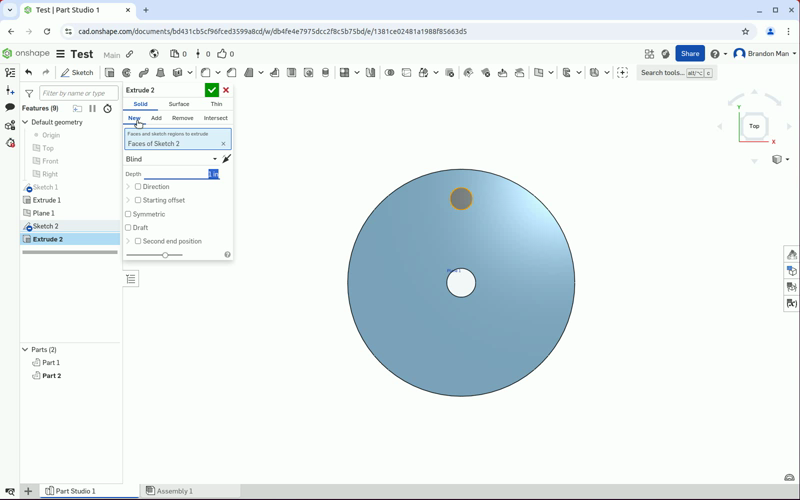
text(10.11)
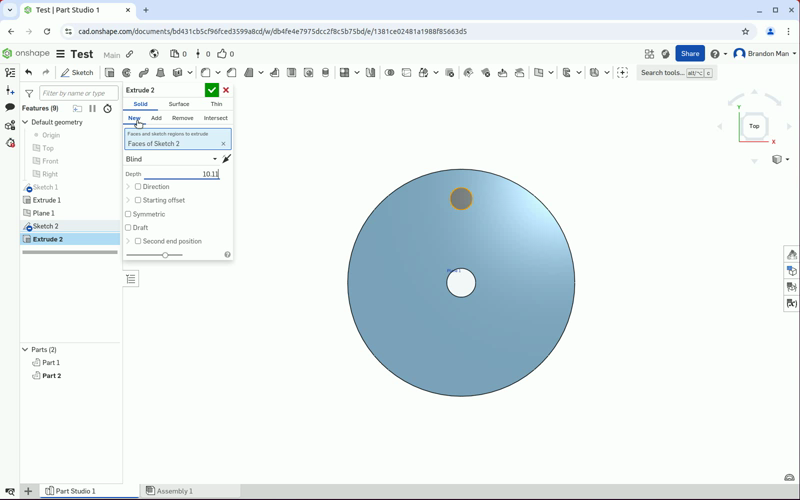
key(enter)
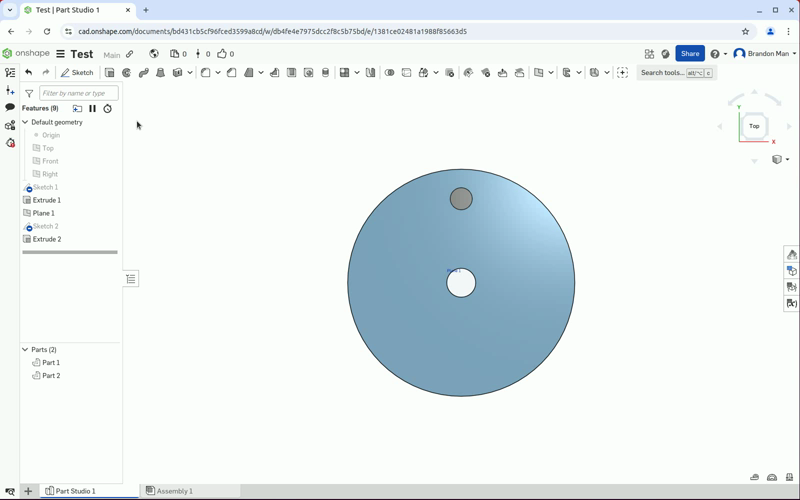
key(shift+h)
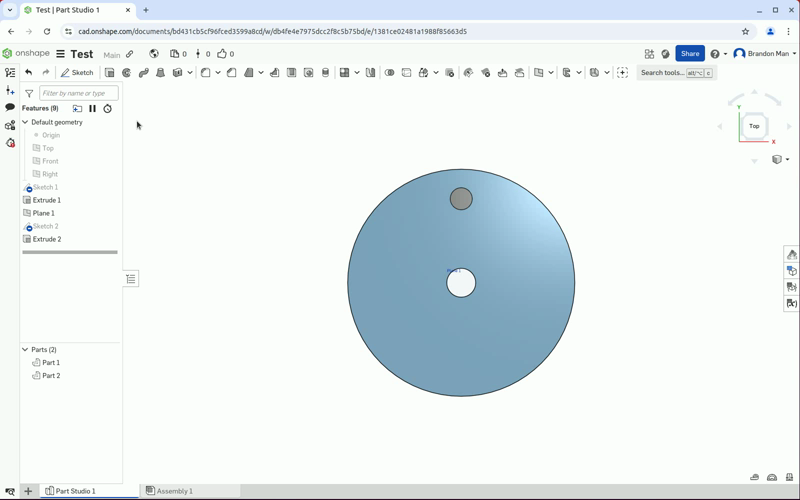
key(shift+h)
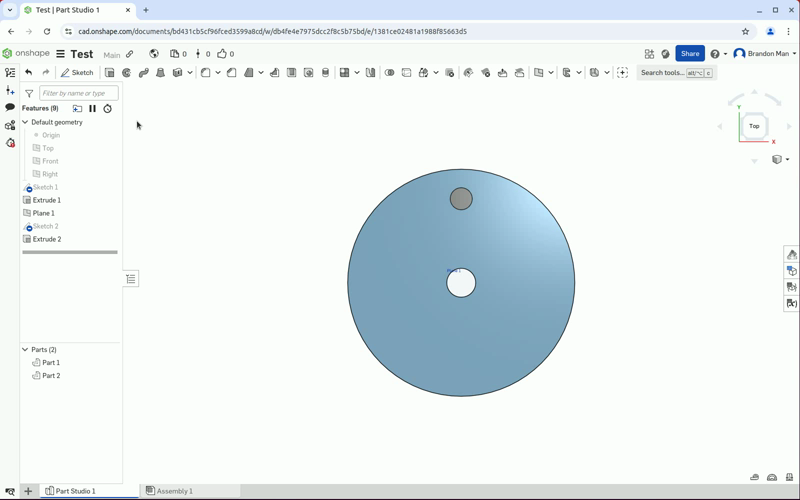
mouse_move(73, 189)
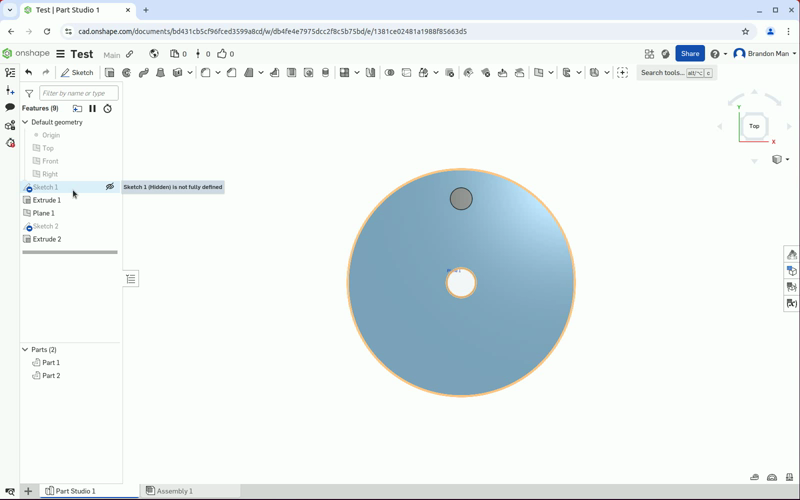
click(73, 189)
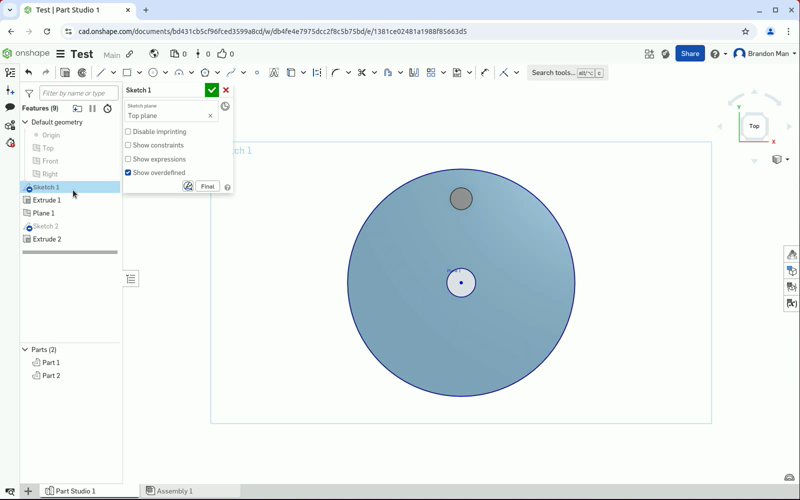
mouse_move(229, 92)
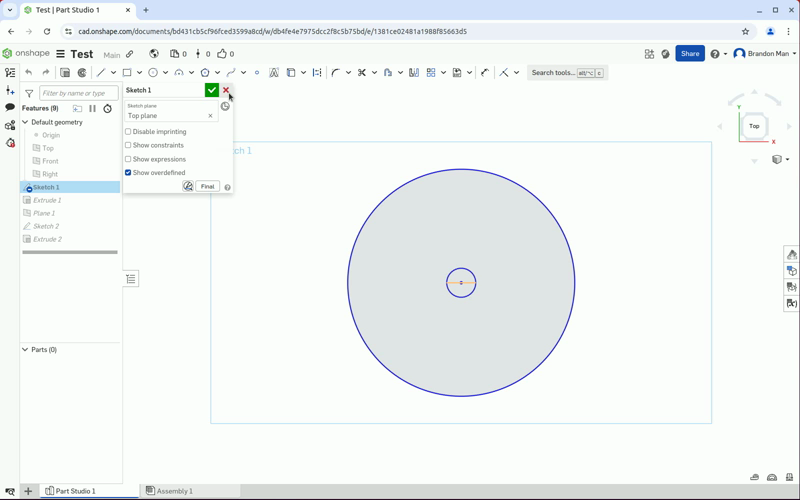
click(229, 92)
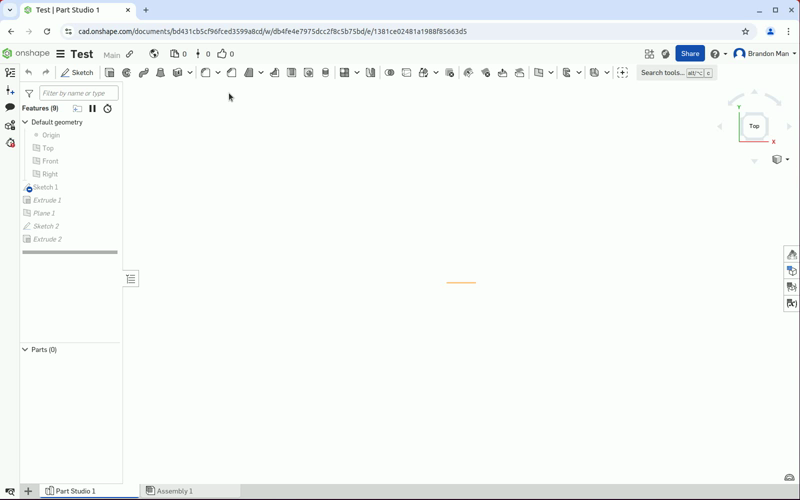
key(shift+s)
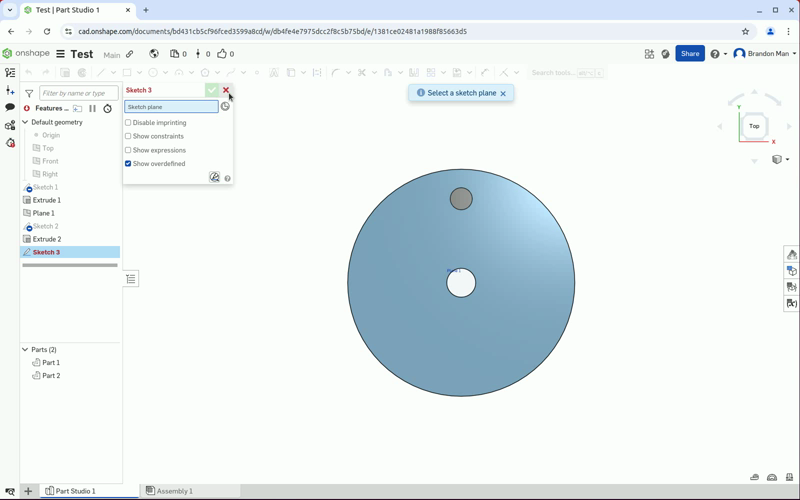
mouse_move(73, 215)
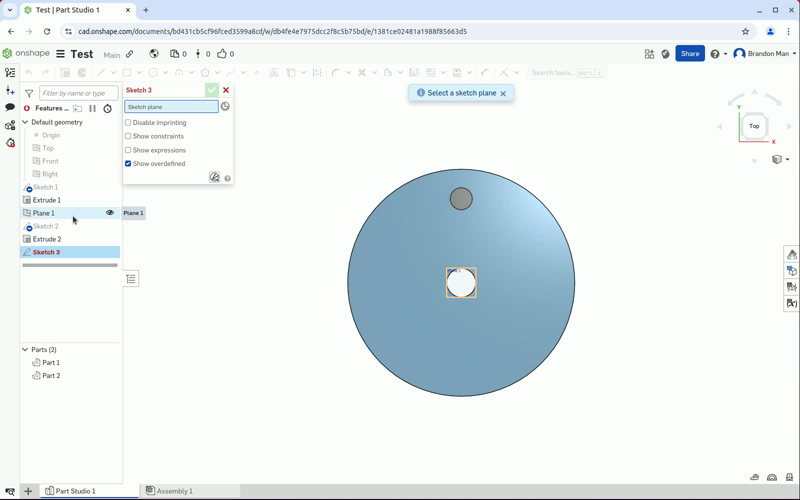
click(73, 215)
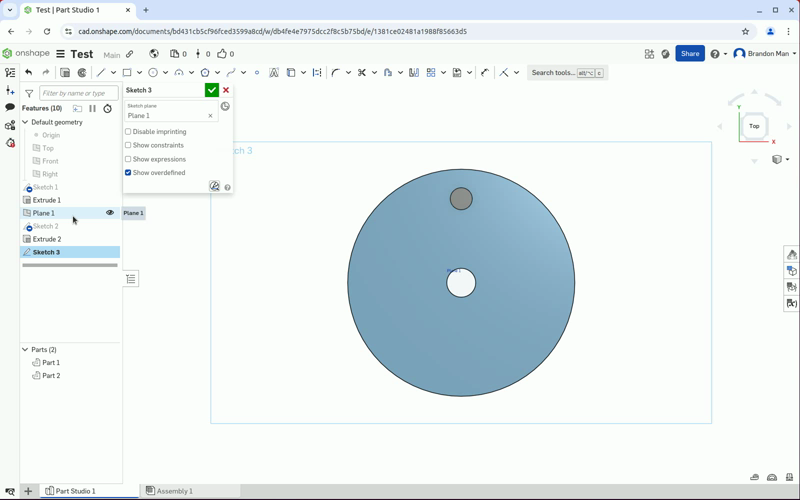
mouse_move(73, 352)
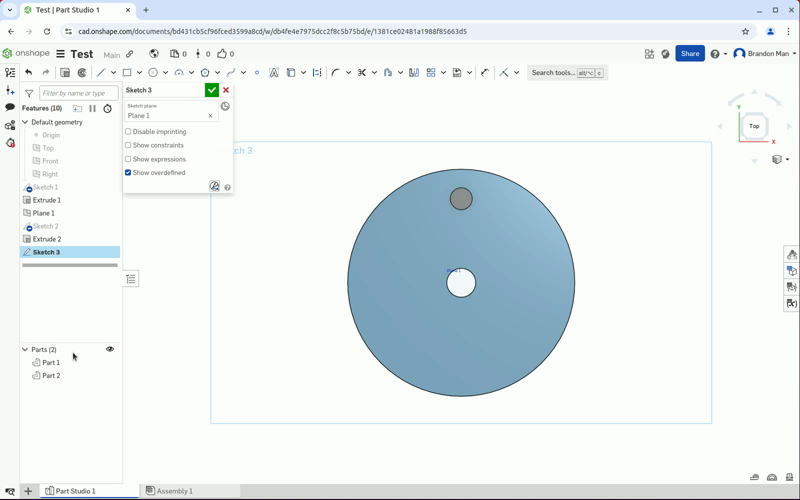
key(y)
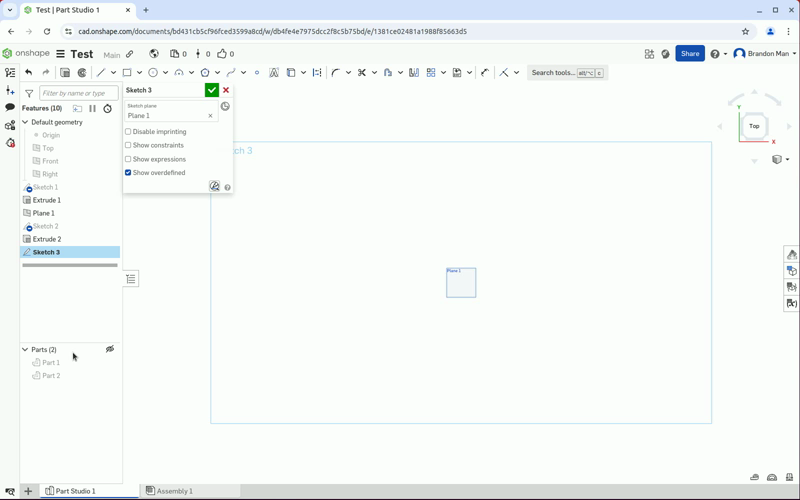
key(c)
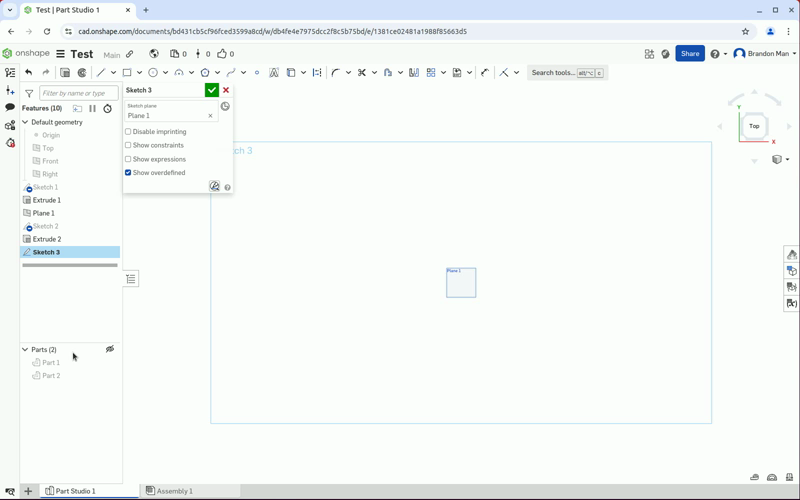
key_down(shift)
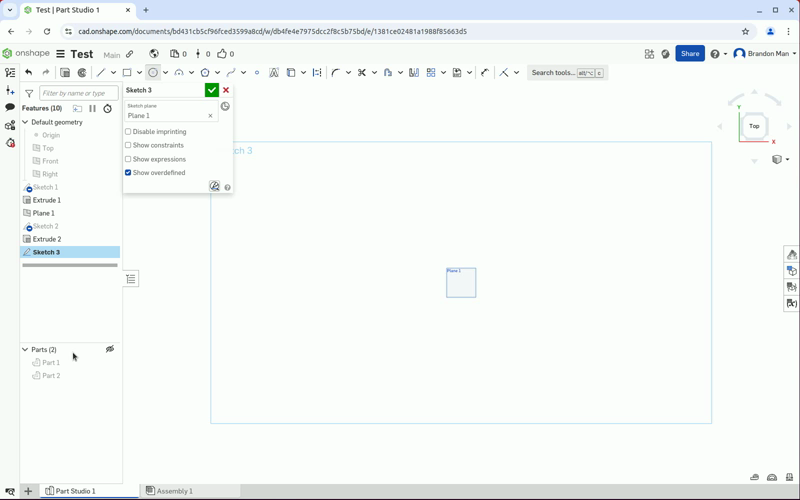
mouse_move(461, 198)
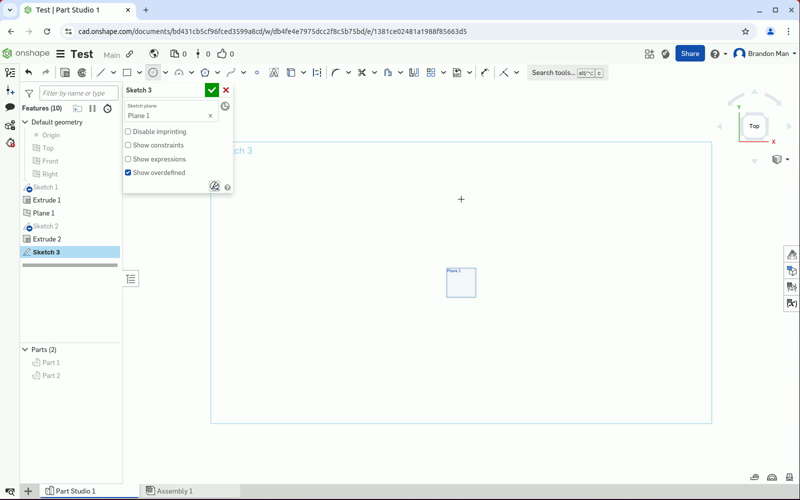
click(461, 198)
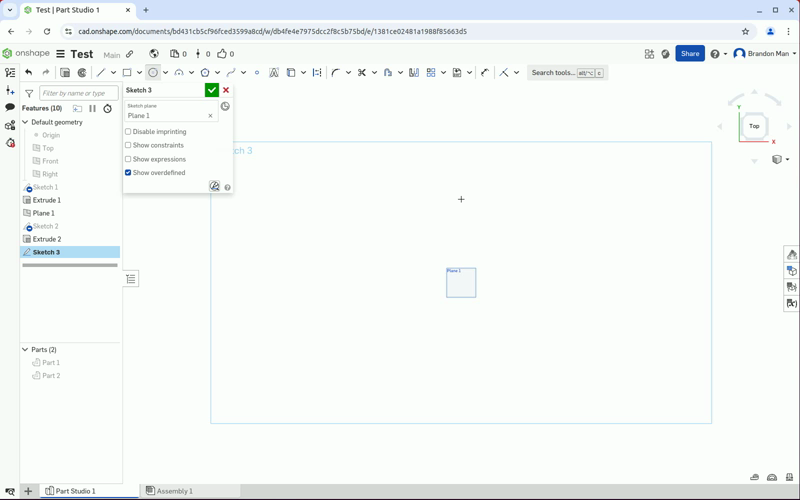
key_up(shift)
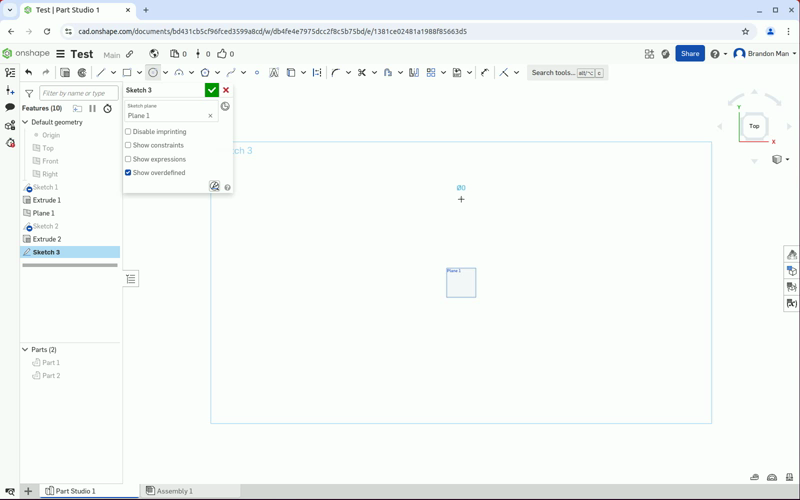
mouse_move(472, 198)
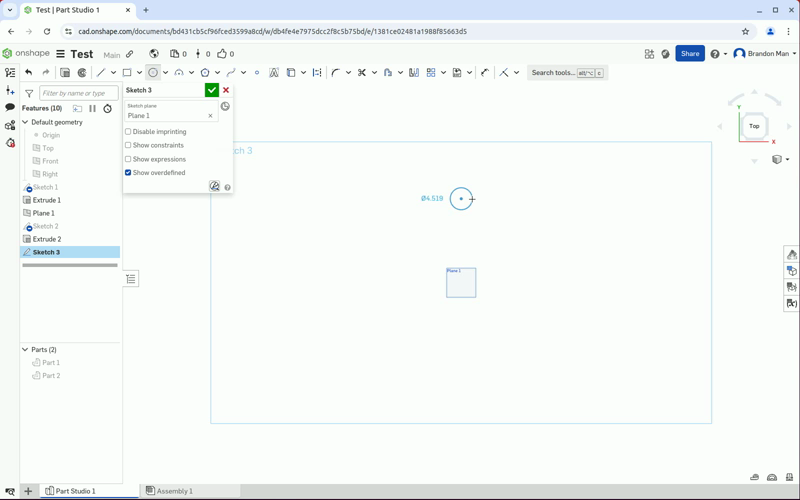
click(472, 198)
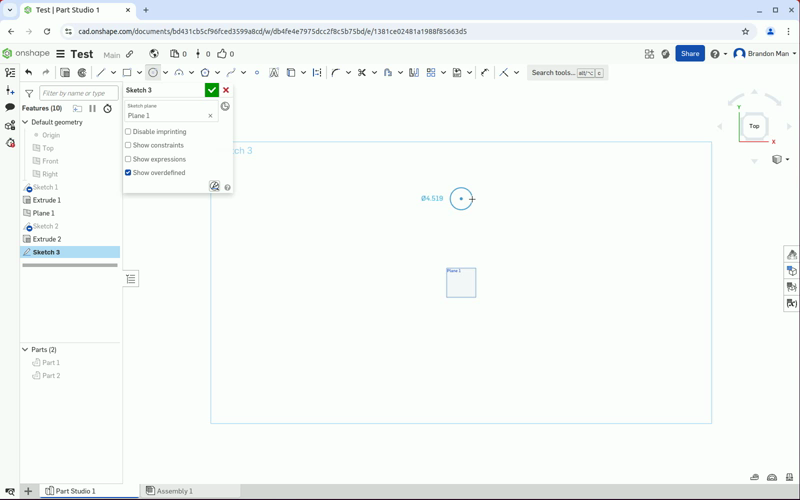
key(esc)
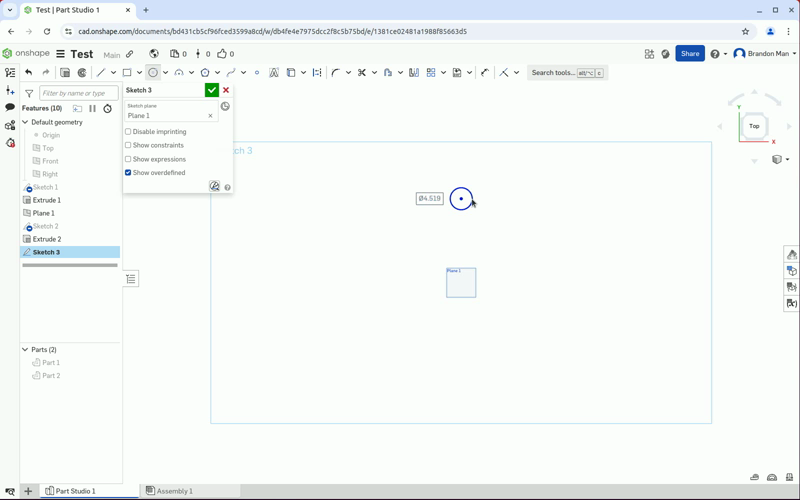
mouse_move(456, 195)
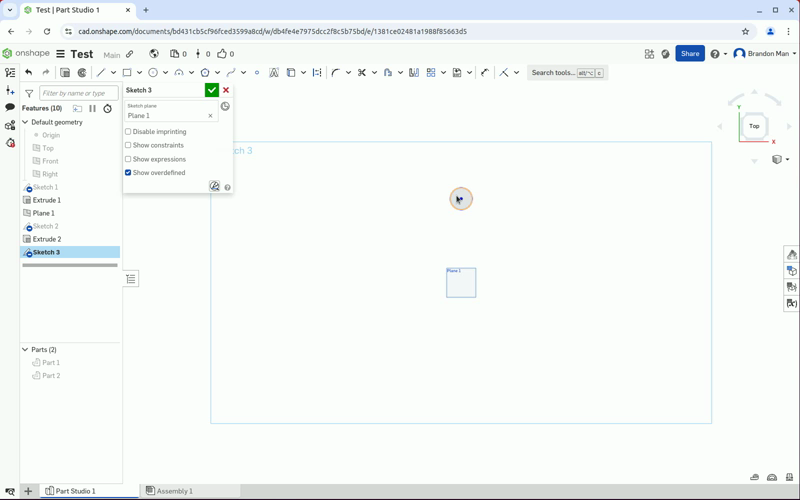
scroll(6)
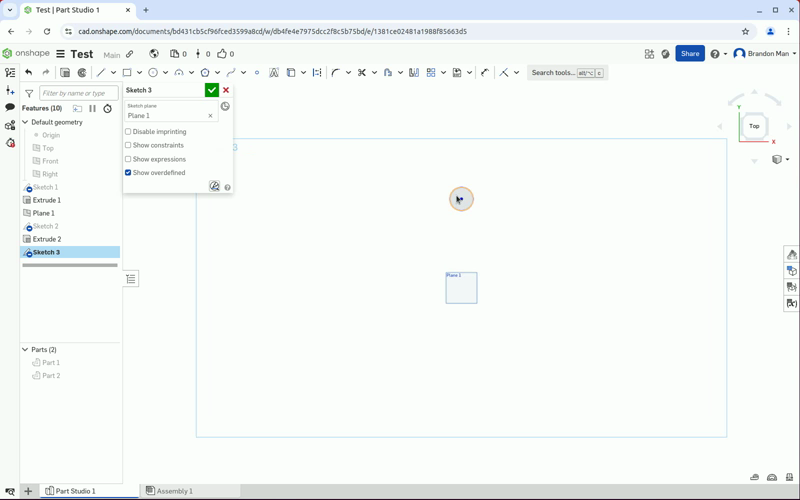
scroll(6)
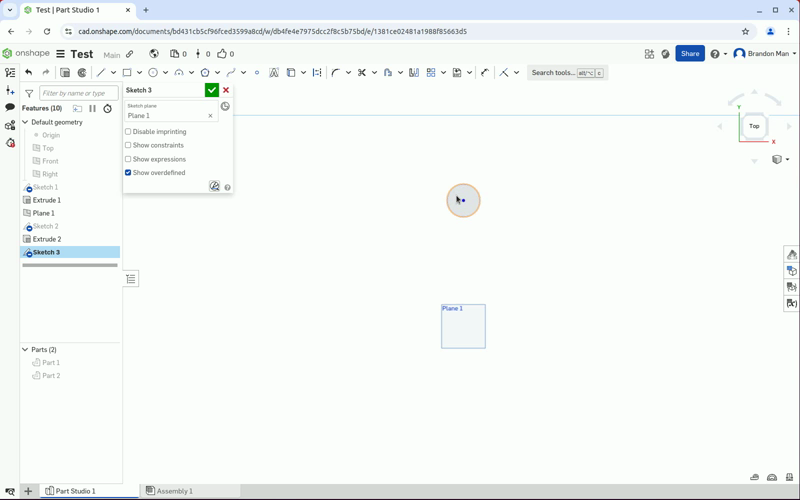
scroll(6)
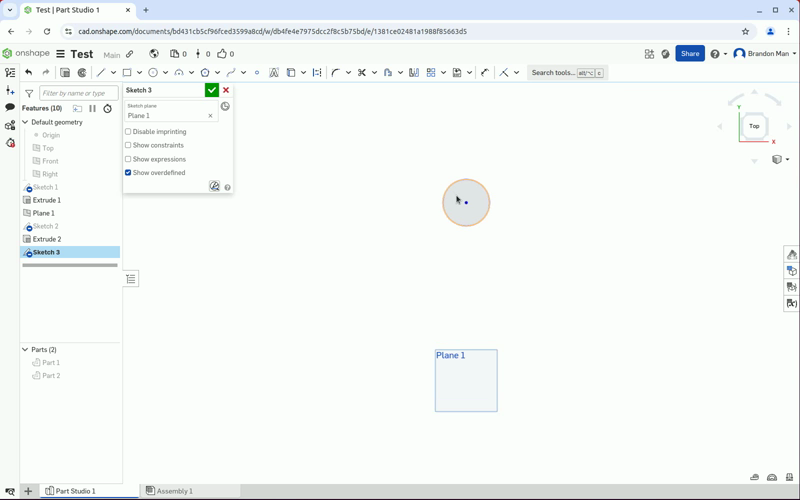
scroll(6)
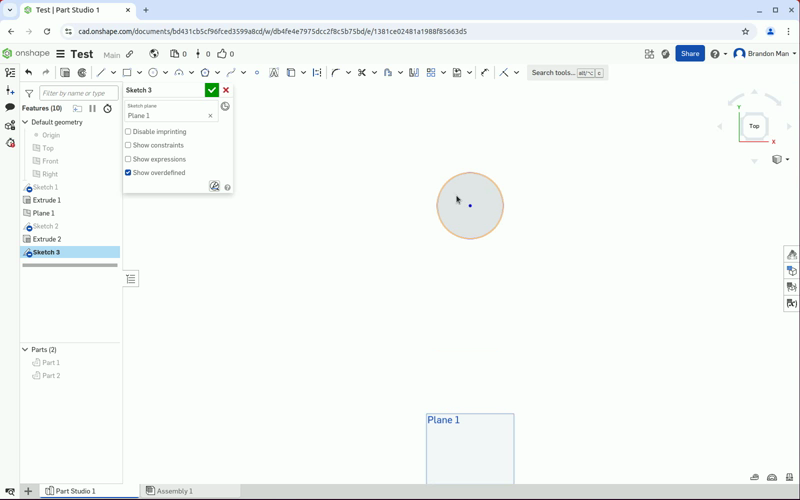
scroll(6)
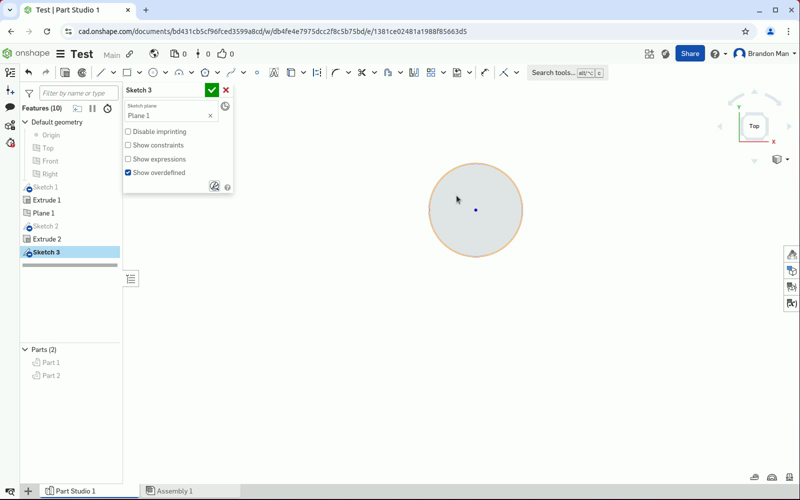
scroll(6)
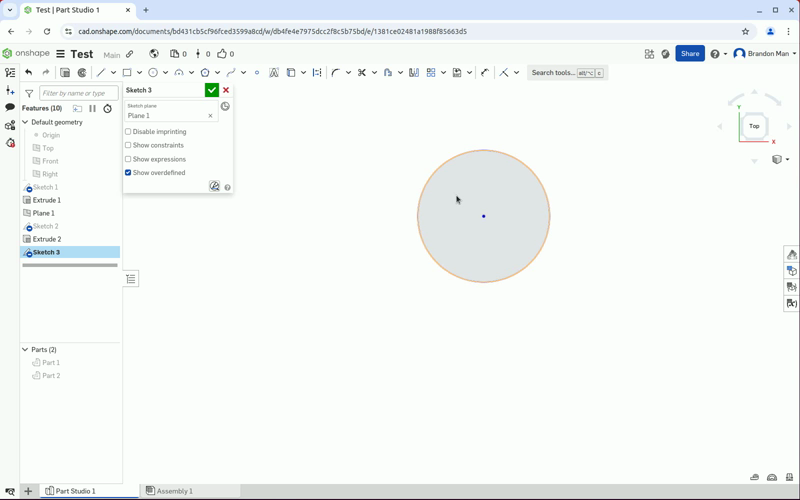
scroll(6)
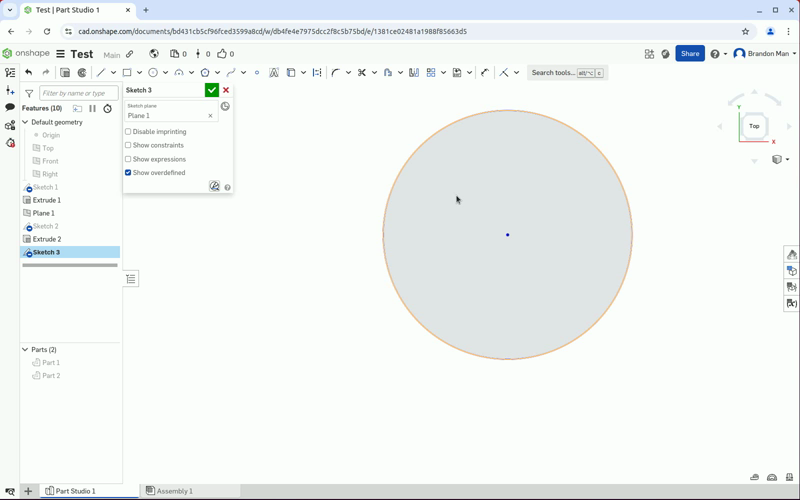
click(456, 195)
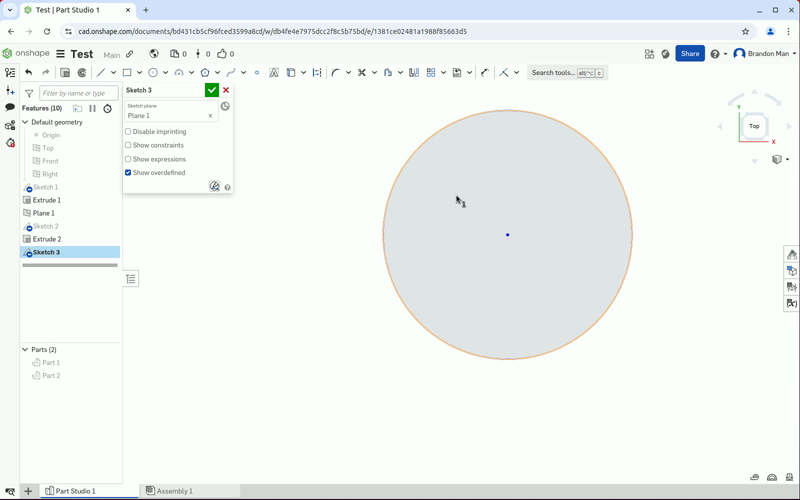
scroll(-6)
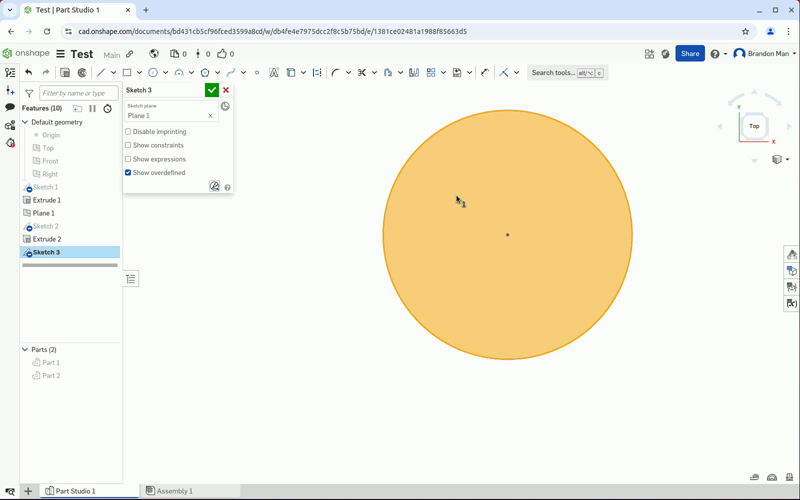
scroll(-6)
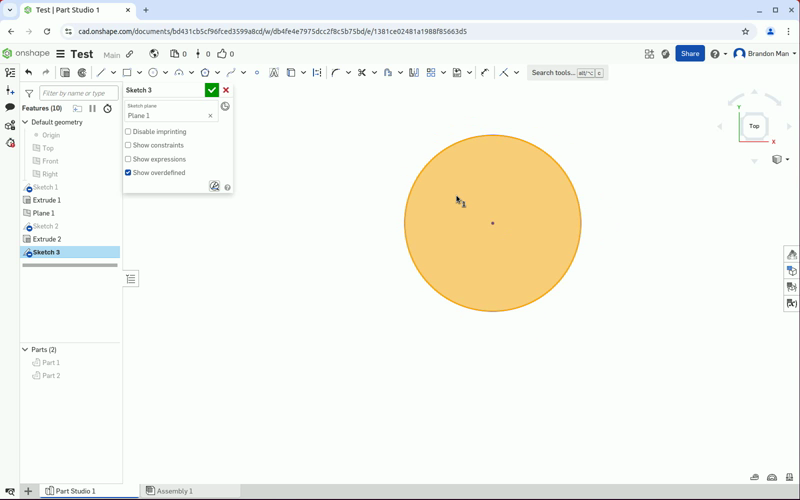
scroll(-6)
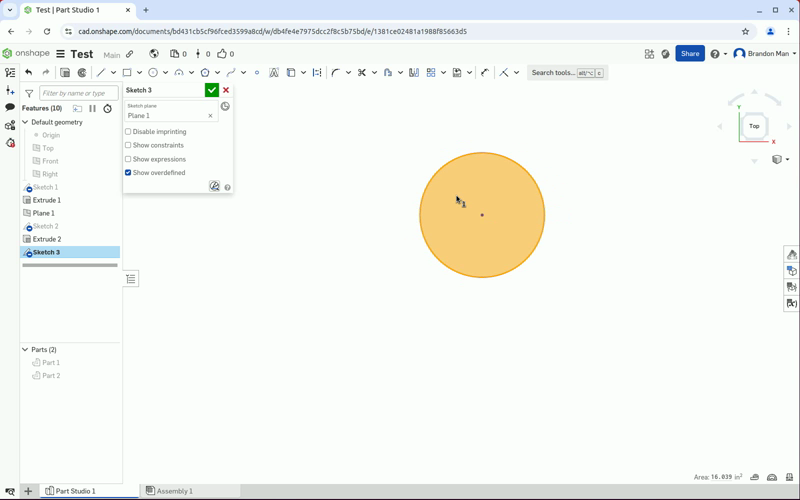
scroll(-6)
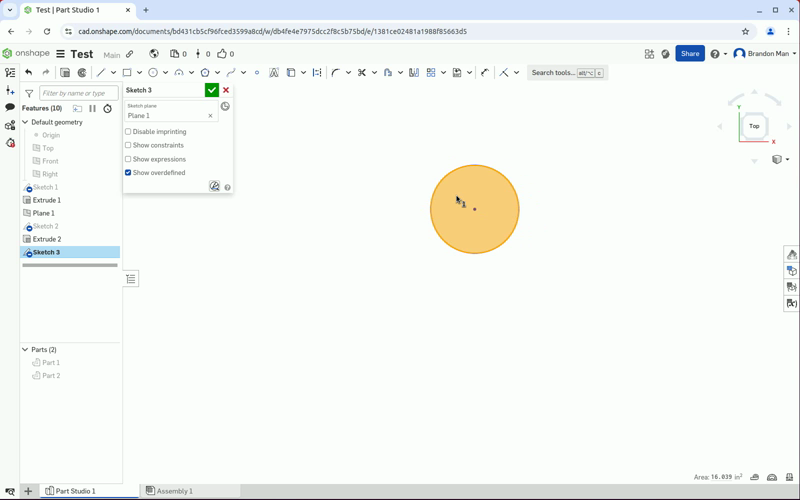
scroll(-6)
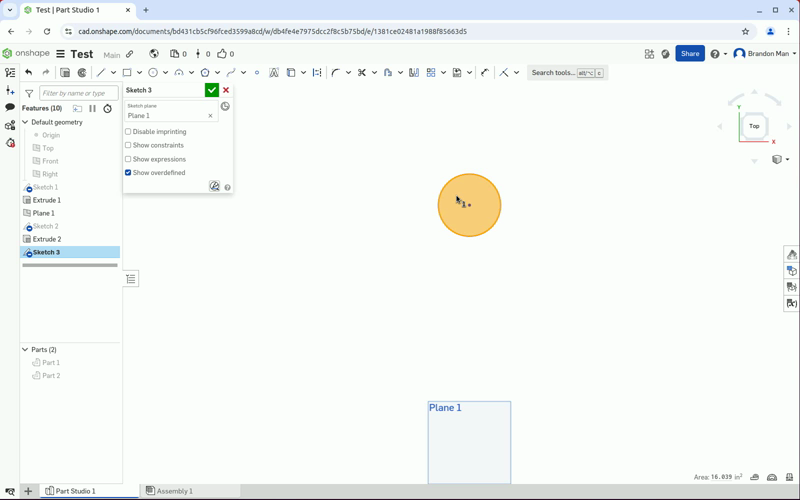
scroll(-6)
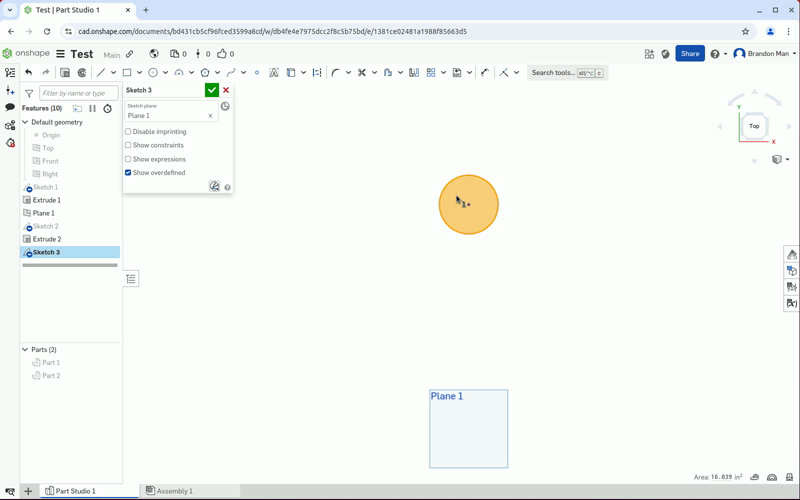
scroll(-6)
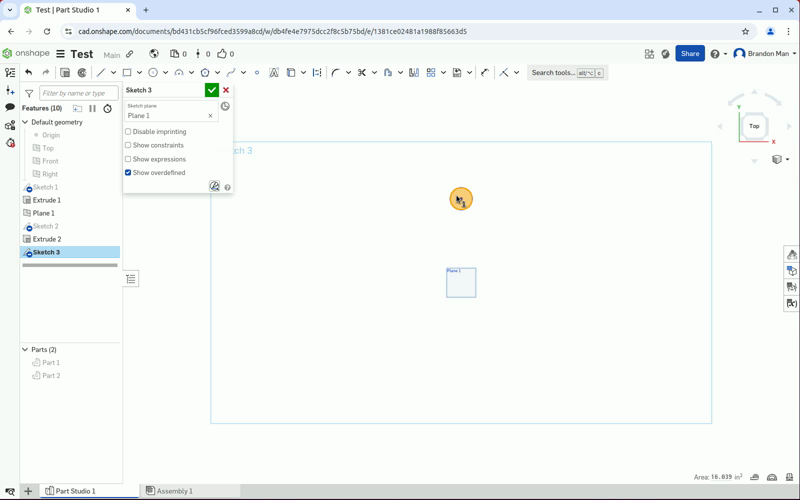
mouse_move(73, 352)
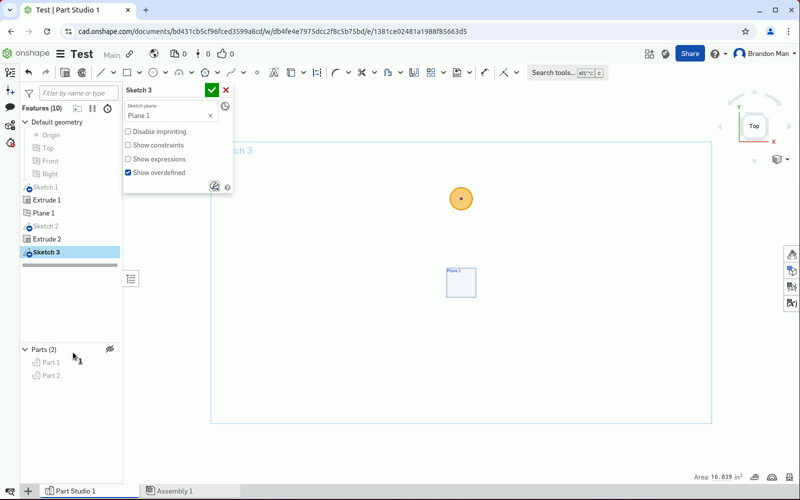
key(shift+y)
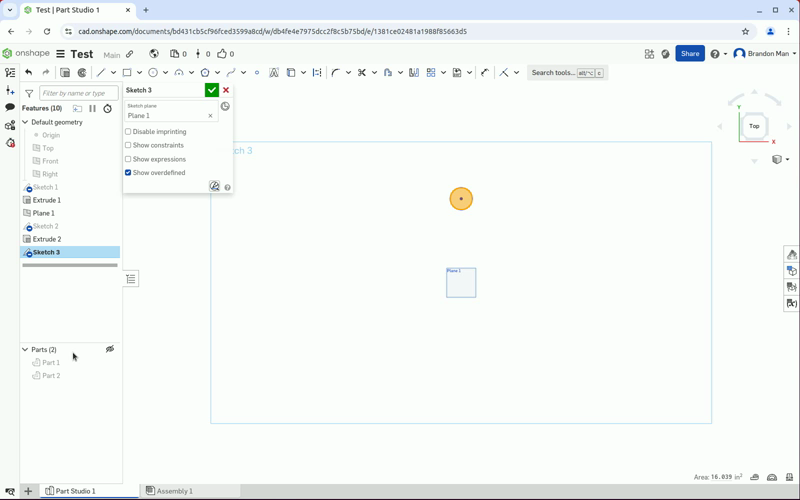
key(shift+e)
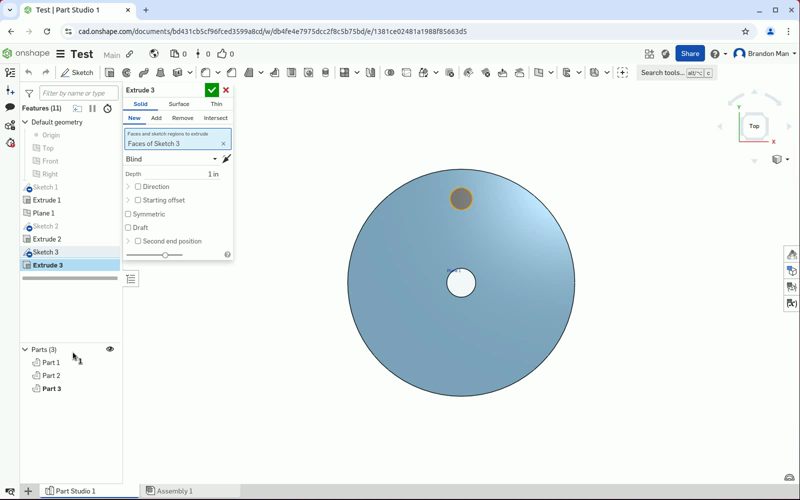
mouse_move(143, 106)
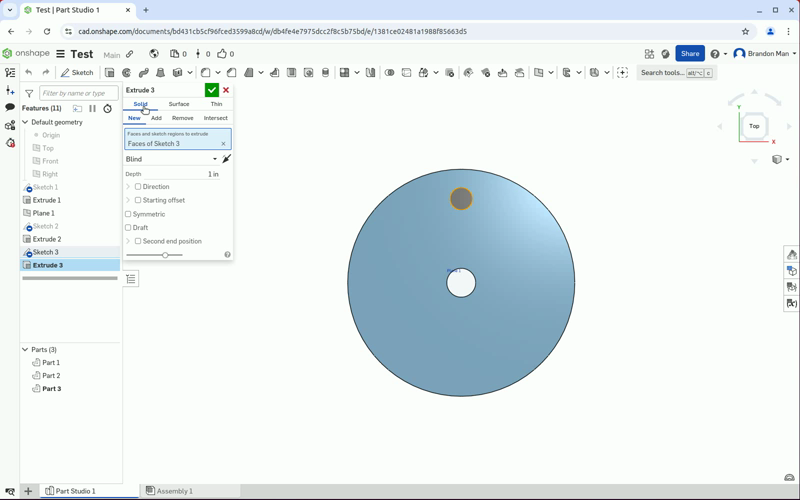
click(143, 106)
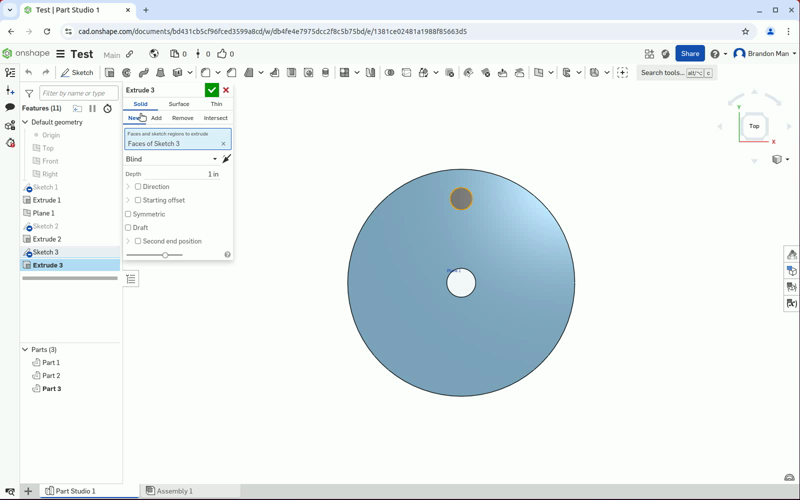
mouse_move(137, 120)
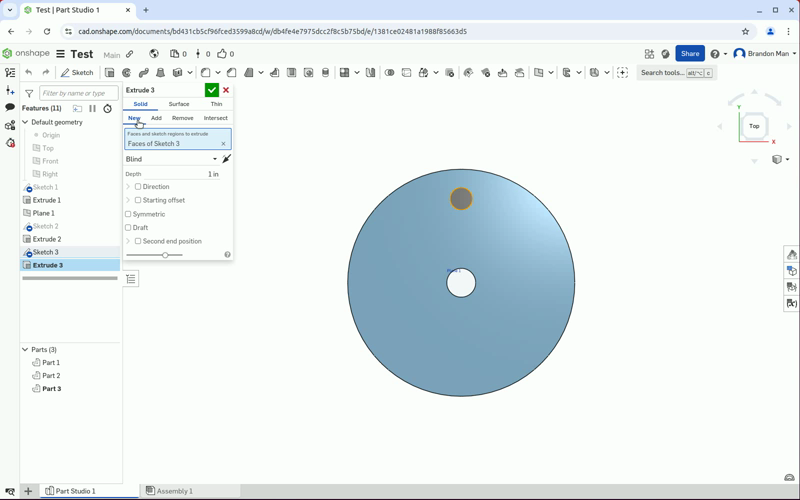
click(137, 120)
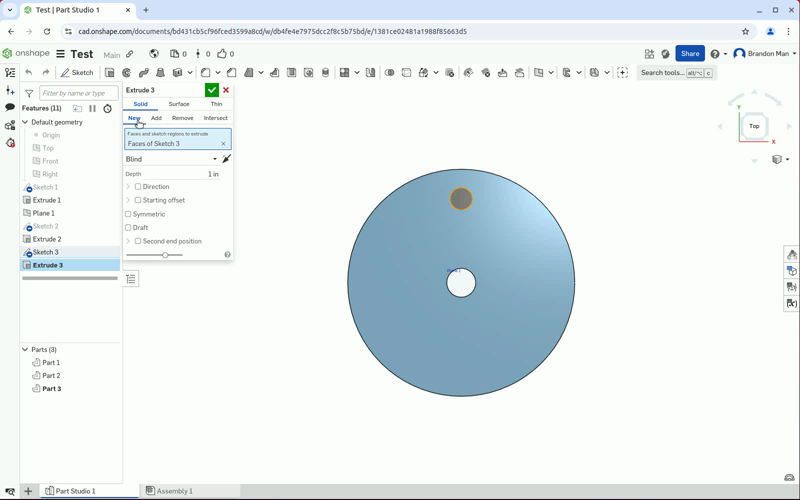
key(tab, 4)
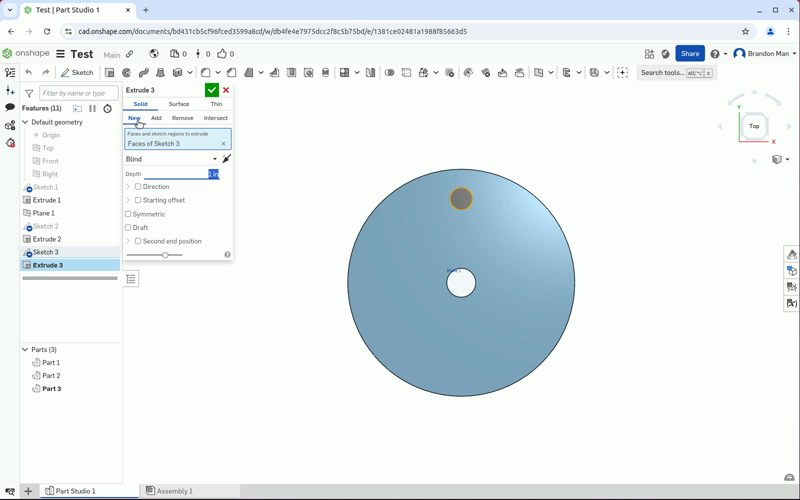
text(5.055)
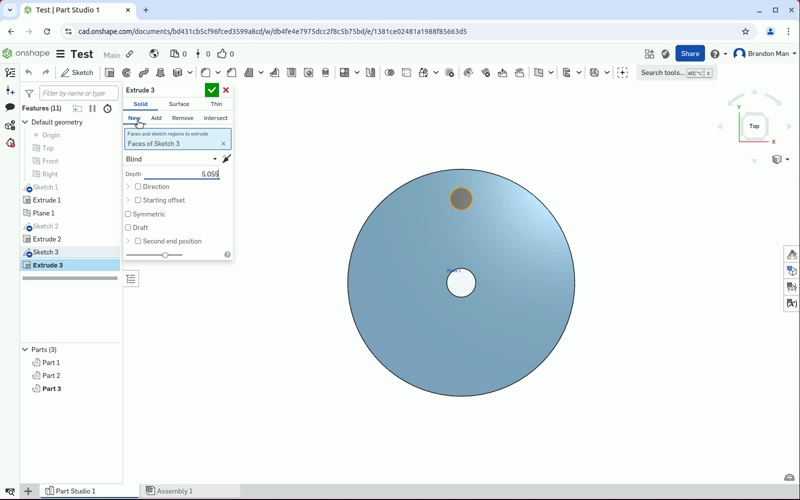
key(enter)
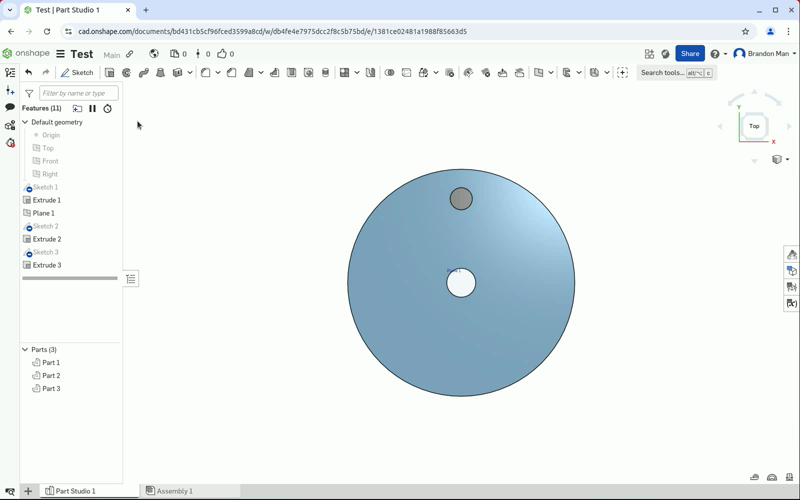
key(shift+h)
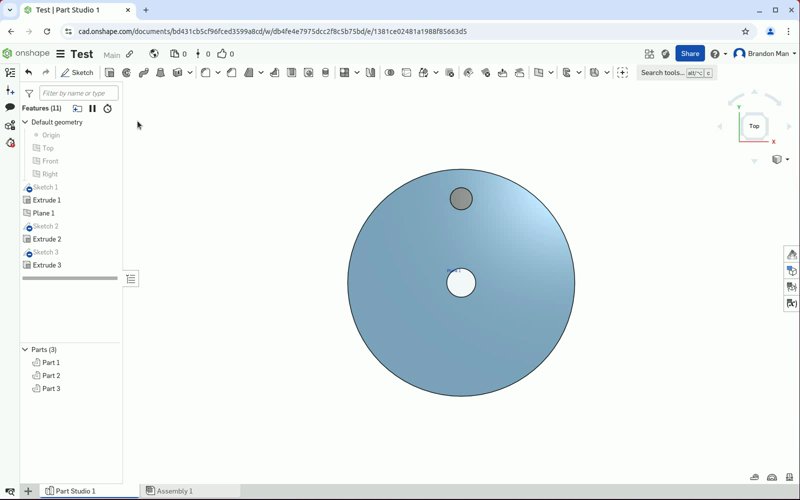
key(shift+h)
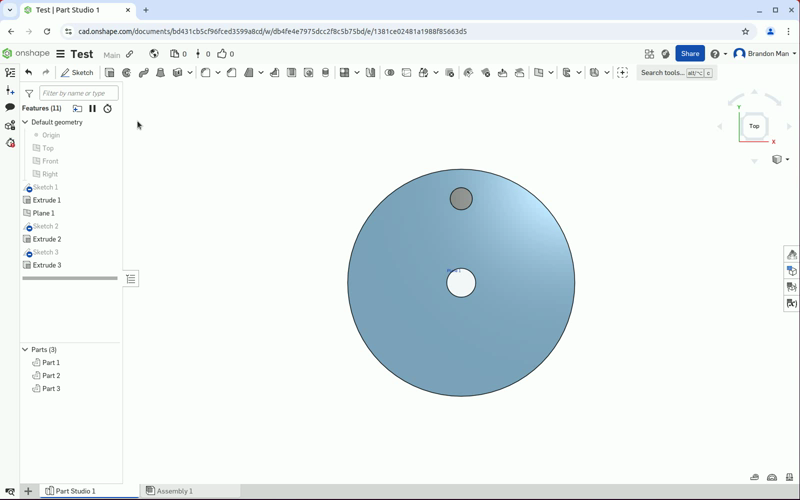
mouse_move(73, 189)
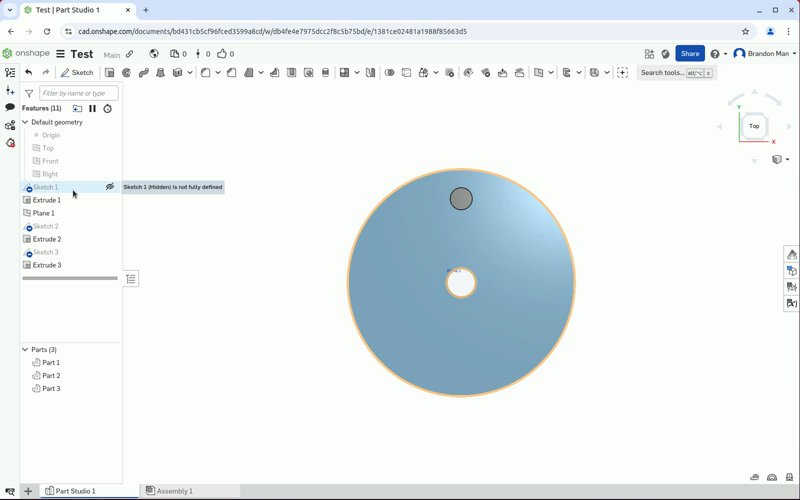
click(73, 189)
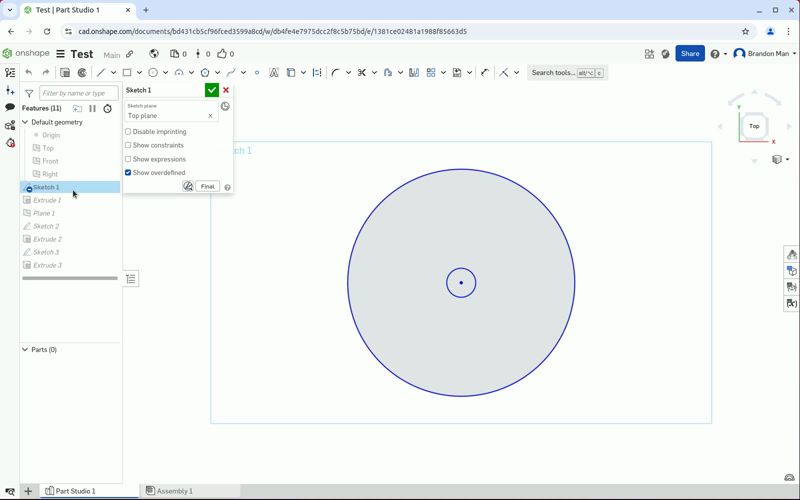
mouse_move(229, 92)
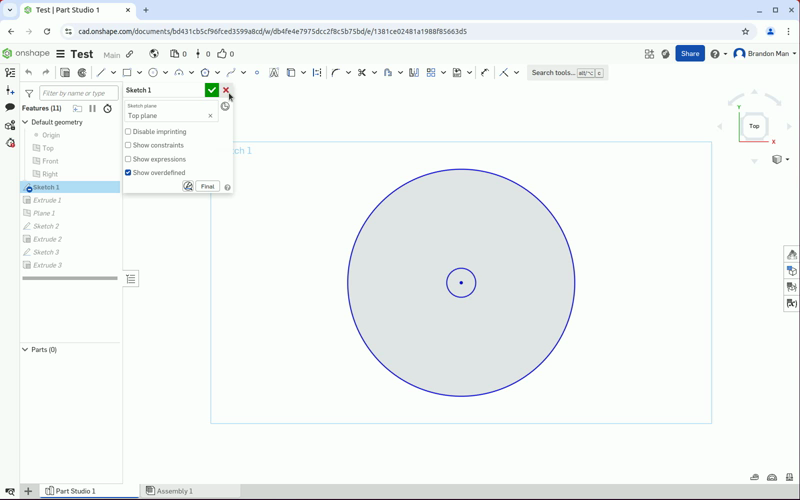
click(229, 92)
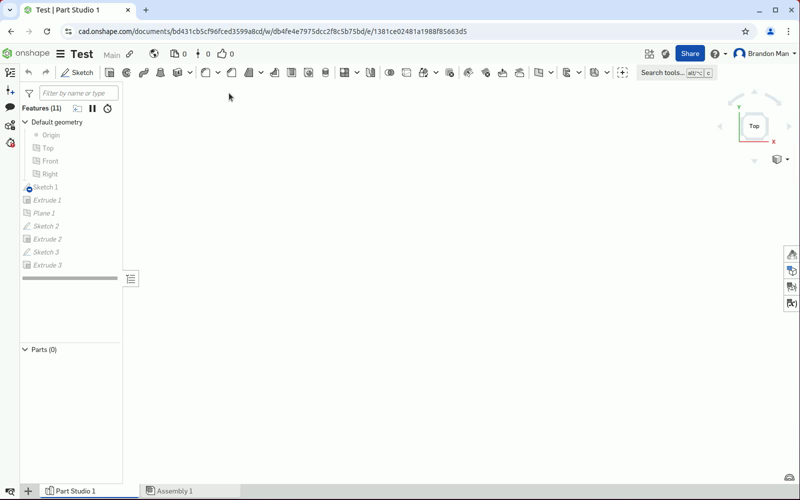
key(shift+s)
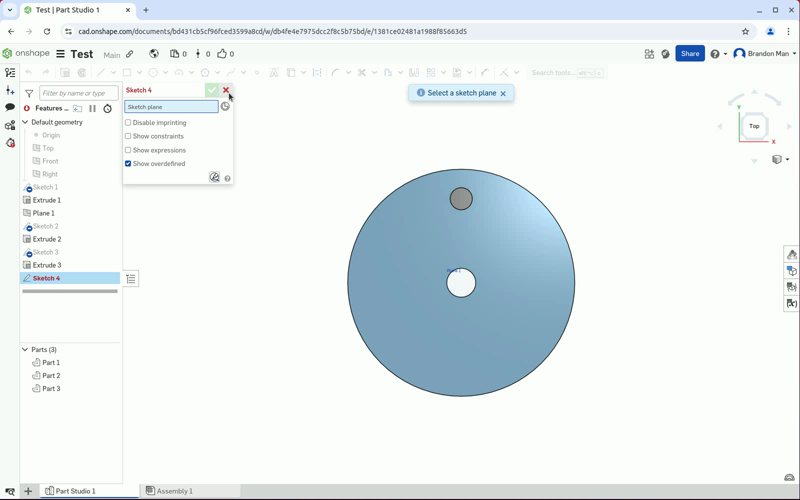
mouse_move(73, 215)
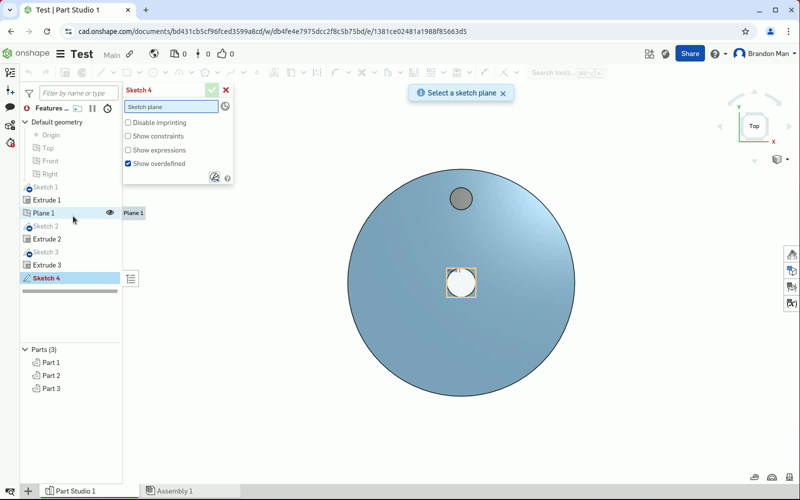
click(73, 215)
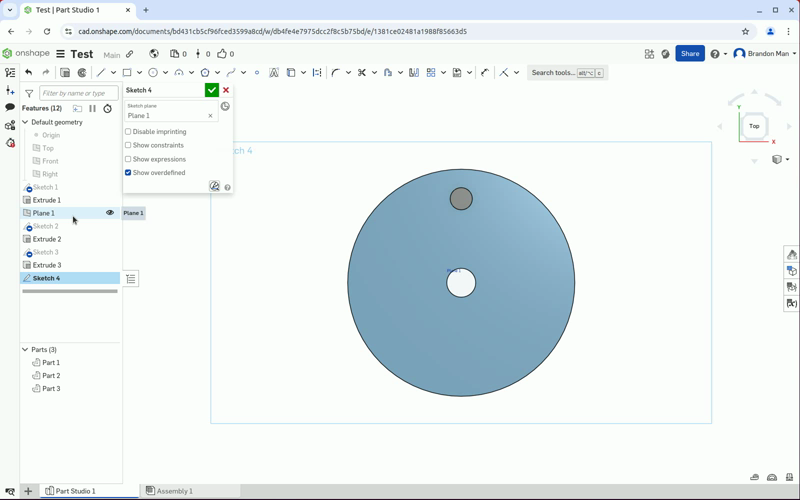
mouse_move(73, 352)
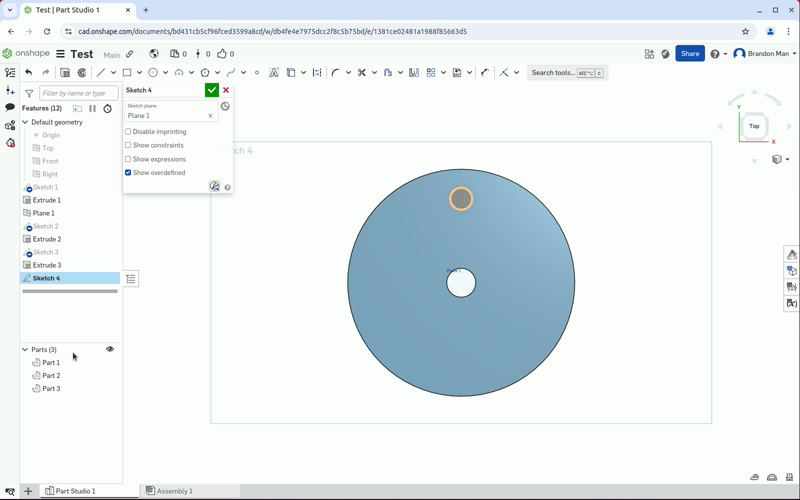
key(y)
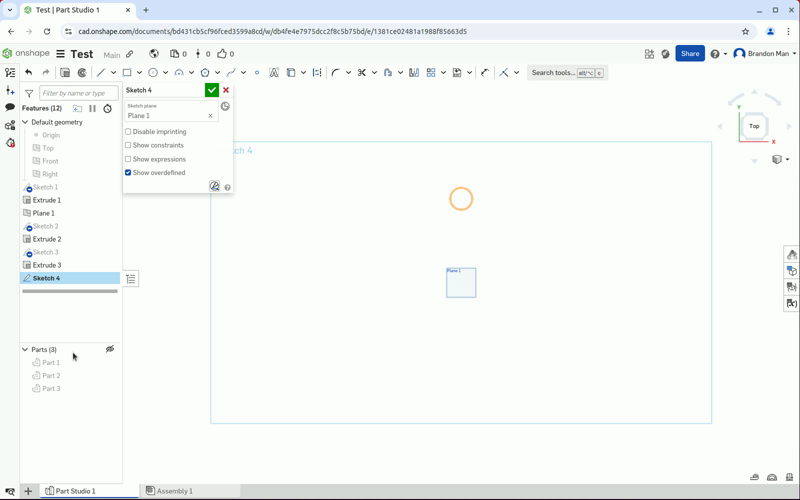
key(c)
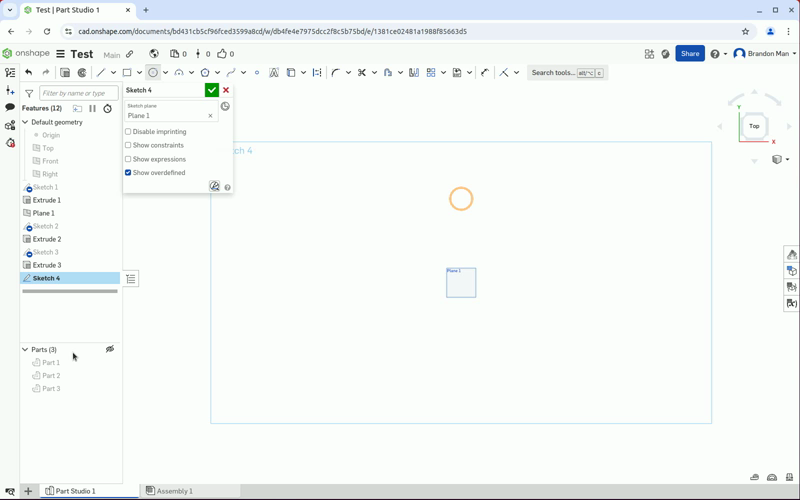
key_down(shift)
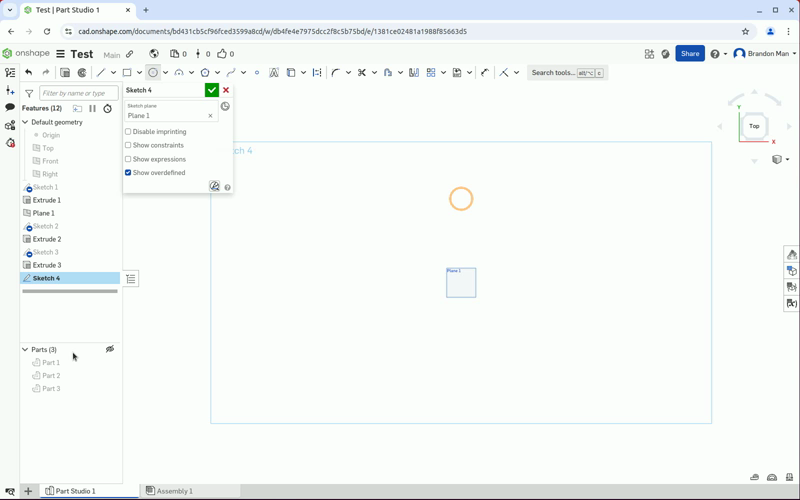
mouse_move(461, 198)
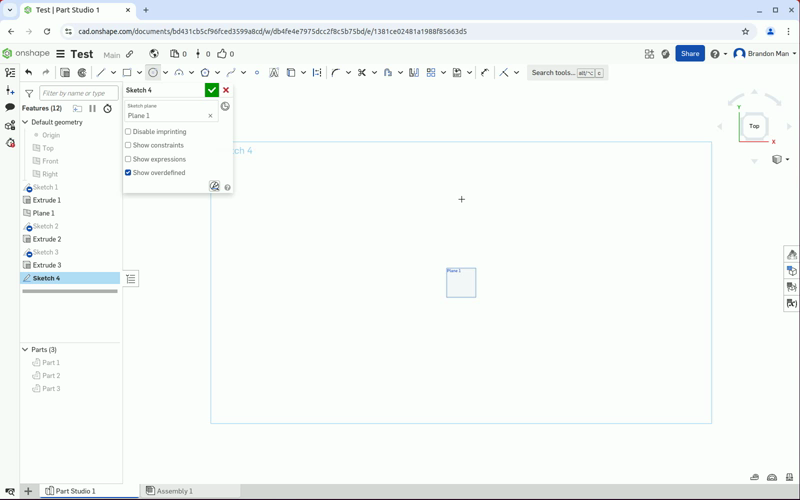
click(461, 198)
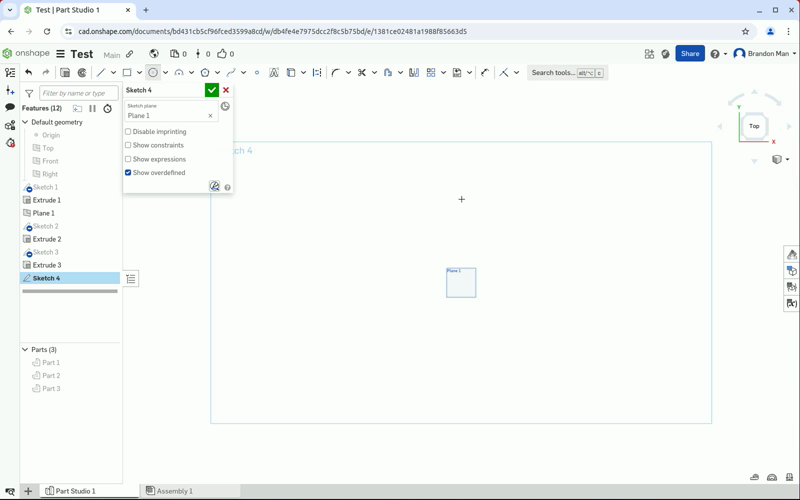
key_up(shift)
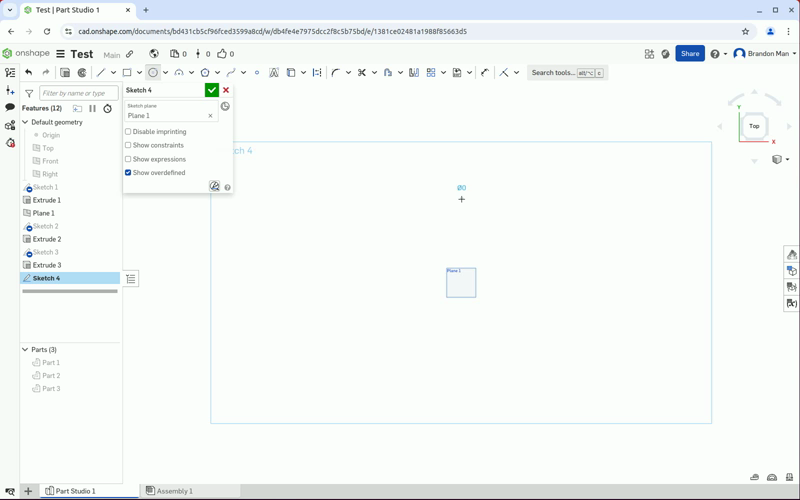
mouse_move(478, 198)
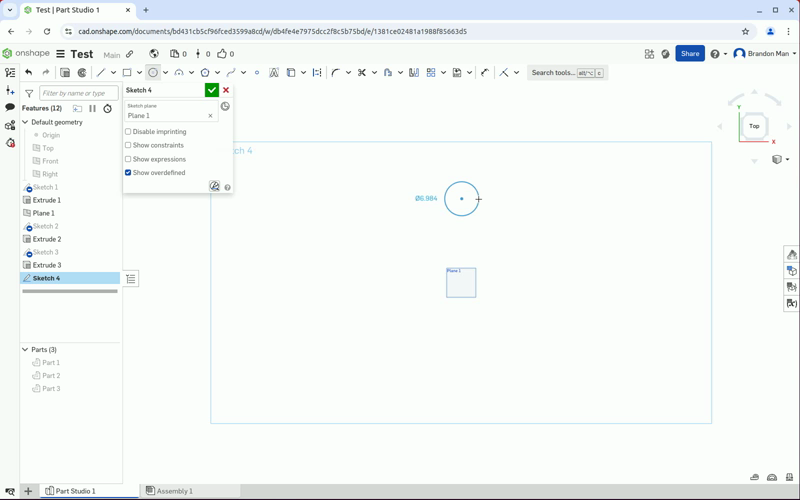
click(478, 198)
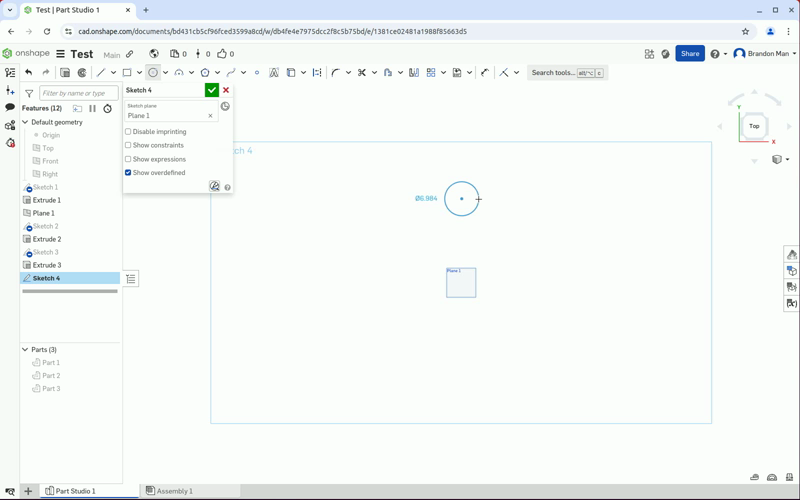
key(esc)
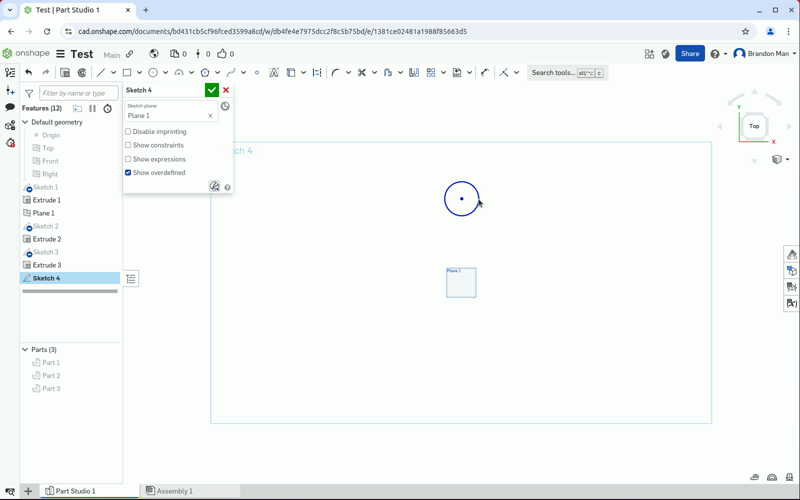
key(c)
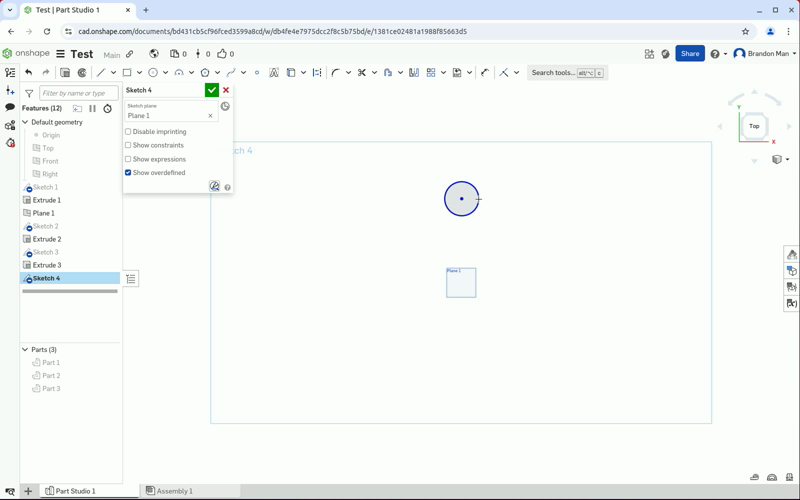
key_down(shift)
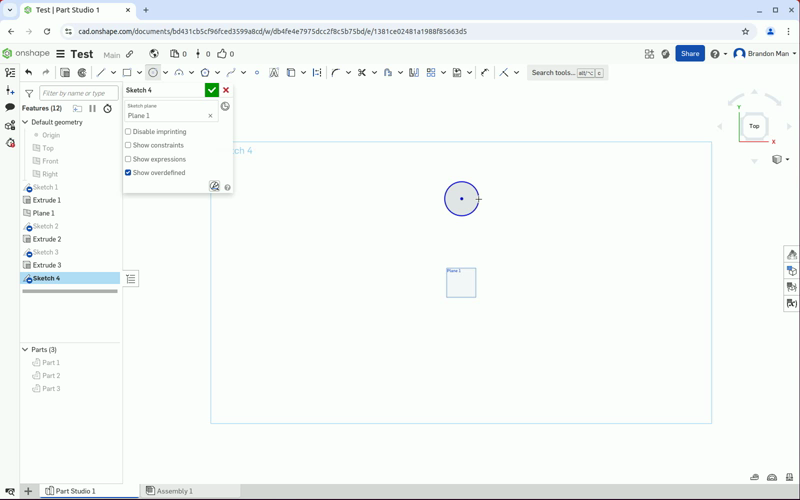
mouse_move(461, 198)
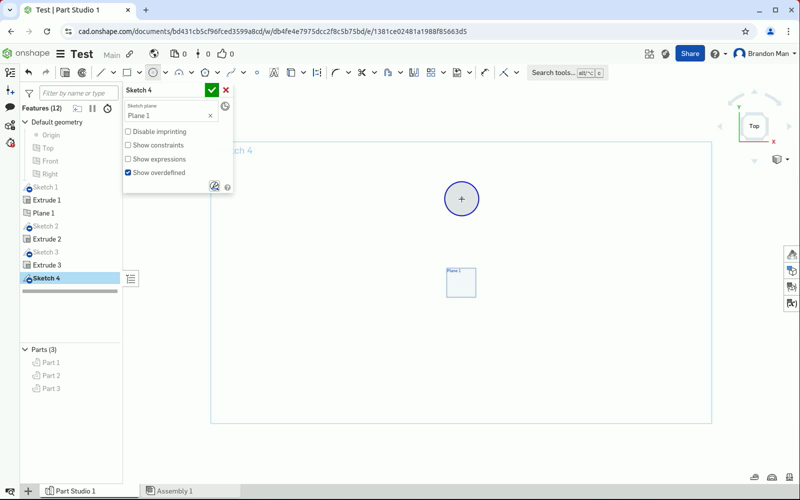
click(461, 198)
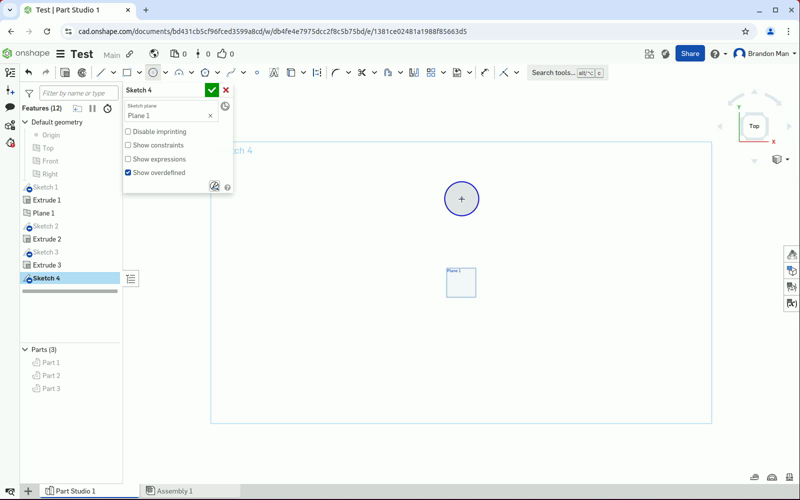
key_up(shift)
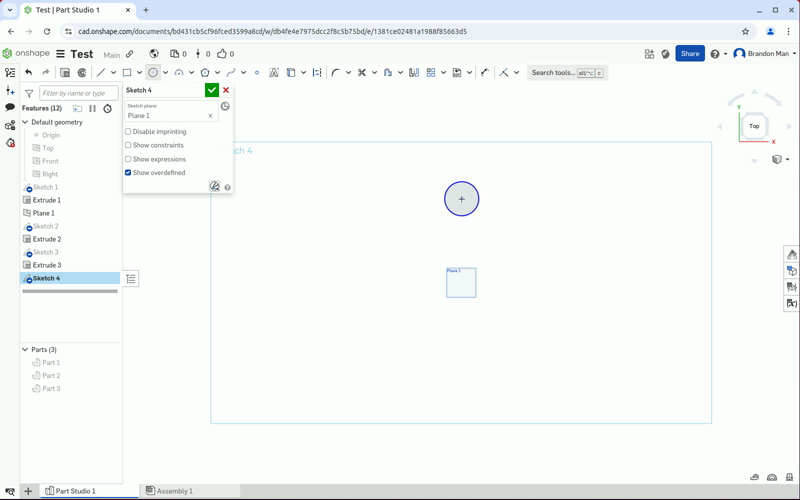
mouse_move(472, 198)
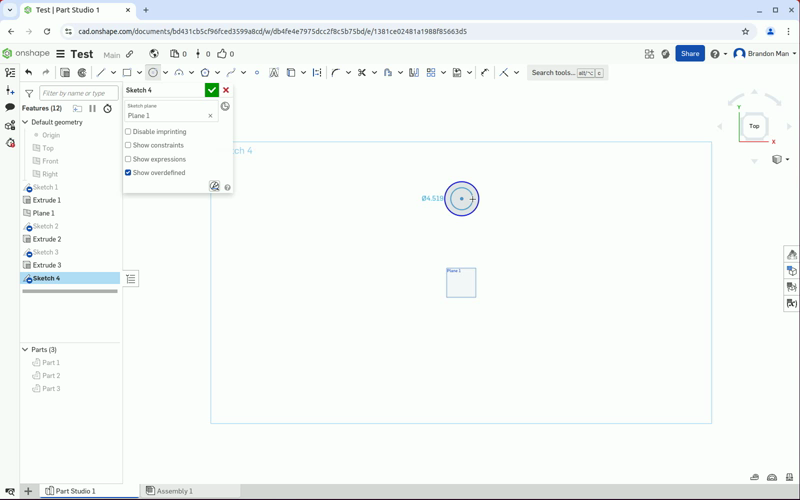
click(472, 198)
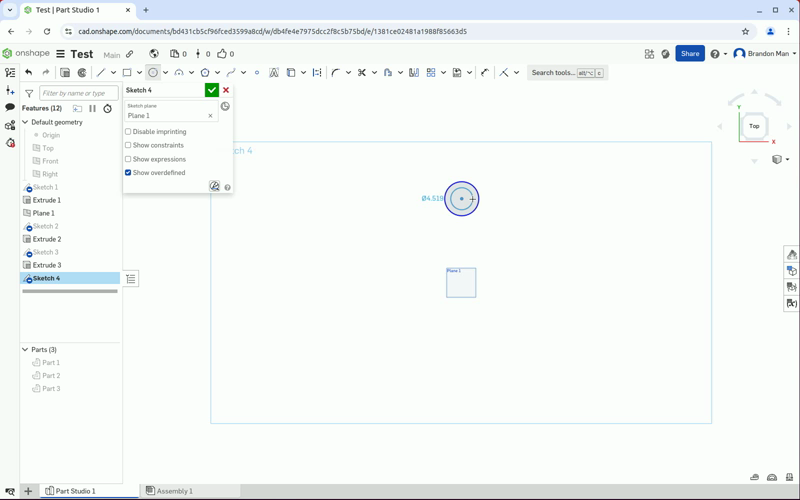
key(esc)
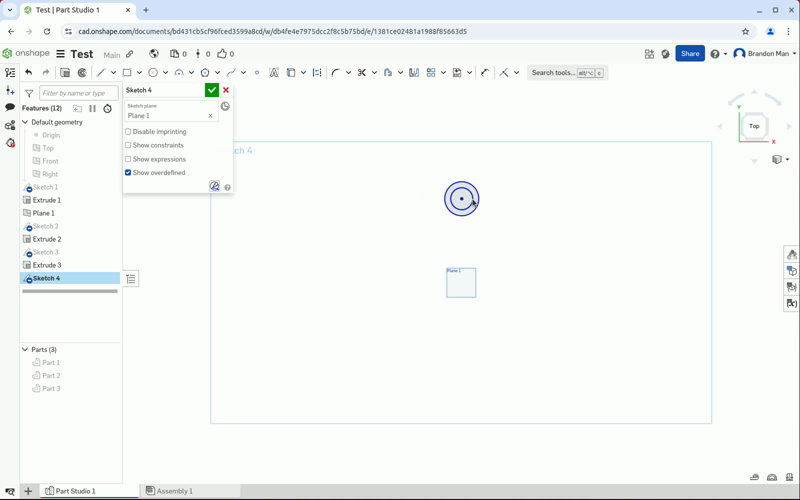
mouse_move(466, 209)
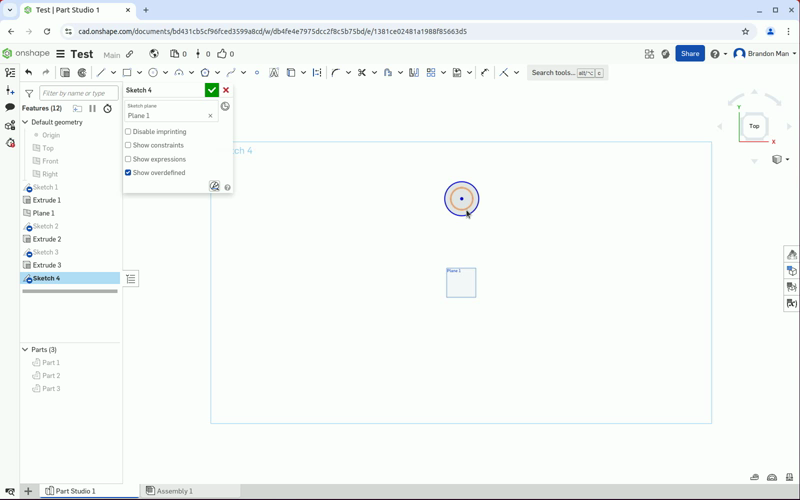
scroll(6)
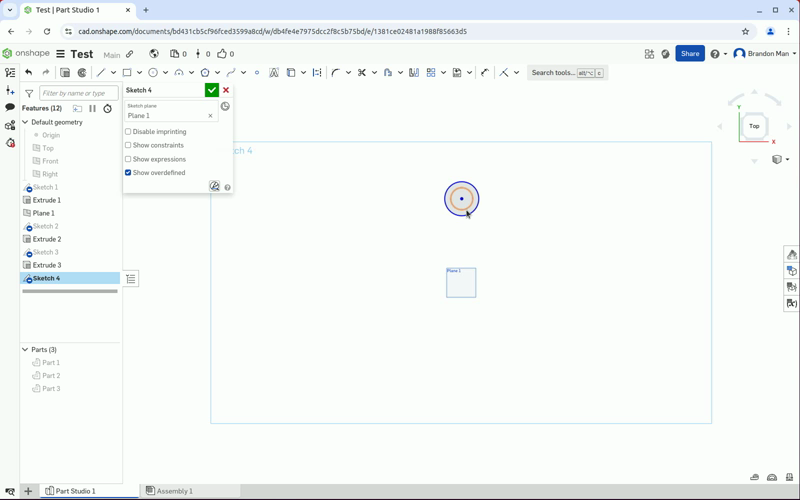
scroll(6)
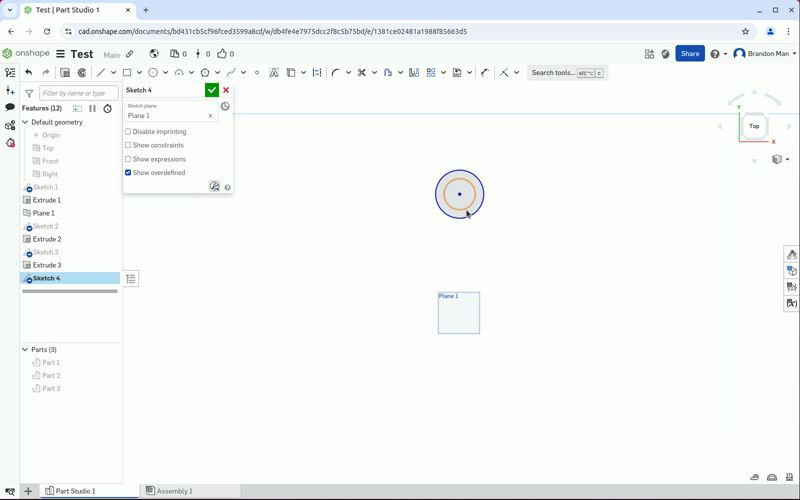
scroll(6)
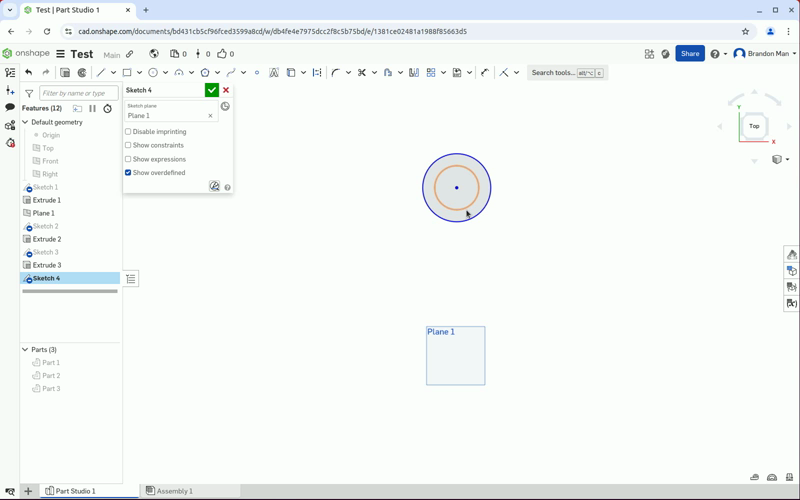
scroll(6)
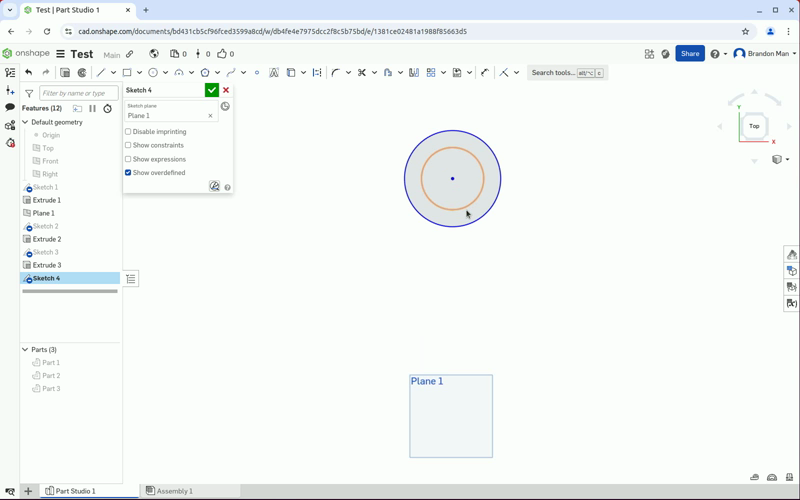
scroll(6)
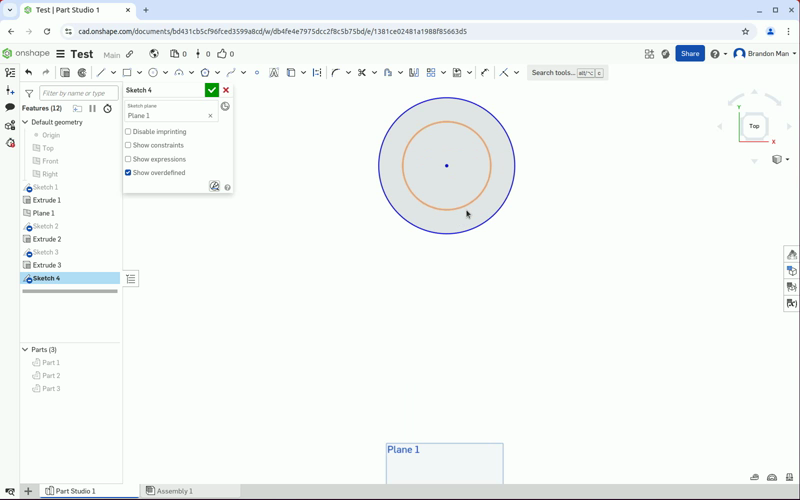
scroll(6)
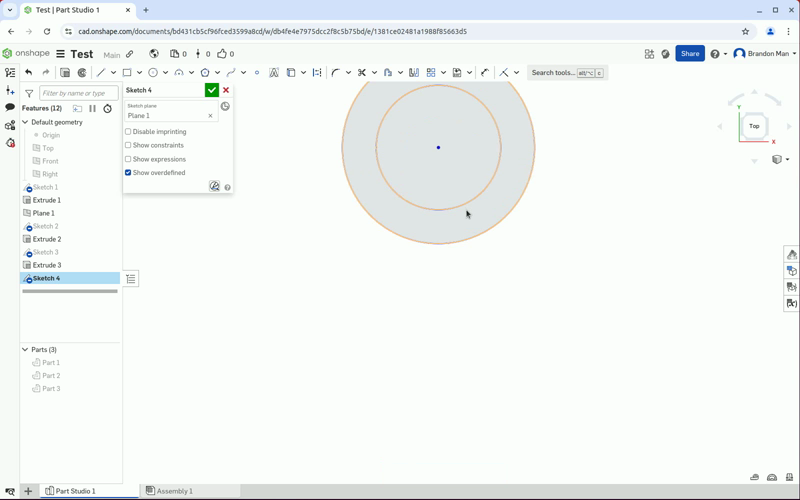
scroll(6)
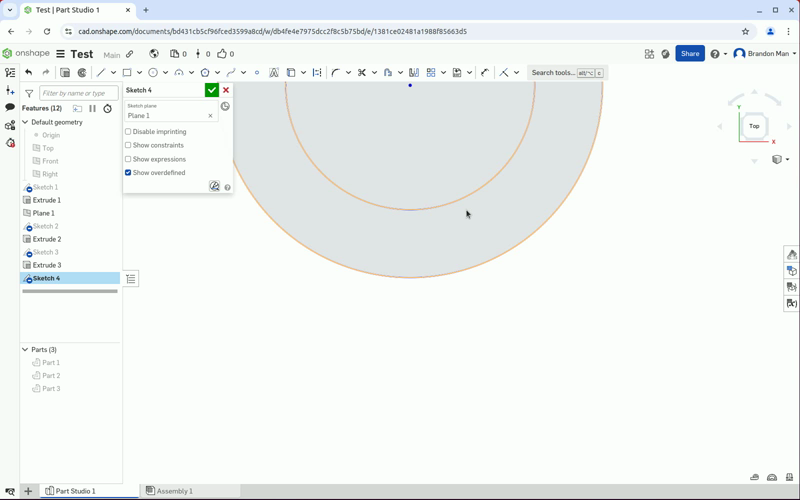
click(466, 209)
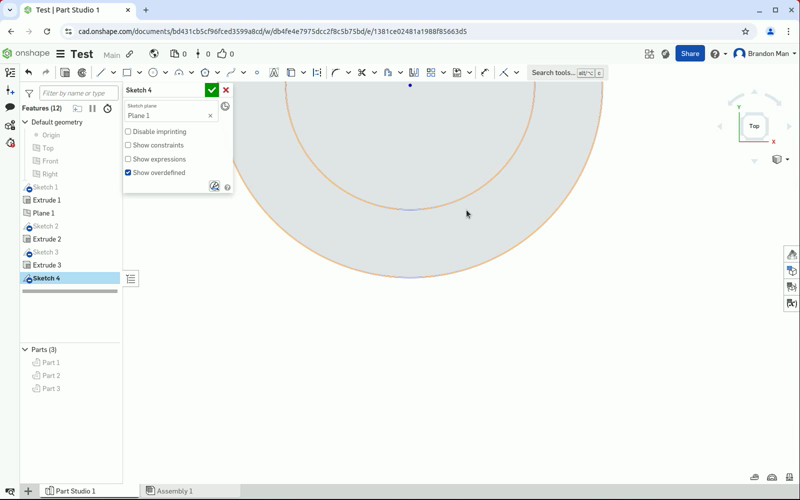
scroll(-6)
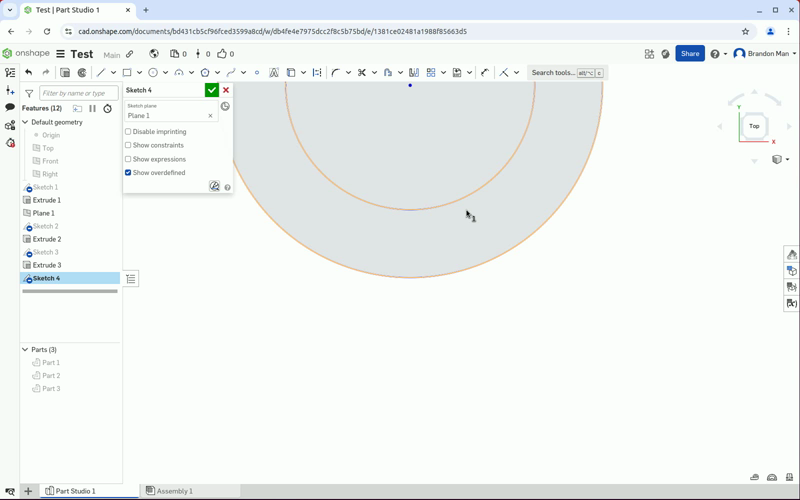
scroll(-6)
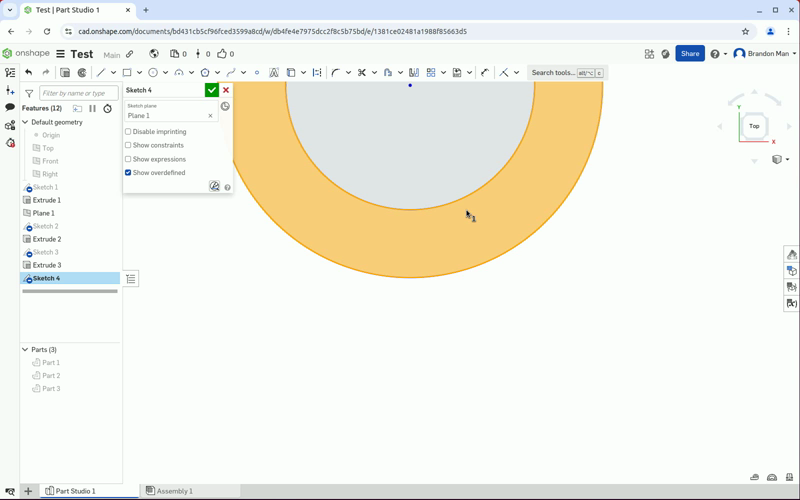
scroll(-6)
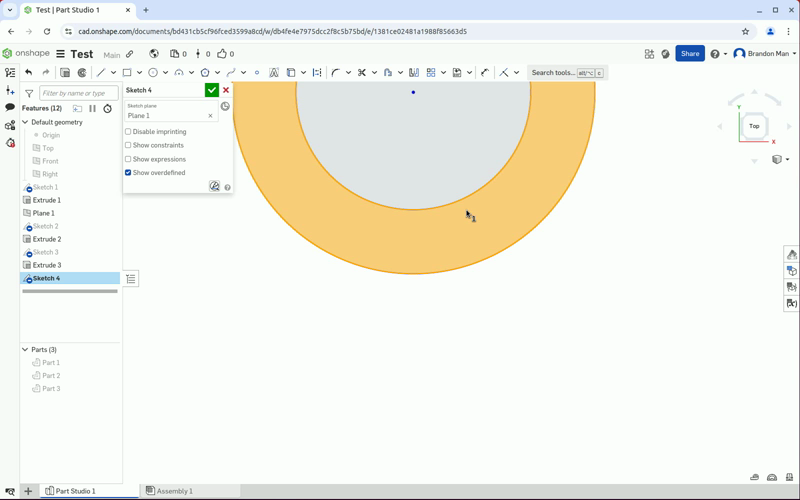
scroll(-6)
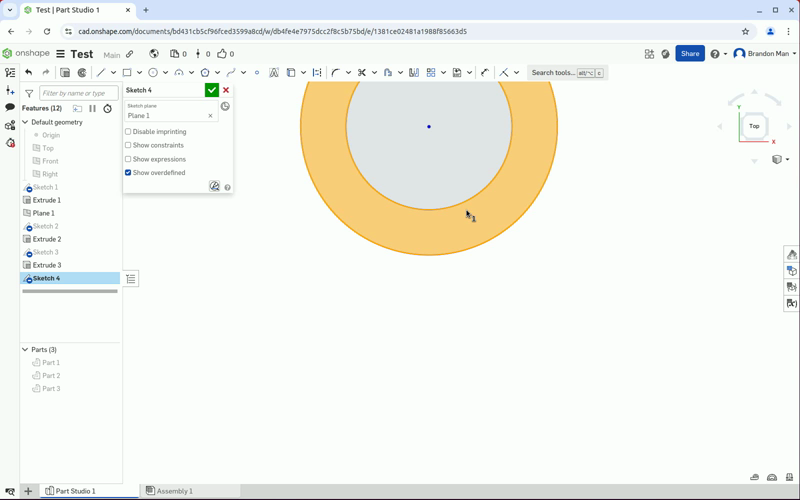
scroll(-6)
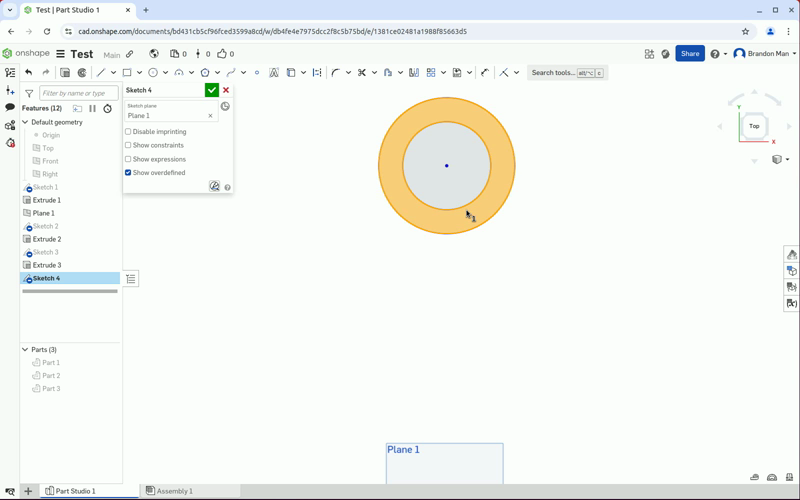
scroll(-6)
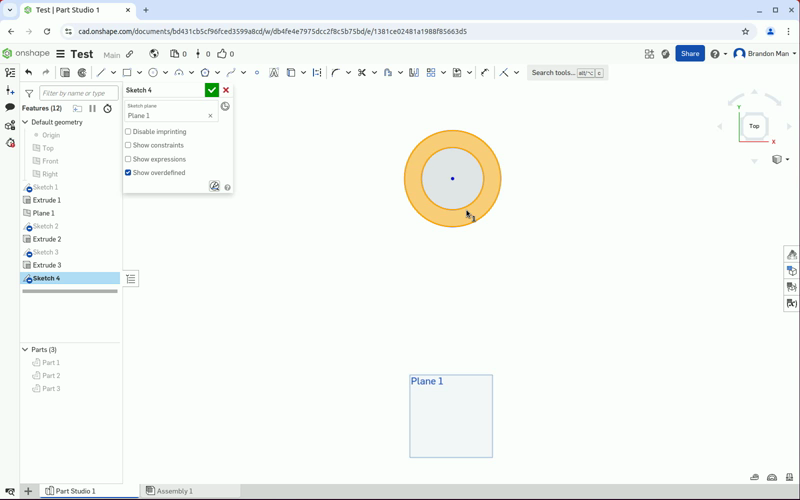
scroll(-6)
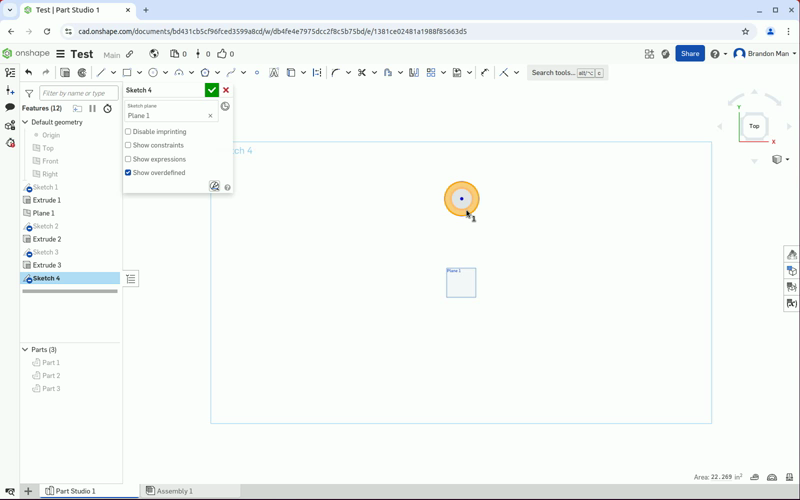
mouse_move(73, 352)
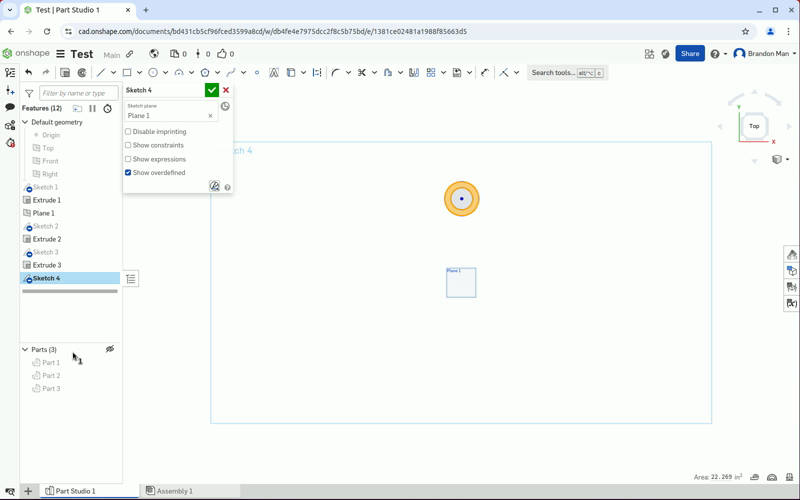
key(shift+y)
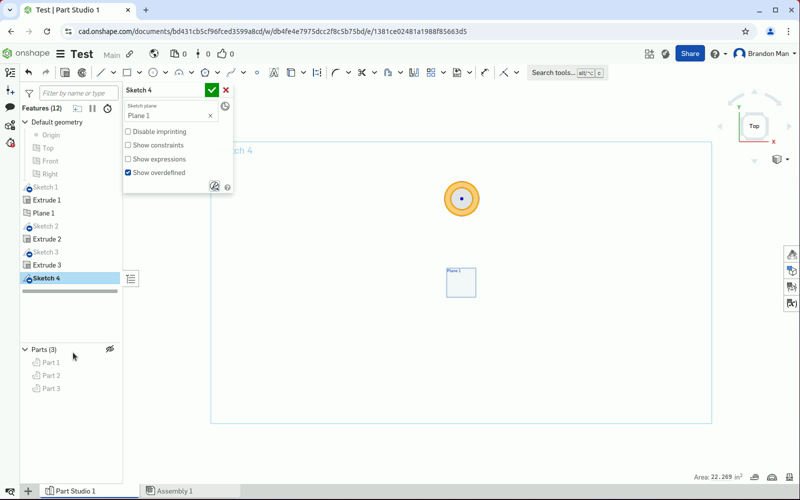
key(shift+e)
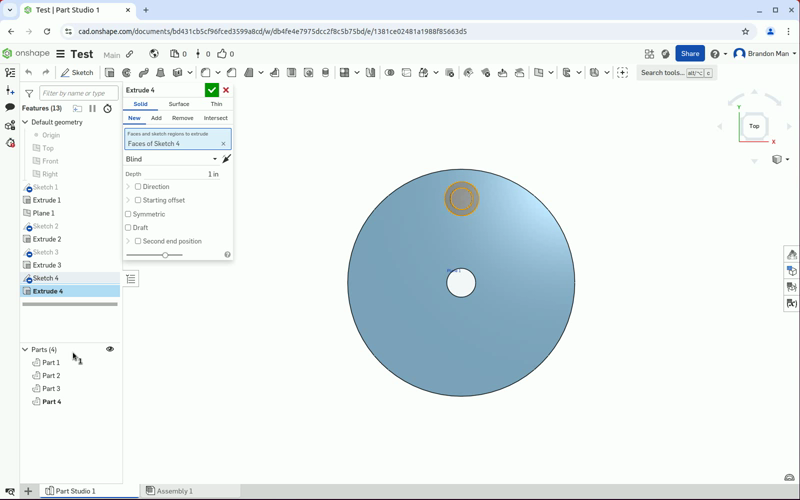
mouse_move(143, 106)
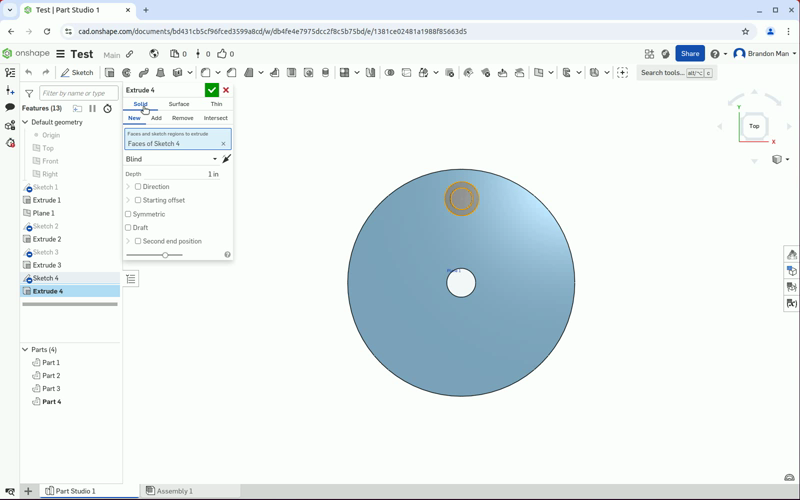
click(143, 106)
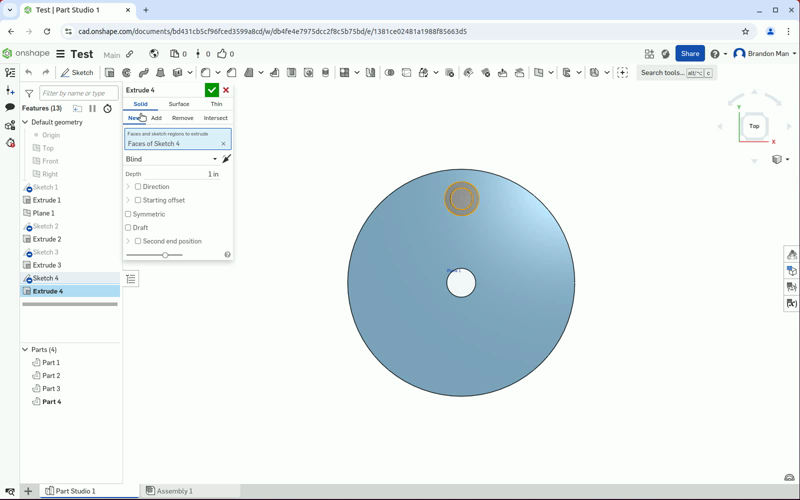
mouse_move(137, 120)
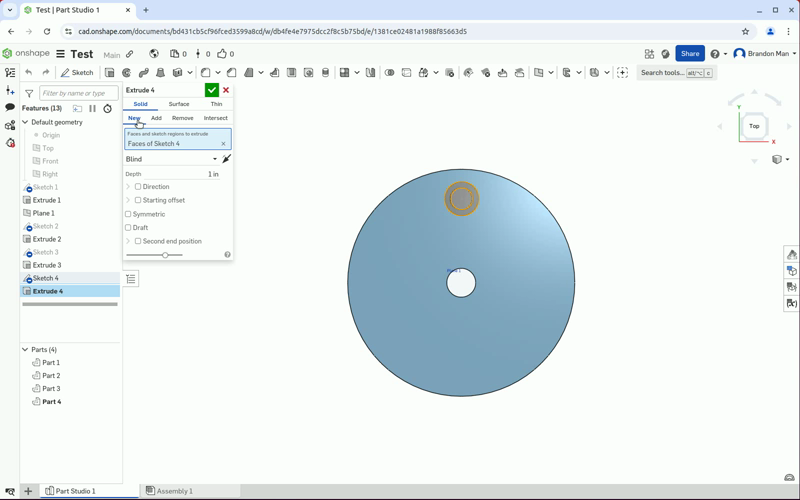
click(137, 120)
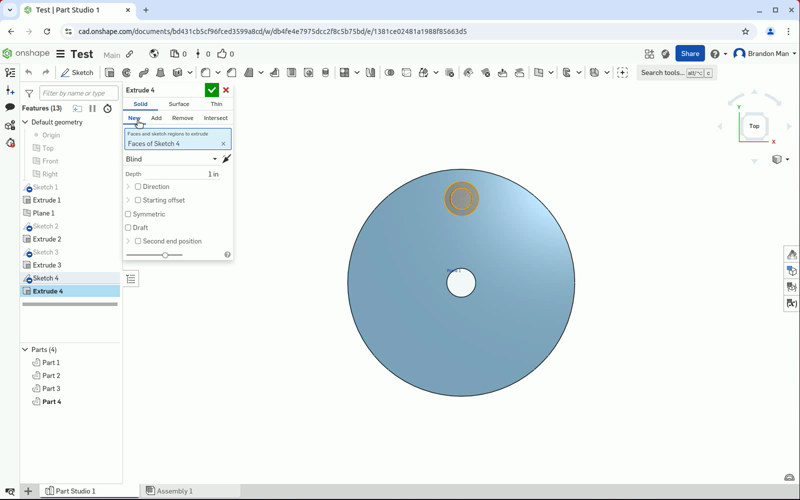
key(tab, 4)
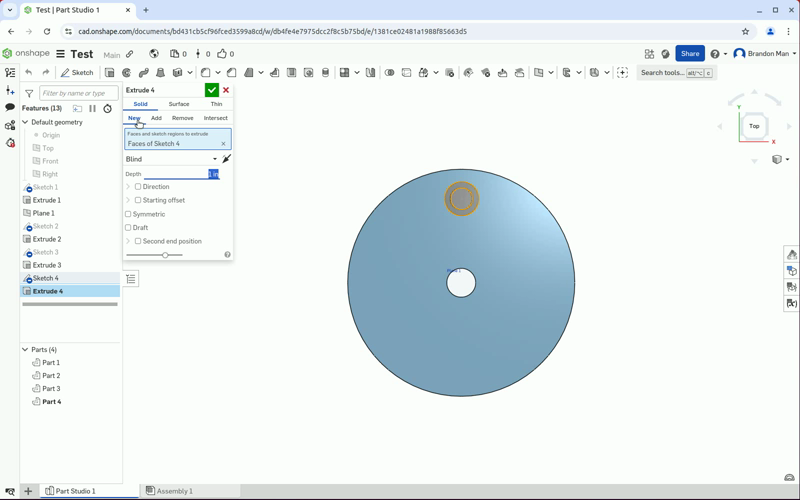
text(5.055)
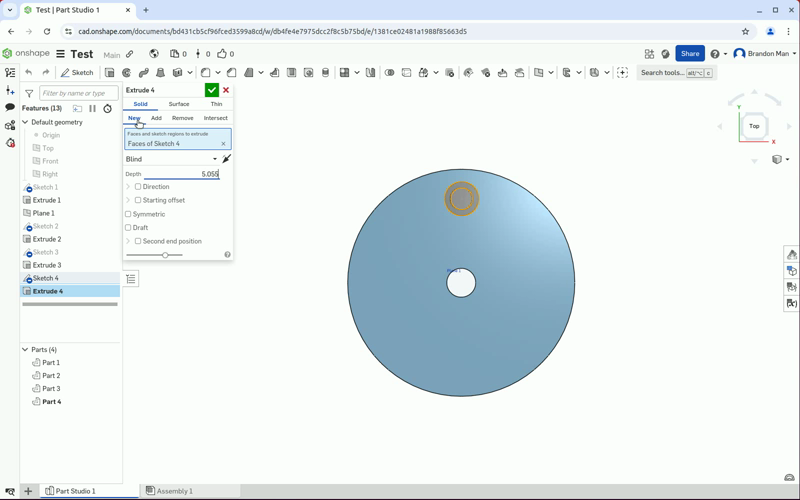
key(enter)
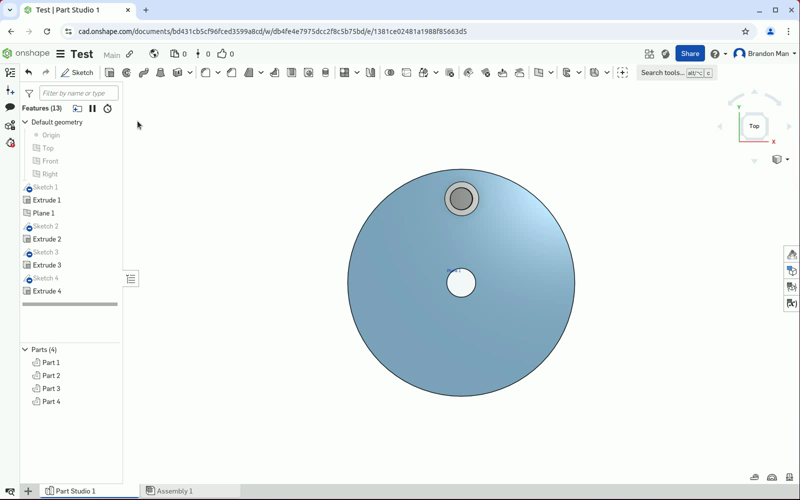
key(shift+h)
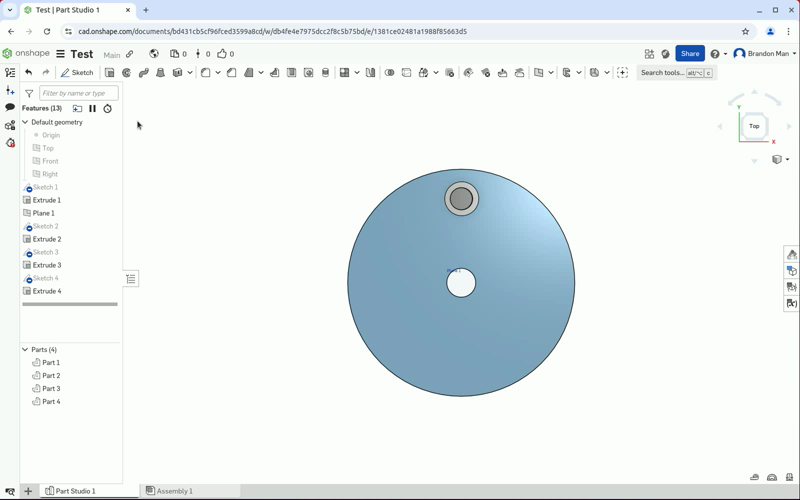
key(shift+h)
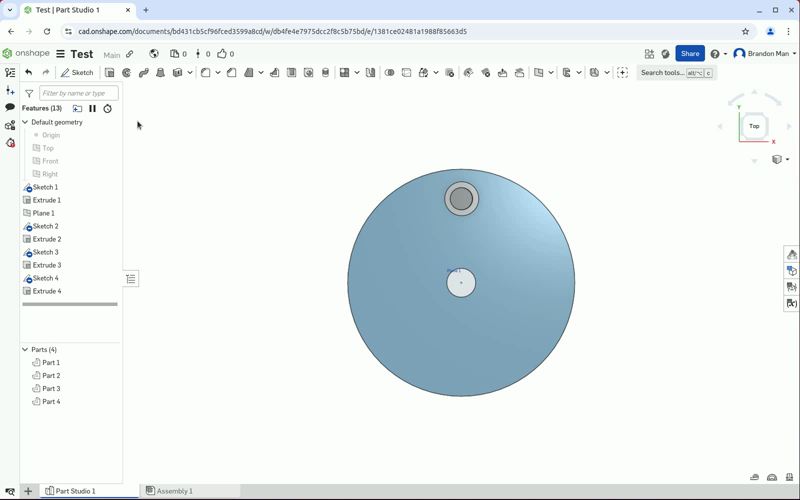
key(shift+7)
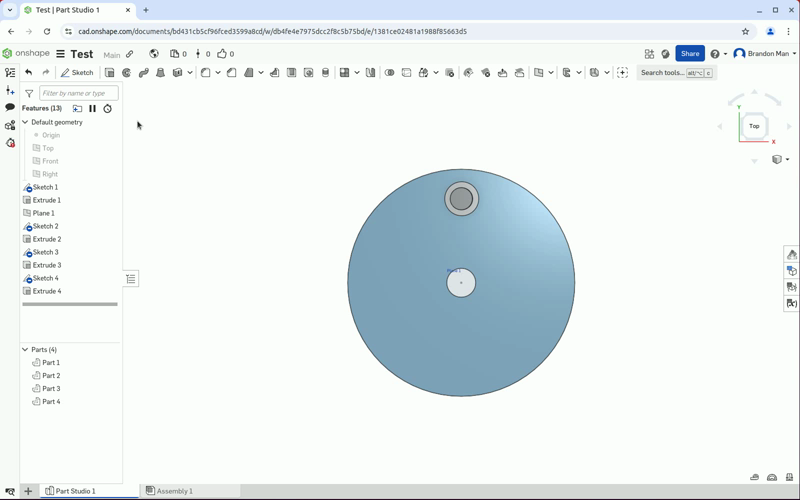
key(up, 3)
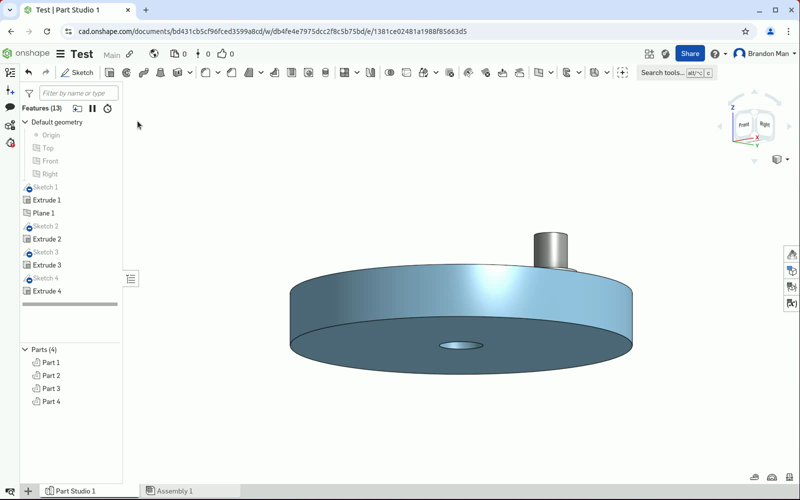
key(left, 3)
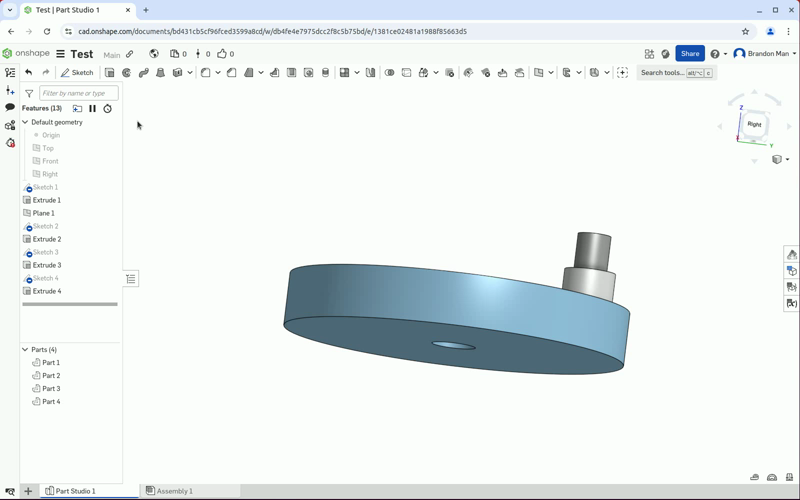
key(right, 3)
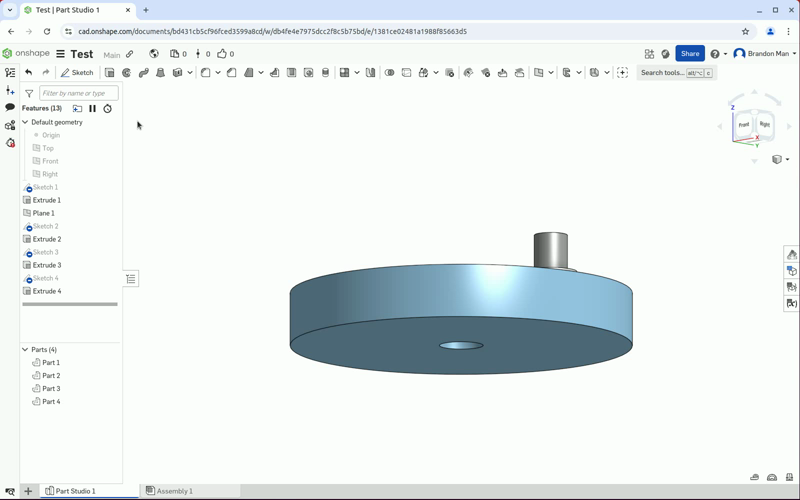
key(down, 3)
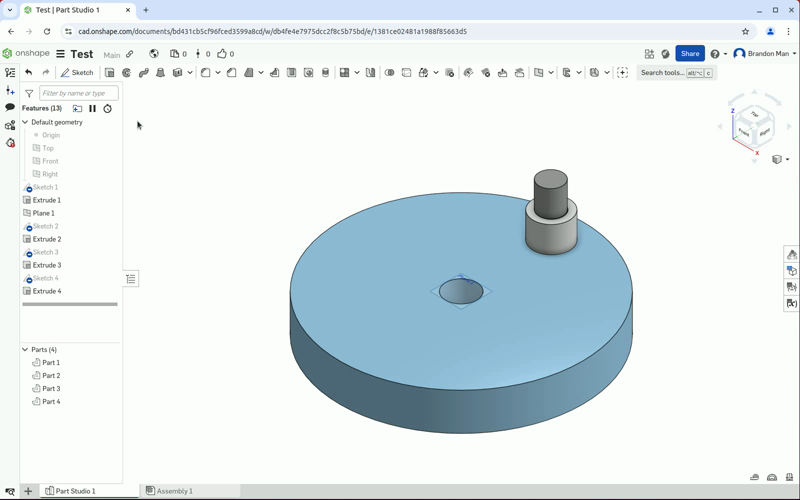
mouse_move(73, 189)
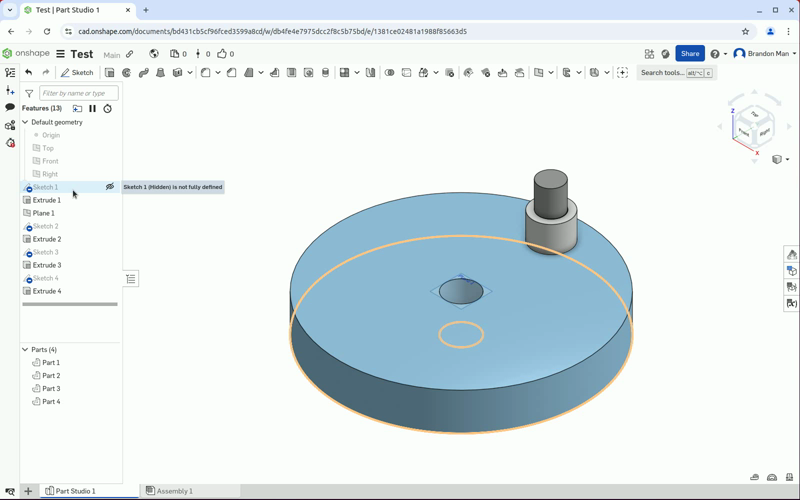
click(73, 189)